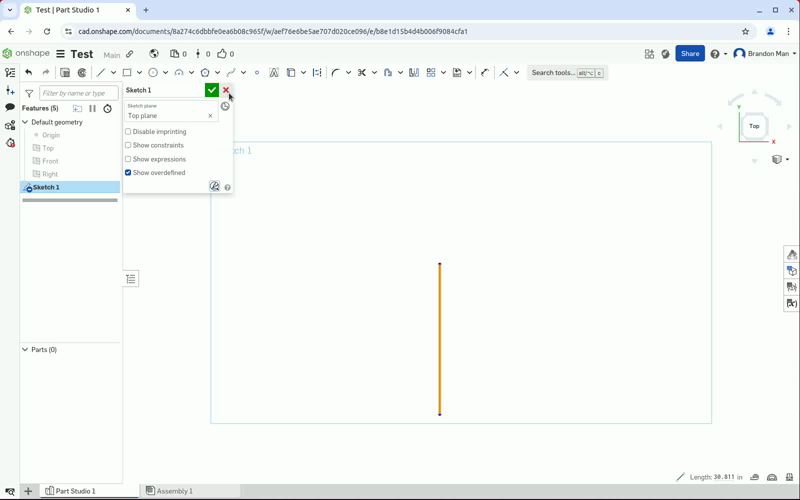
key(shift+h)
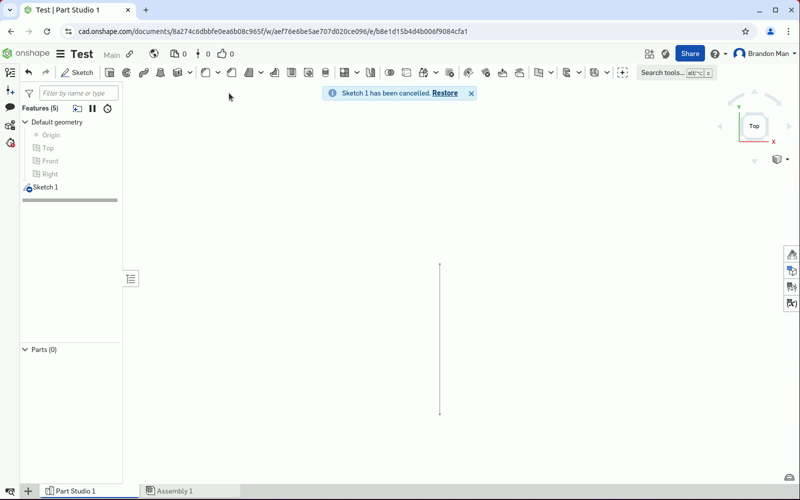
mouse_move(73, 352)
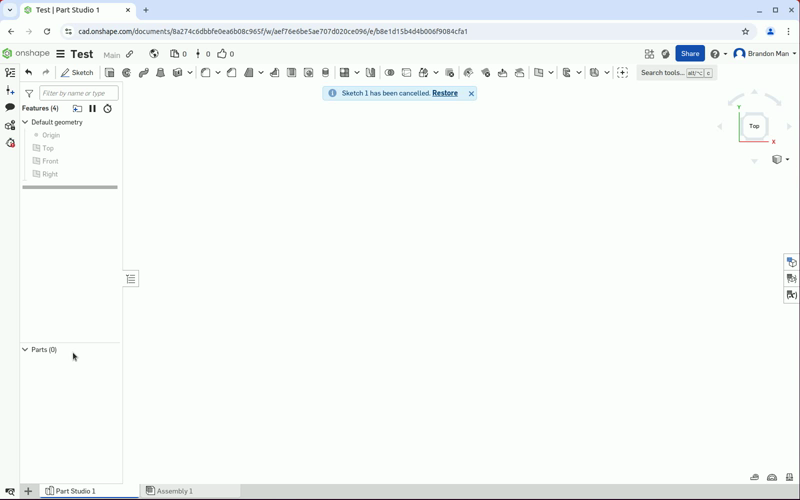
key(y)
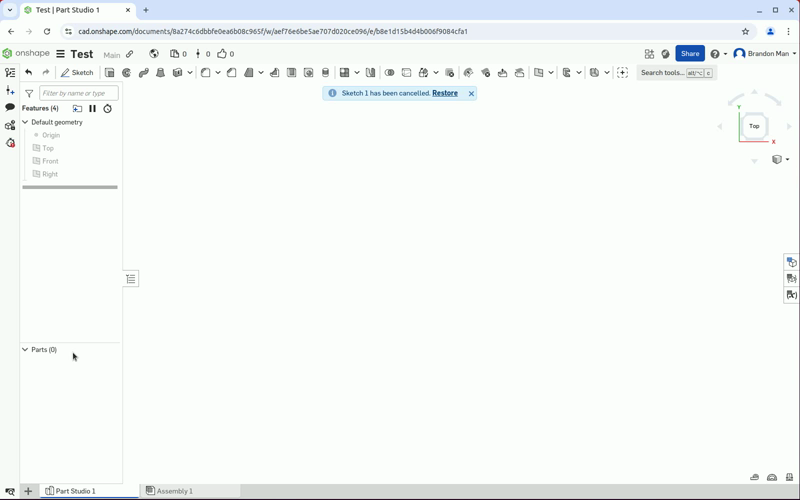
key(shift+p)
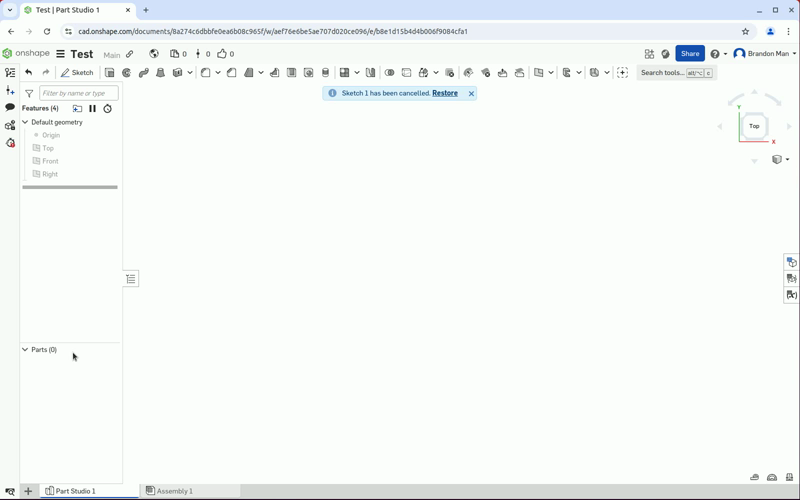
key(space)
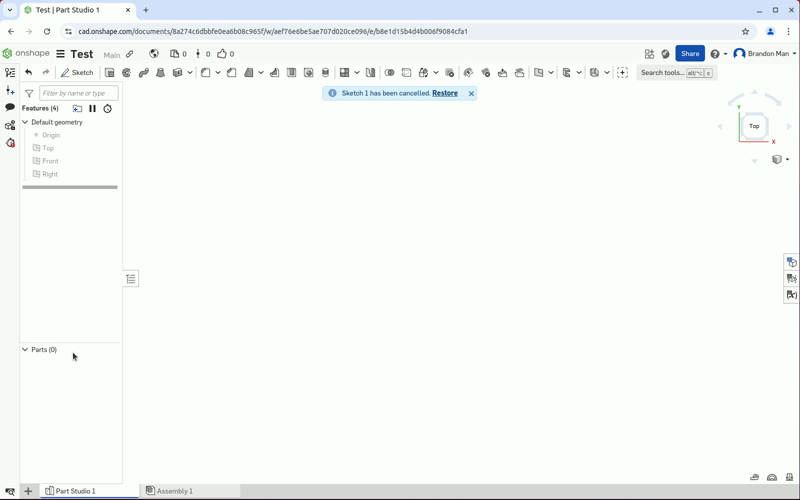
key_down(shift)
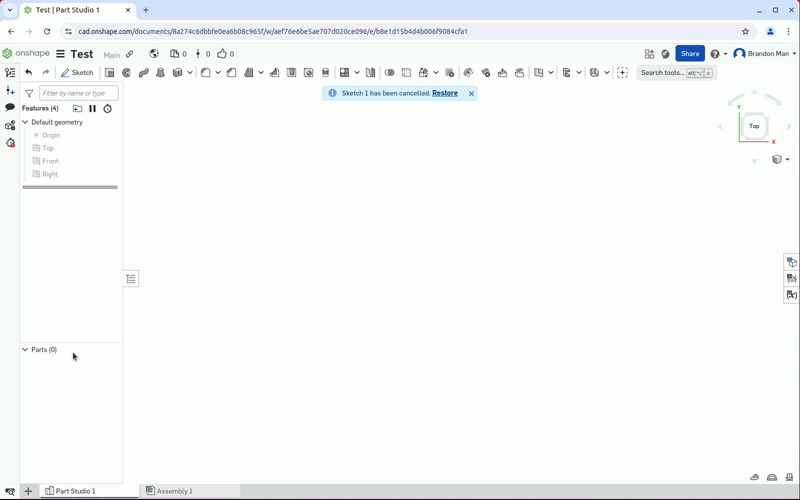
key(up)
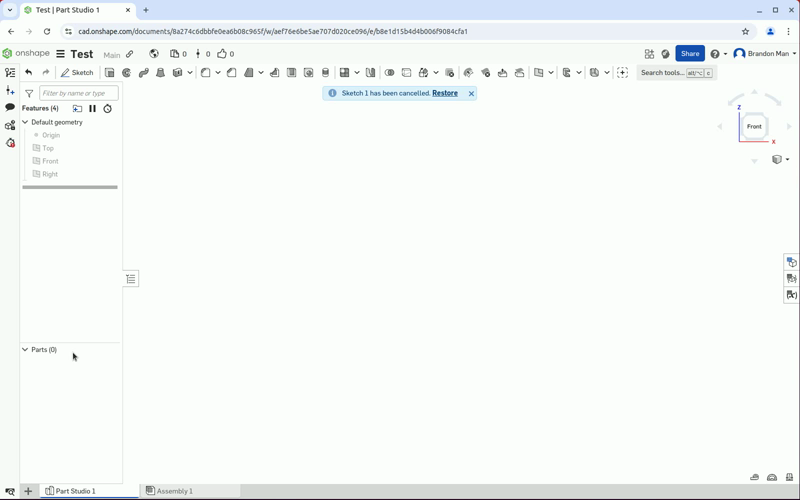
key_up(shift)
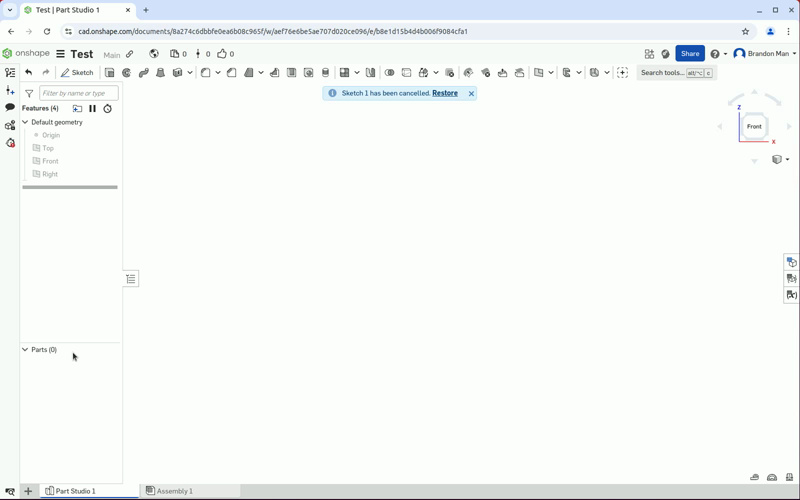
mouse_move(73, 352)
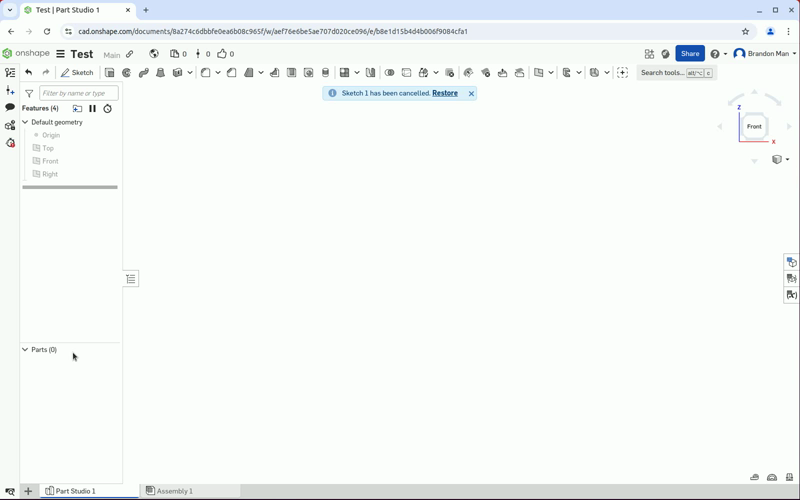
key(shift+y)
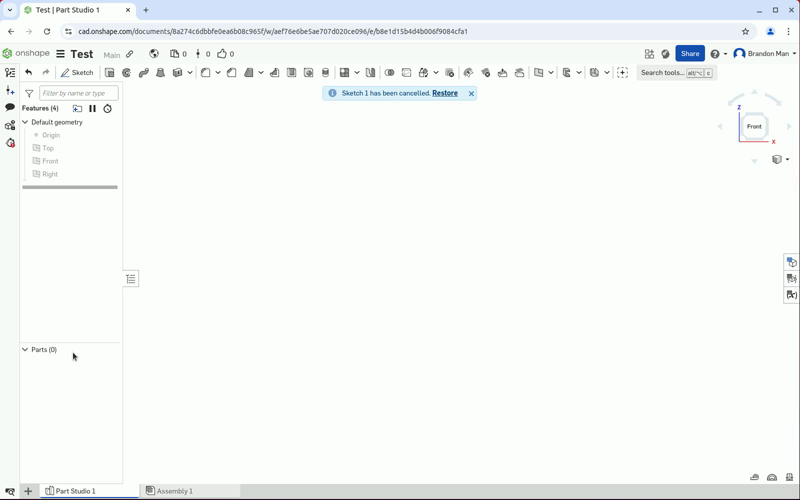
key(shift+s)
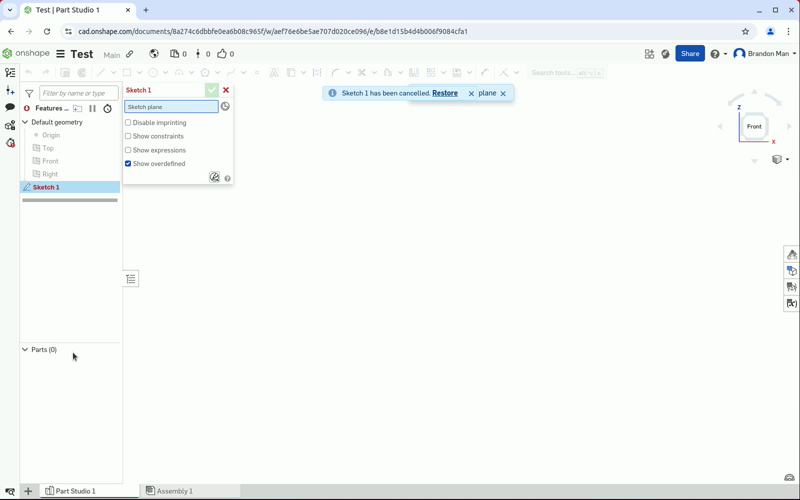
mouse_move(73, 163)
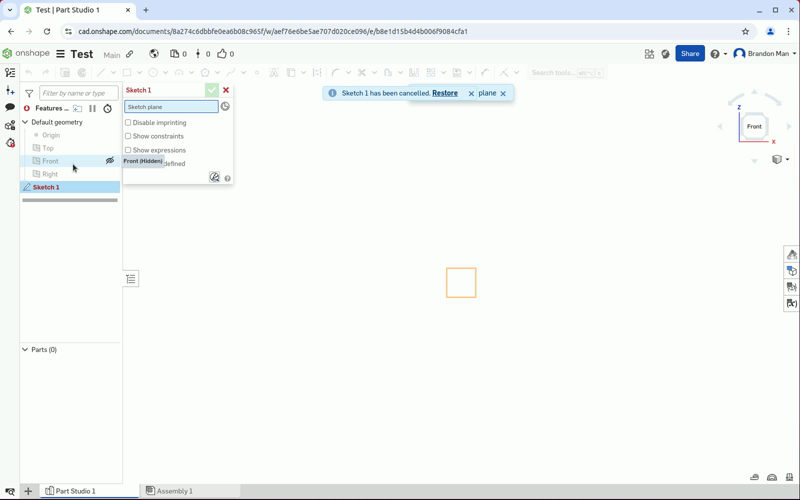
click(73, 163)
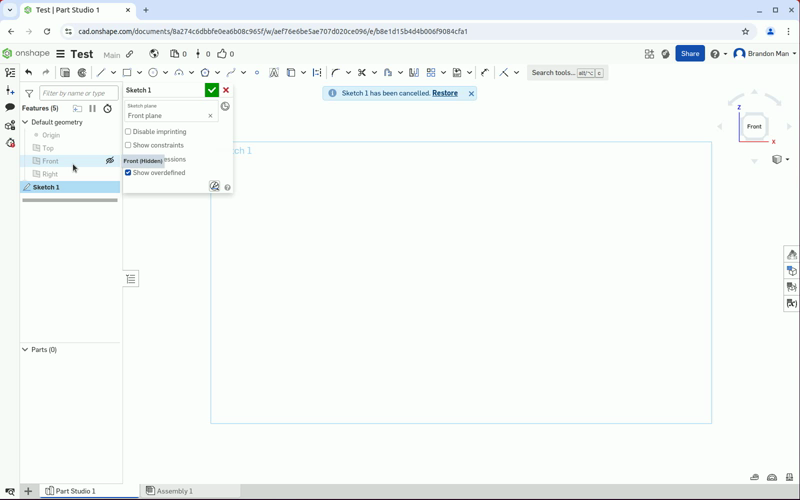
mouse_move(73, 352)
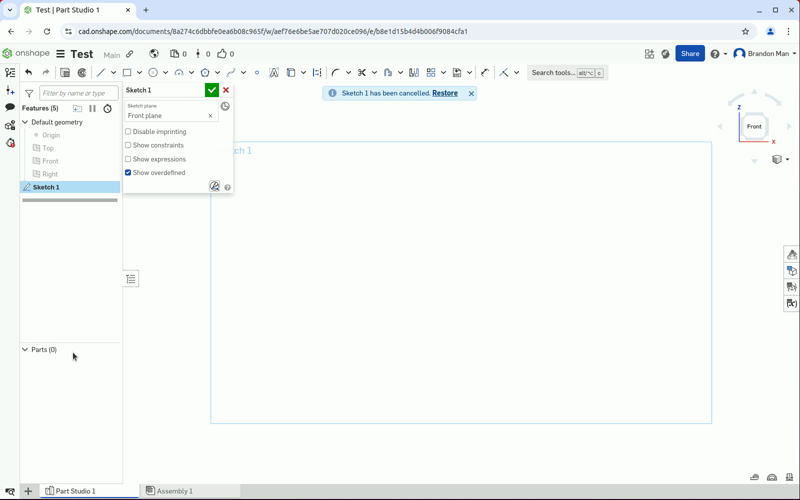
key(y)
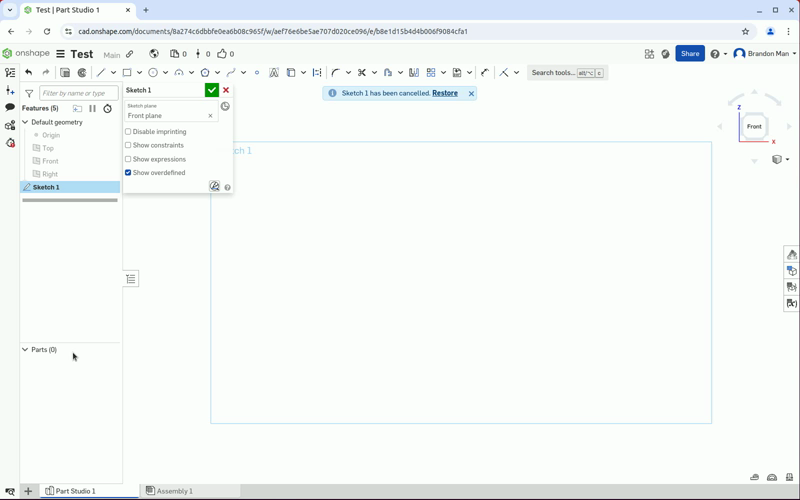
key(c)
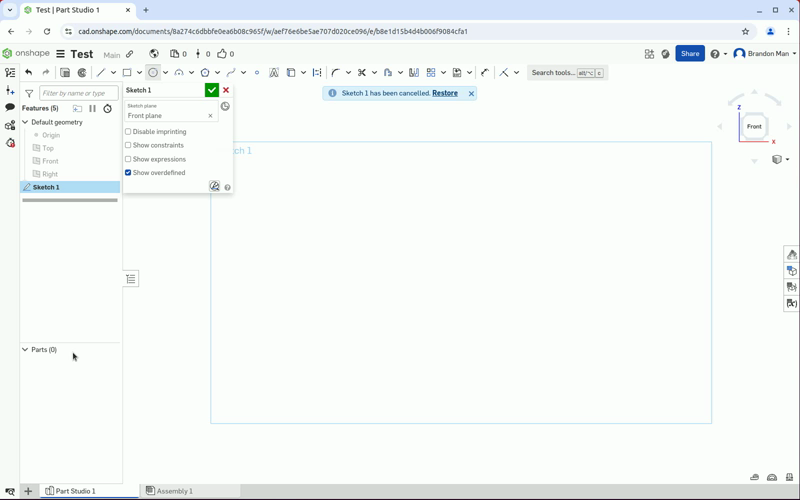
key_down(shift)
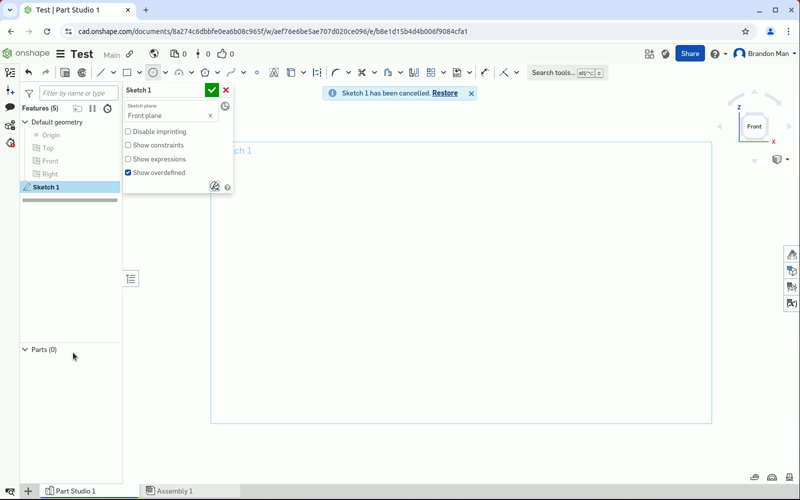
mouse_move(461, 282)
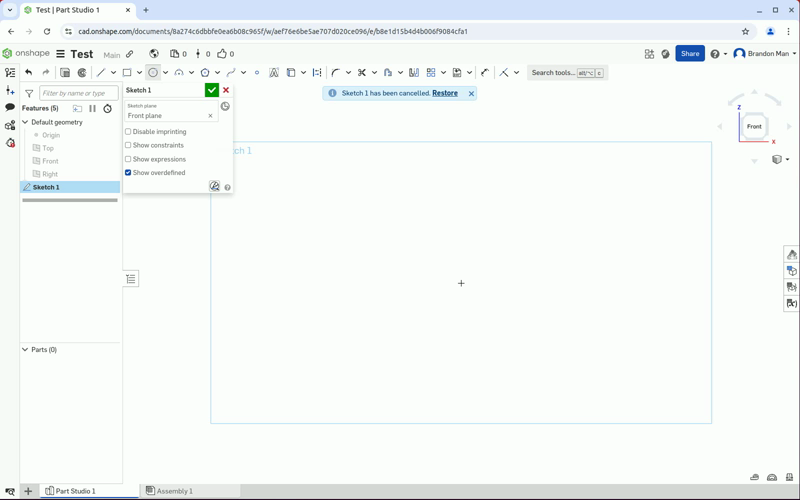
click(461, 282)
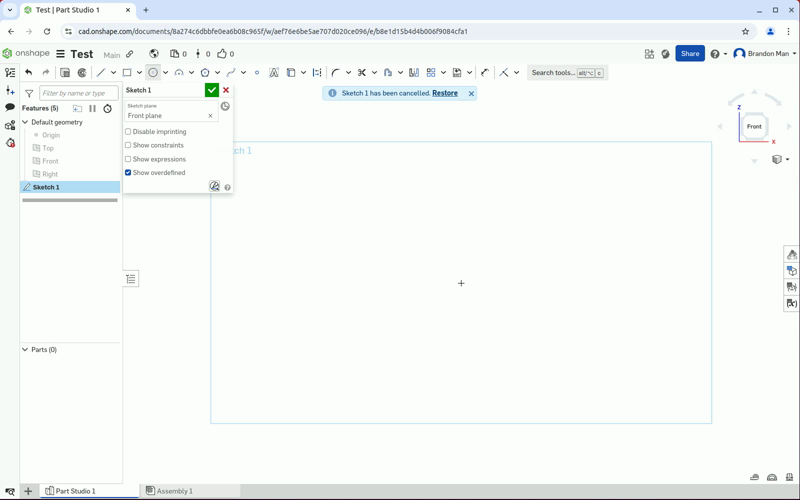
key_up(shift)
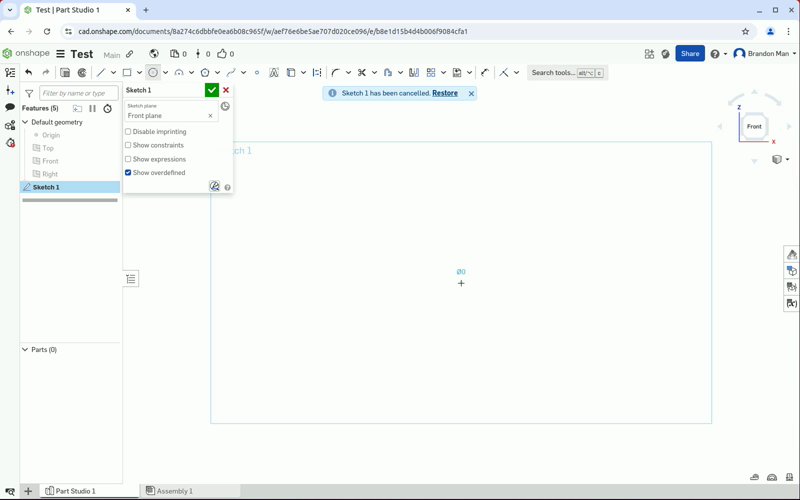
mouse_move(463, 282)
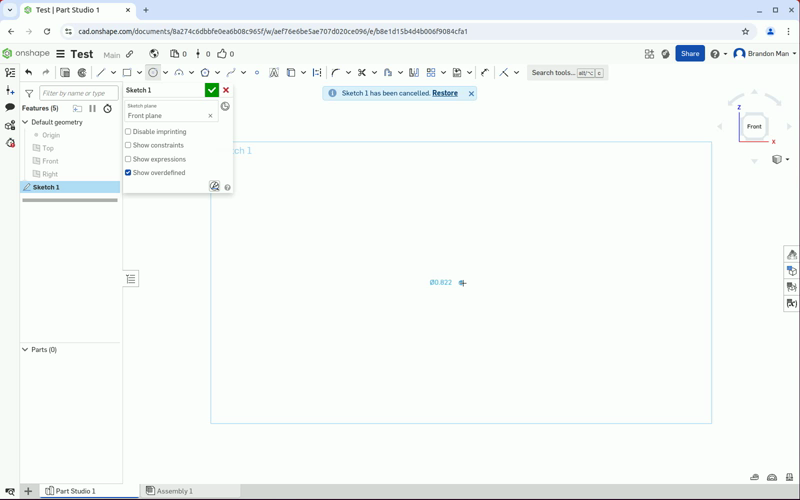
scroll(6)
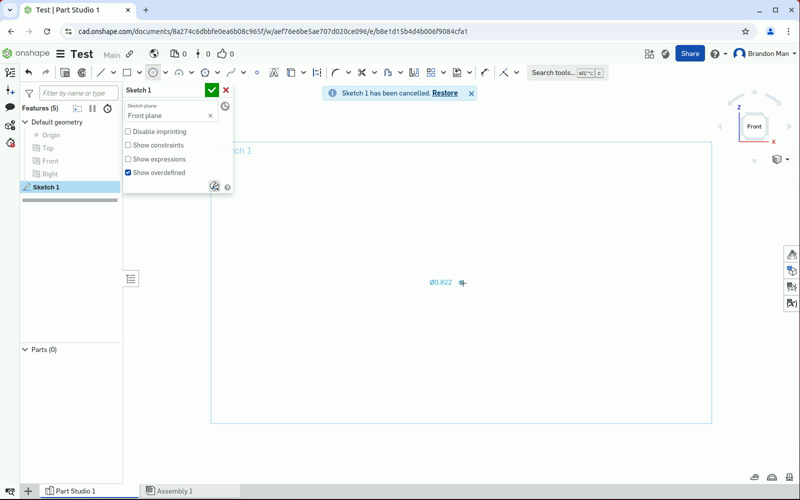
scroll(6)
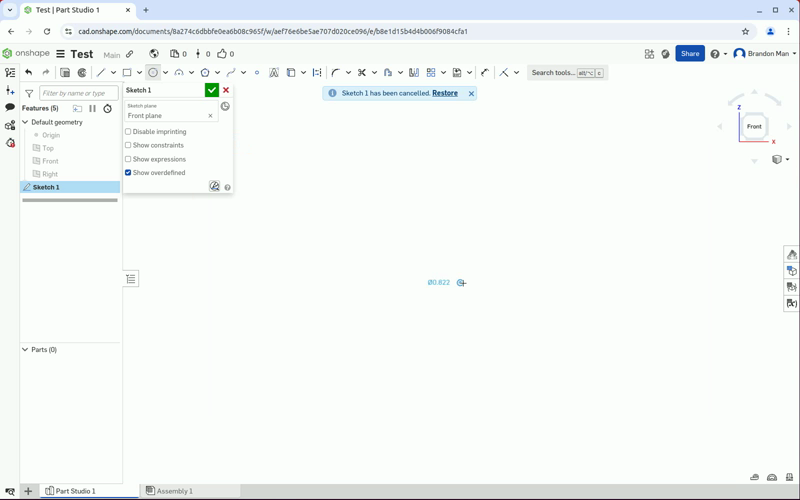
scroll(6)
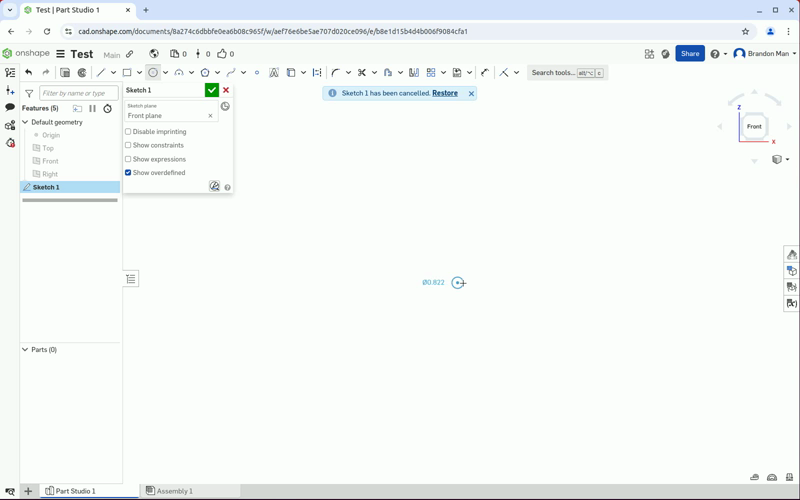
scroll(6)
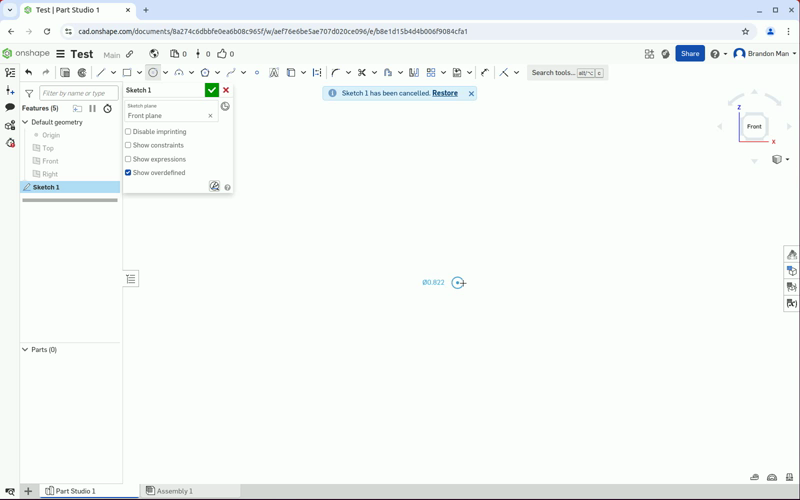
scroll(6)
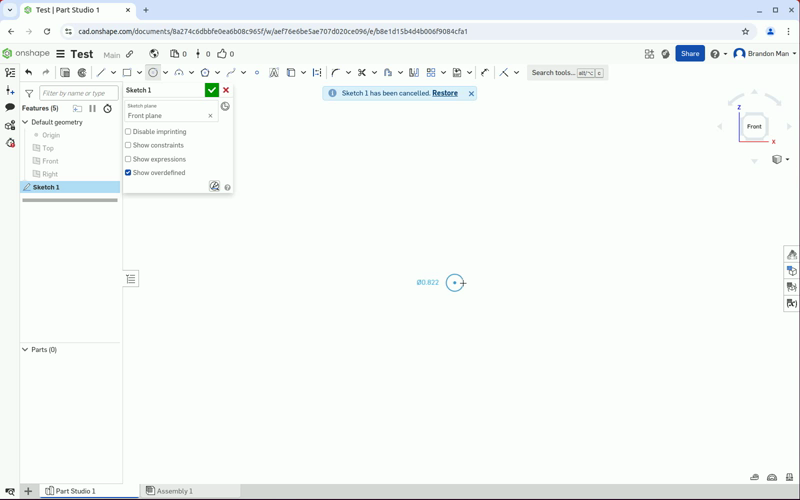
scroll(6)
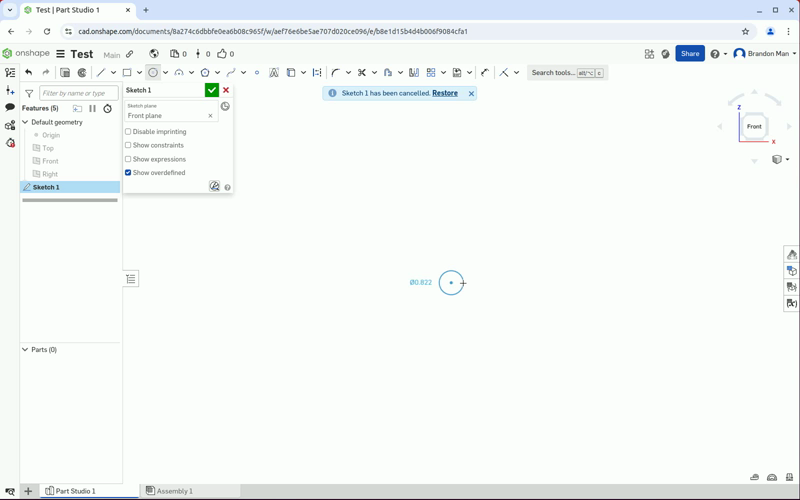
scroll(6)
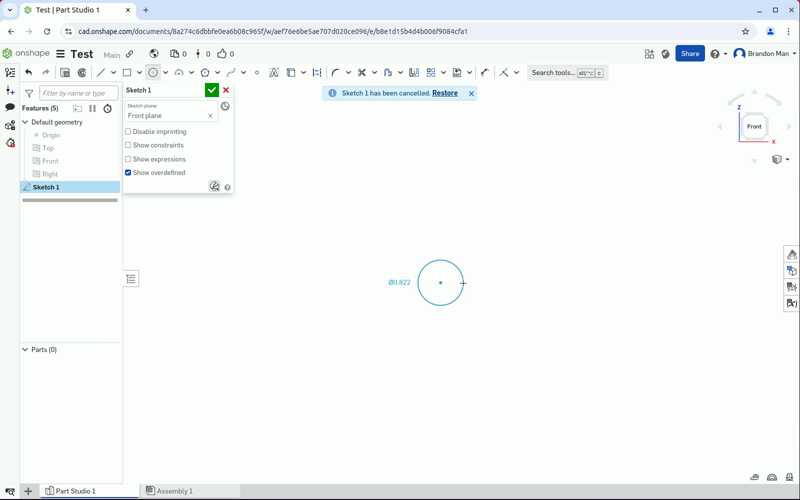
click(463, 282)
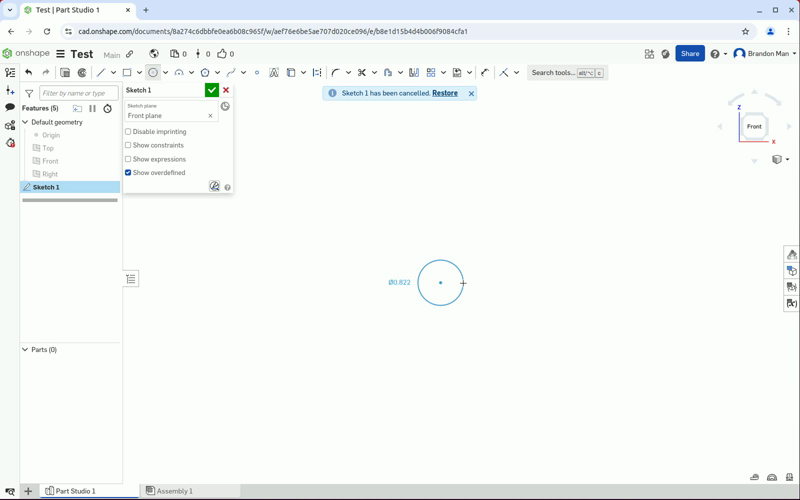
scroll(-6)
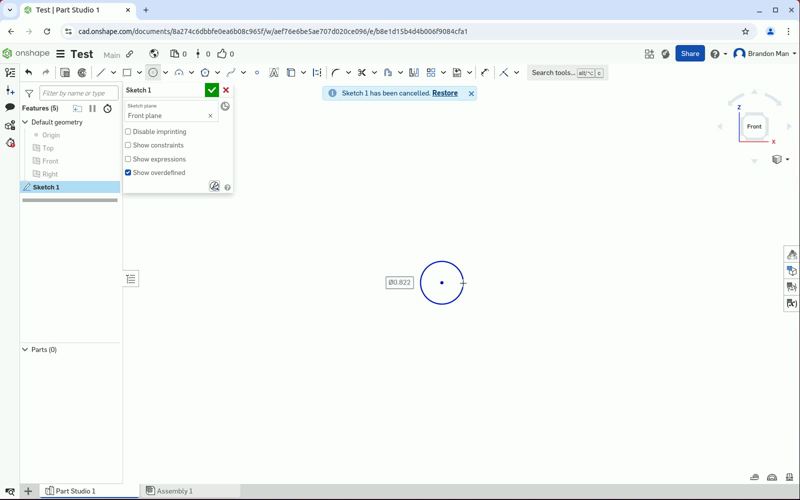
scroll(-6)
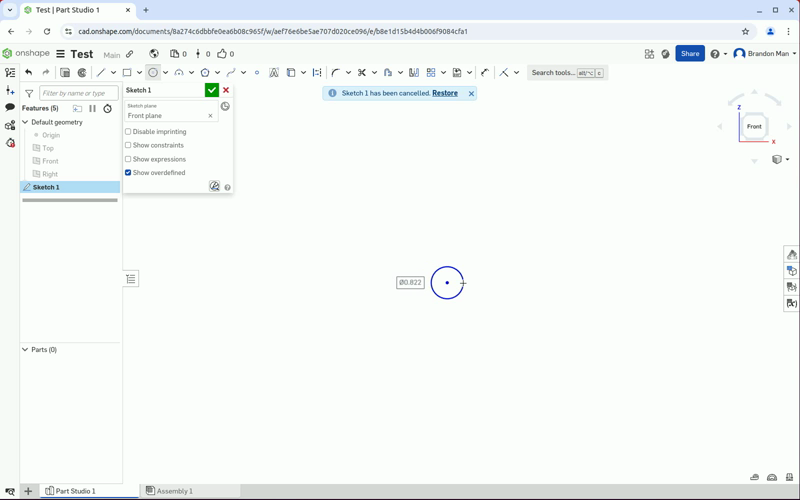
scroll(-6)
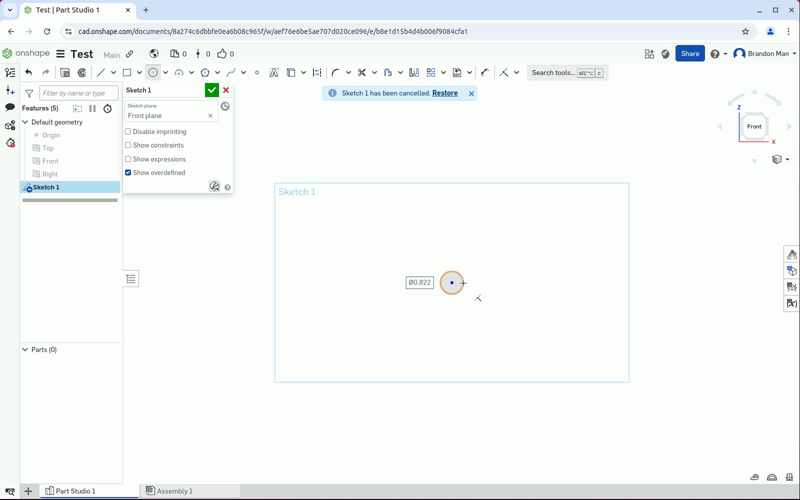
scroll(-6)
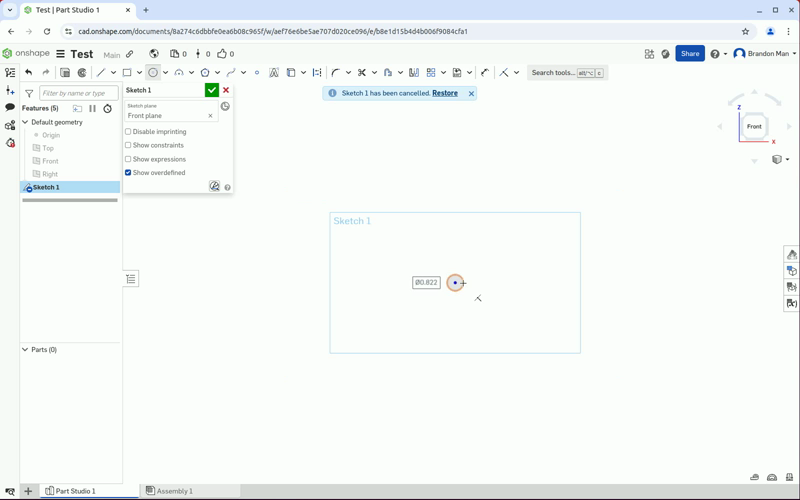
scroll(-6)
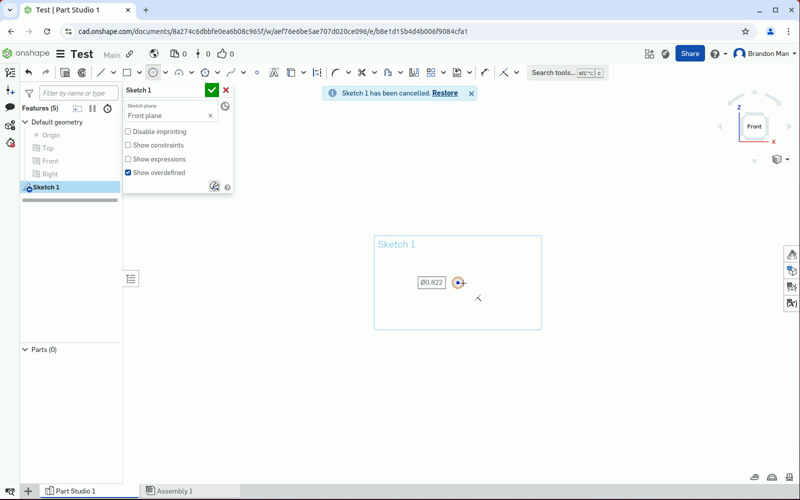
scroll(-6)
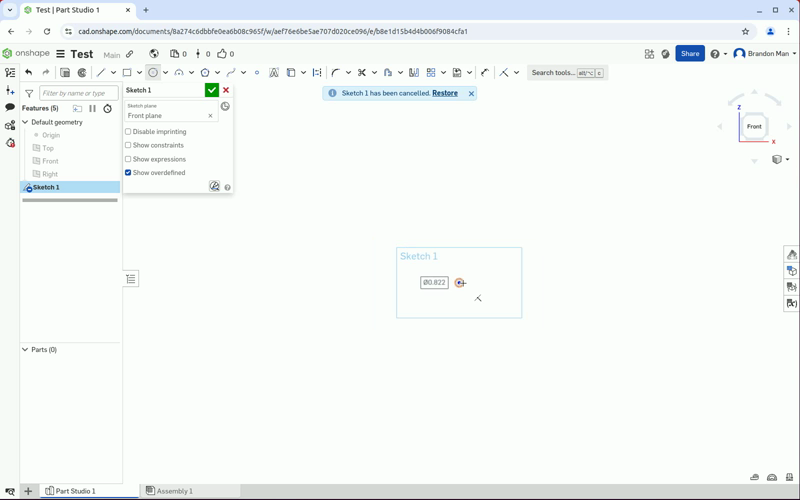
scroll(-6)
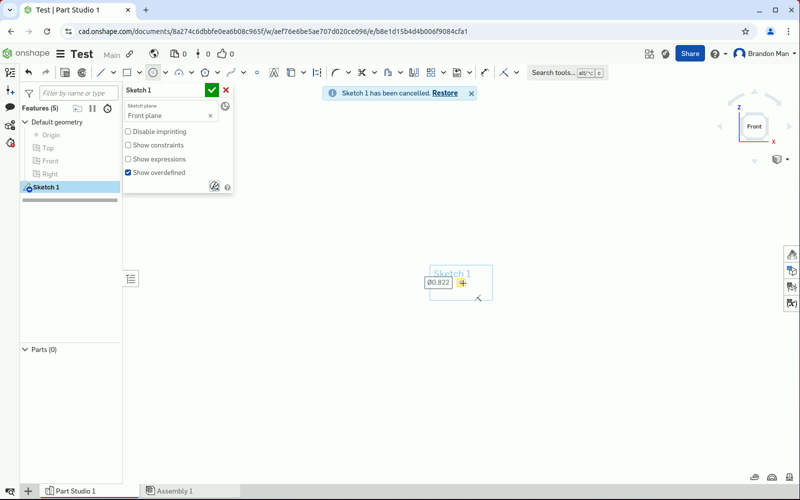
key(esc)
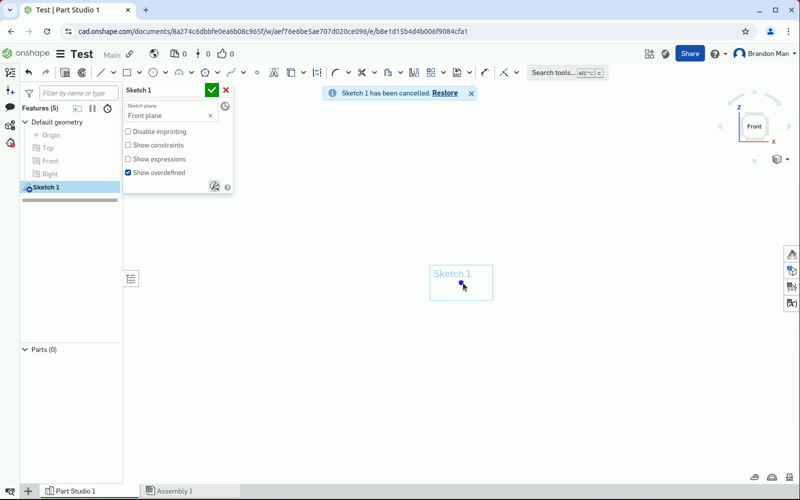
mouse_move(461, 283)
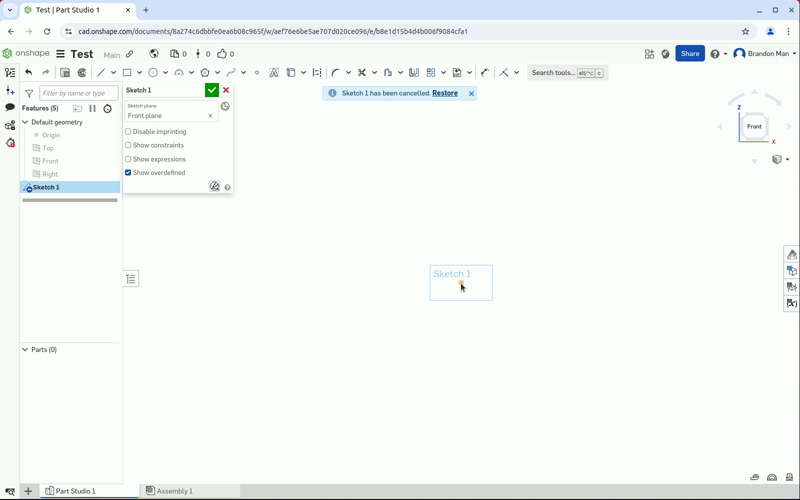
scroll(6)
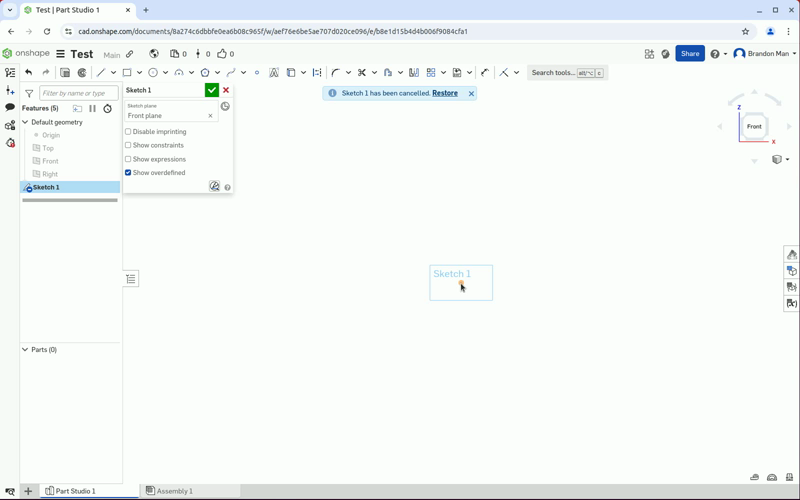
scroll(6)
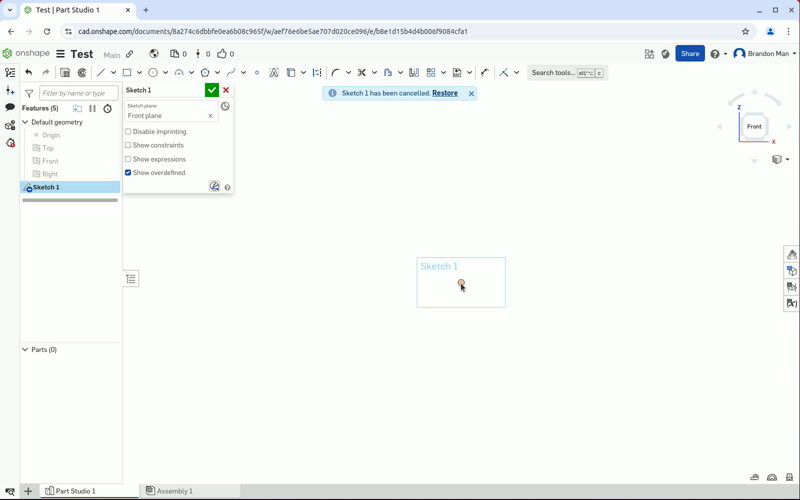
scroll(6)
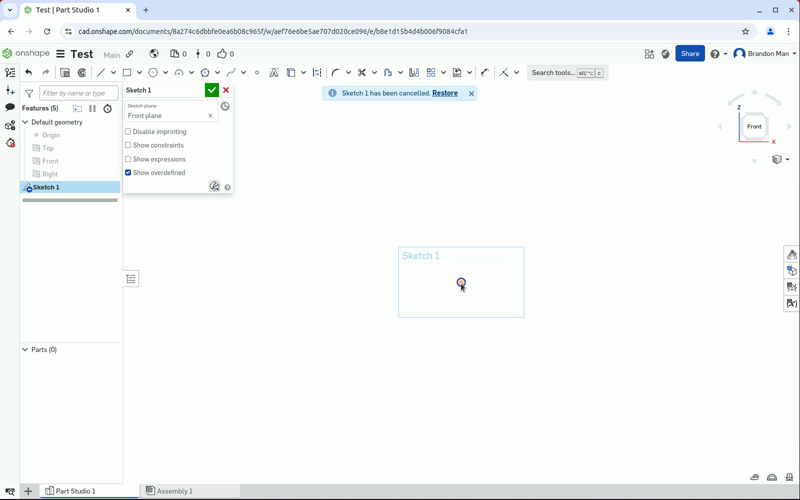
scroll(6)
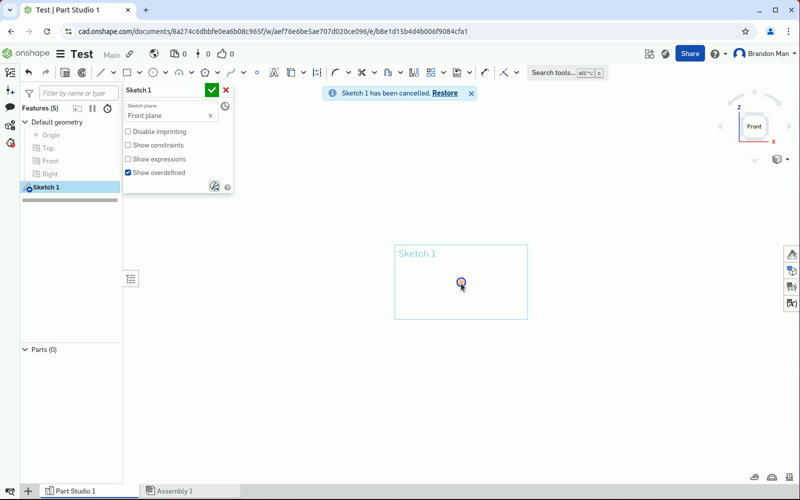
scroll(6)
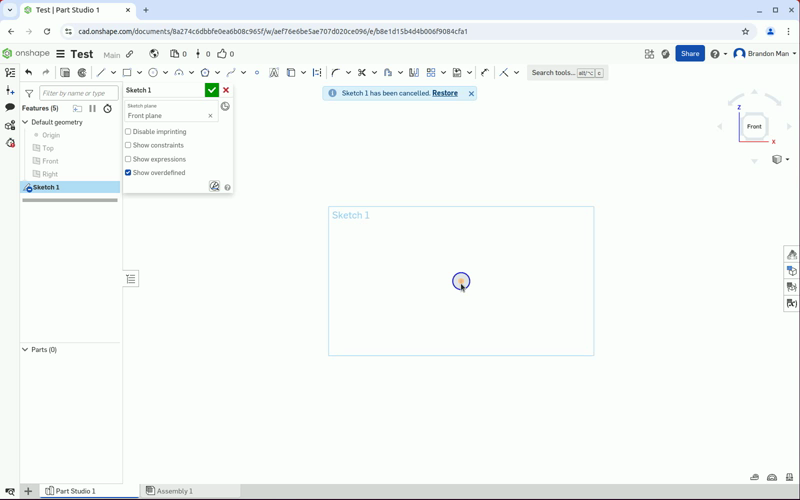
scroll(6)
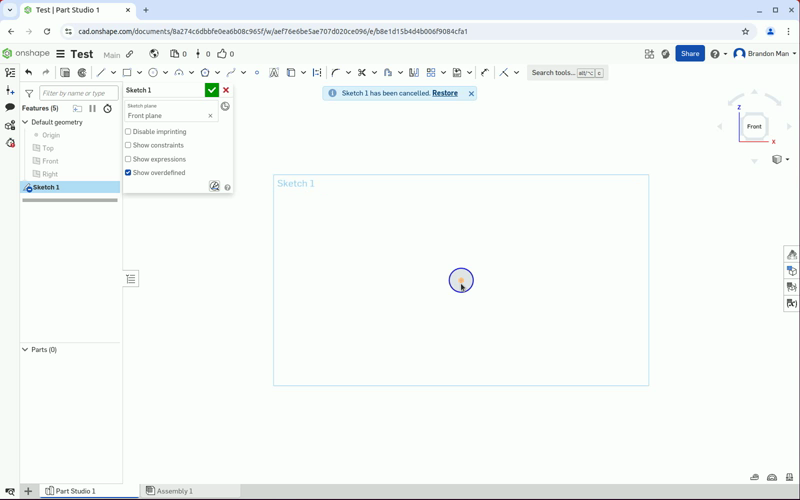
scroll(6)
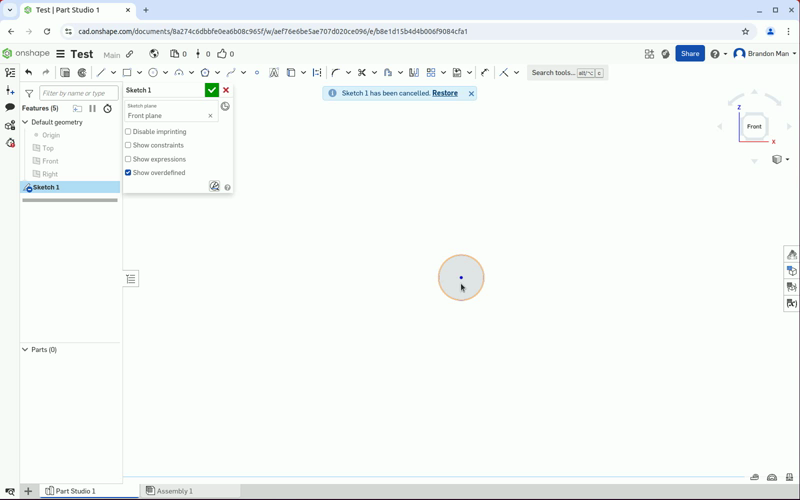
click(461, 283)
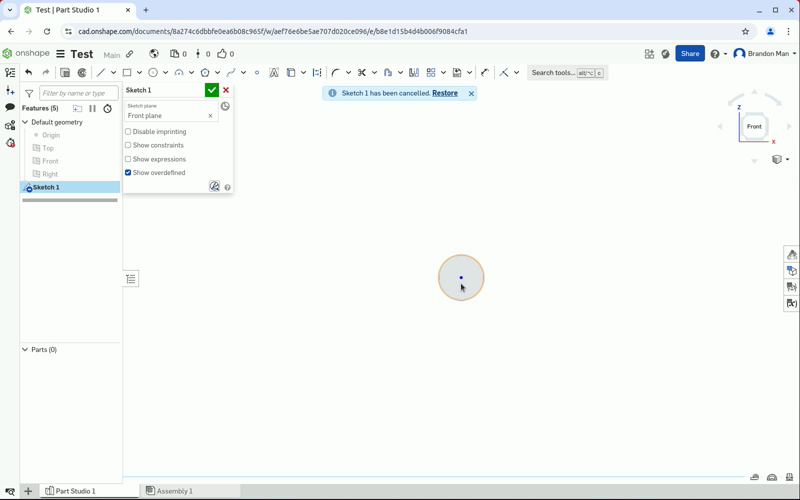
scroll(-6)
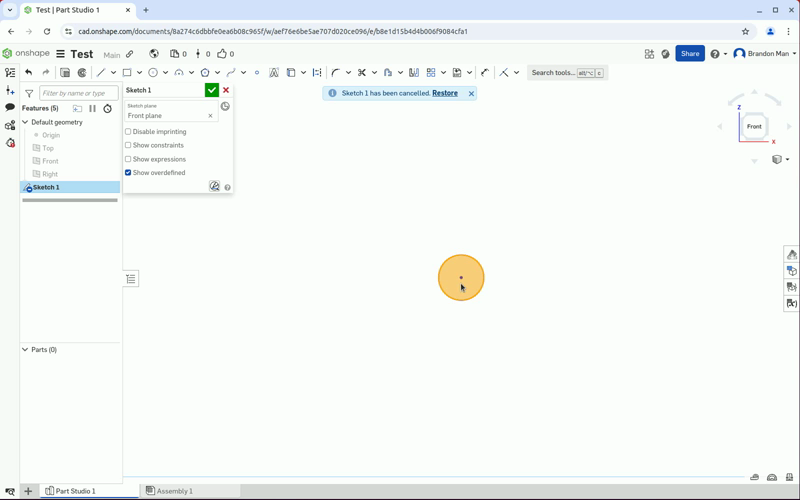
scroll(-6)
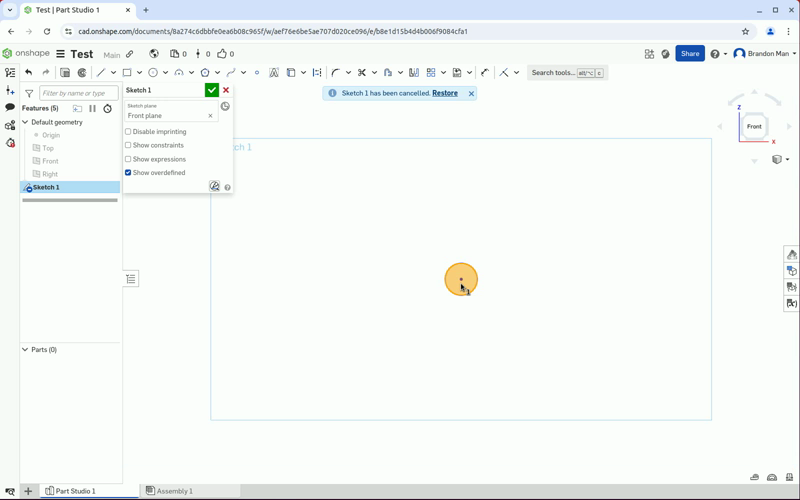
scroll(-6)
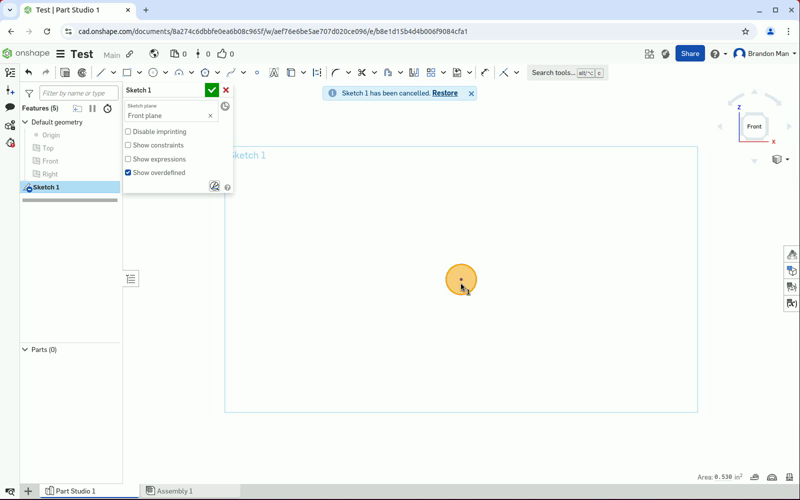
scroll(-6)
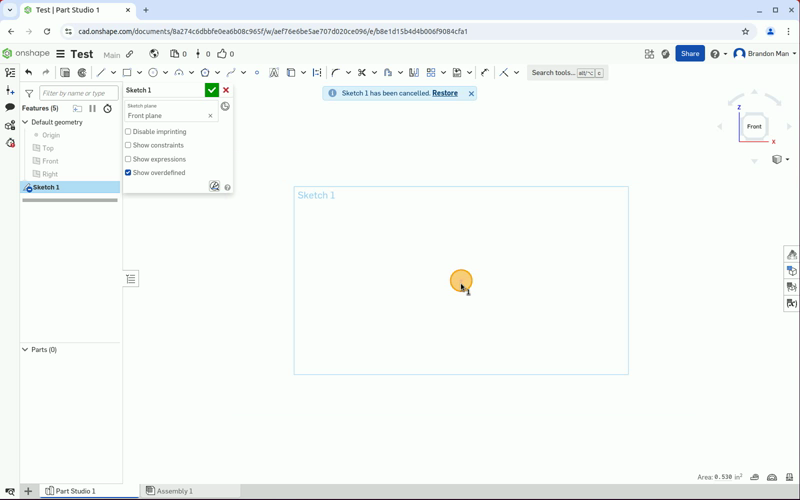
scroll(-6)
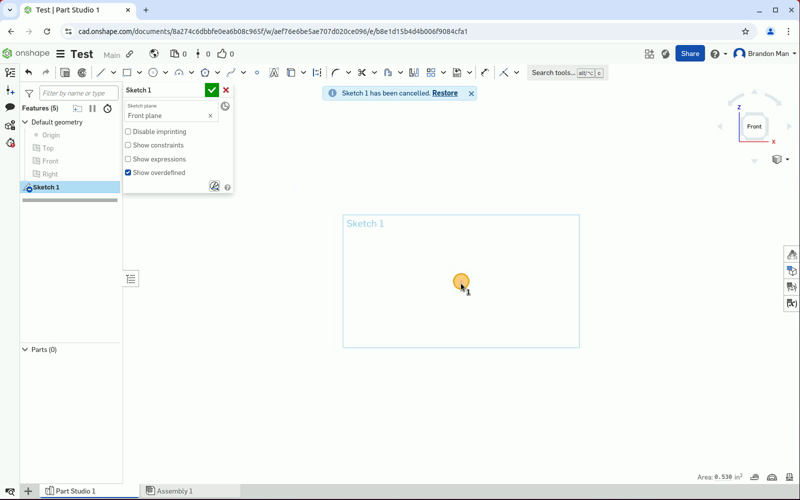
scroll(-6)
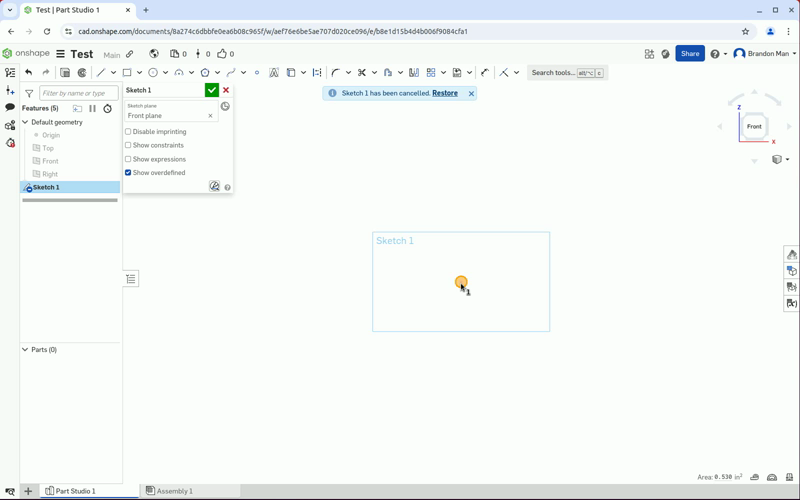
scroll(-6)
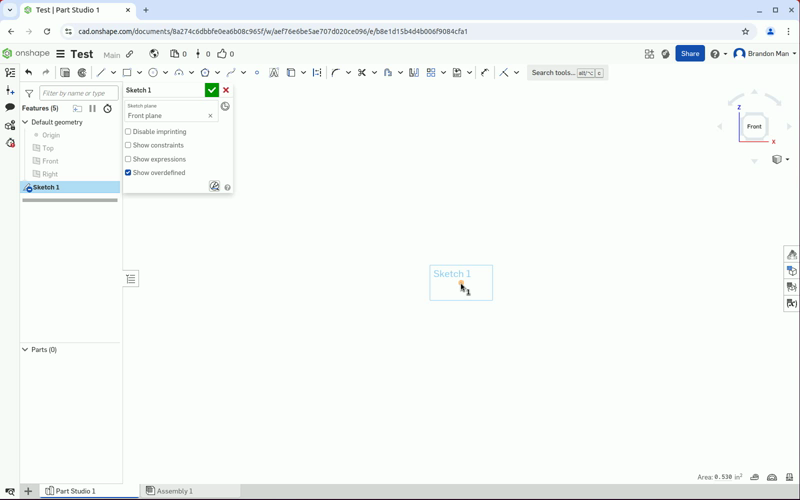
mouse_move(73, 352)
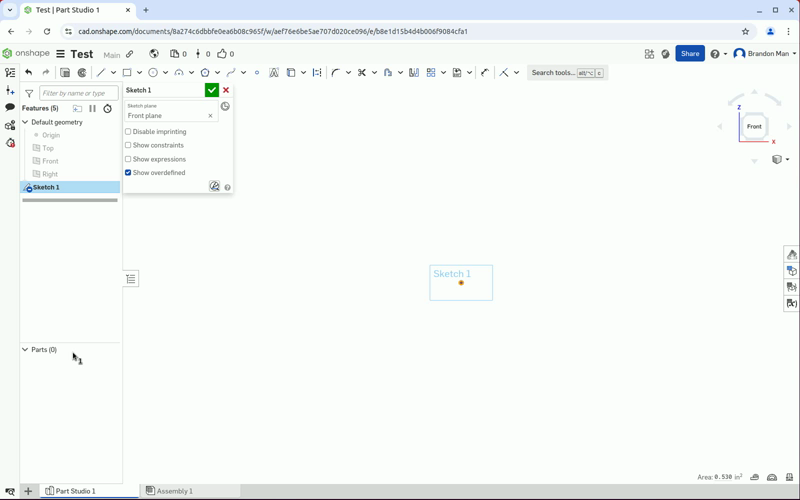
key(shift+y)
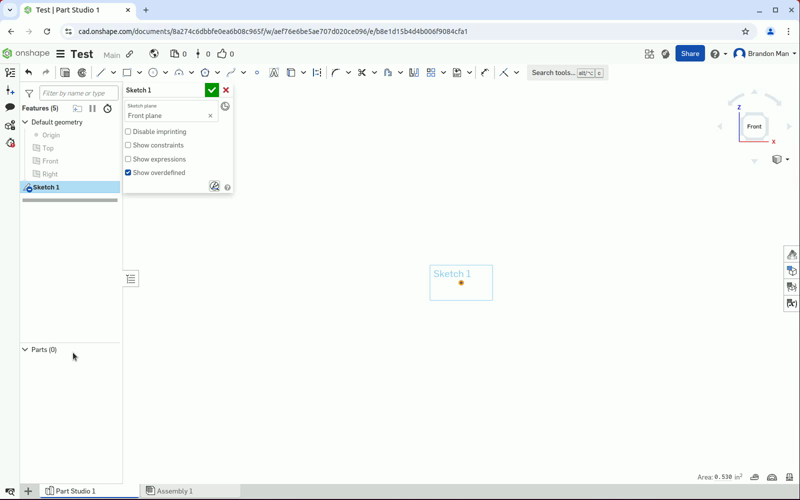
key(shift+e)
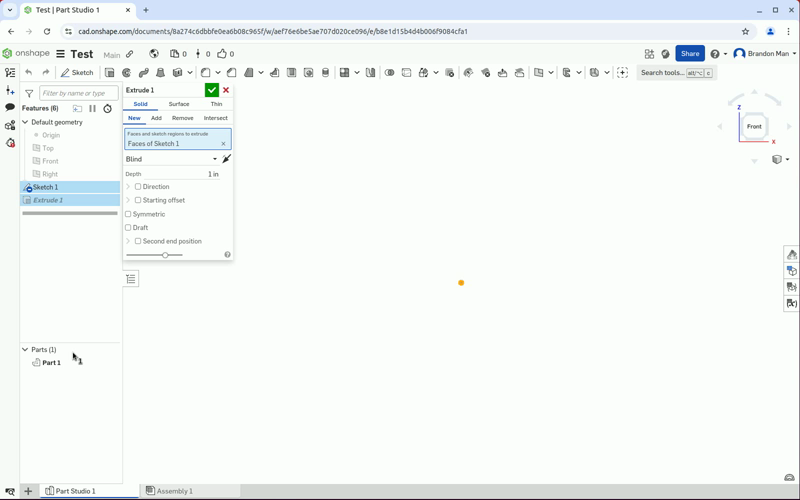
mouse_move(143, 106)
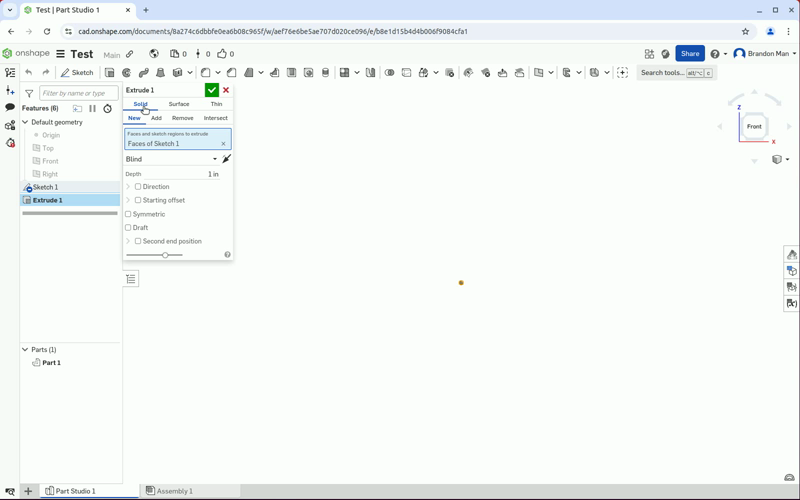
click(143, 106)
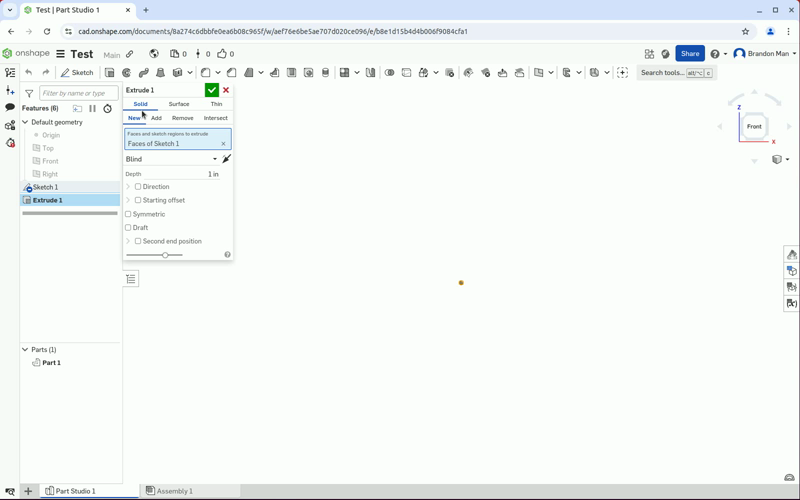
mouse_move(137, 120)
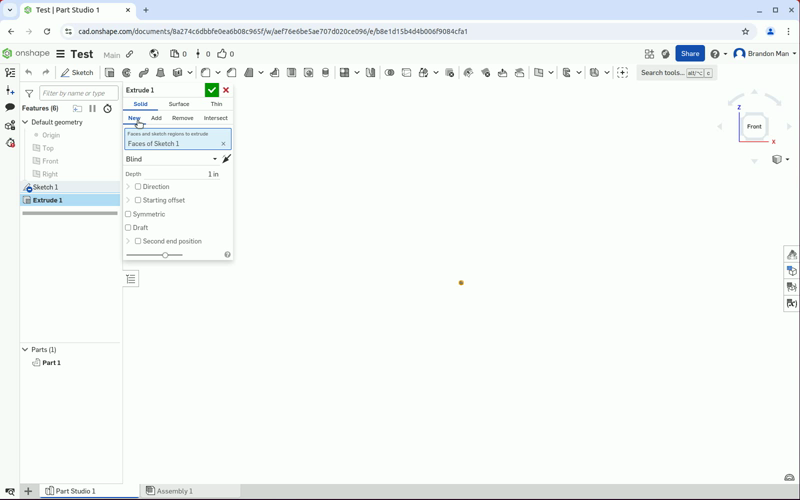
click(137, 120)
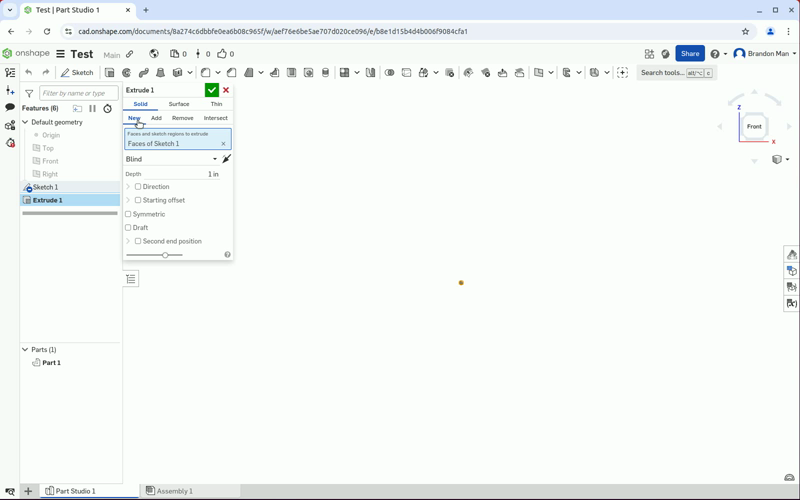
key(tab, 4)
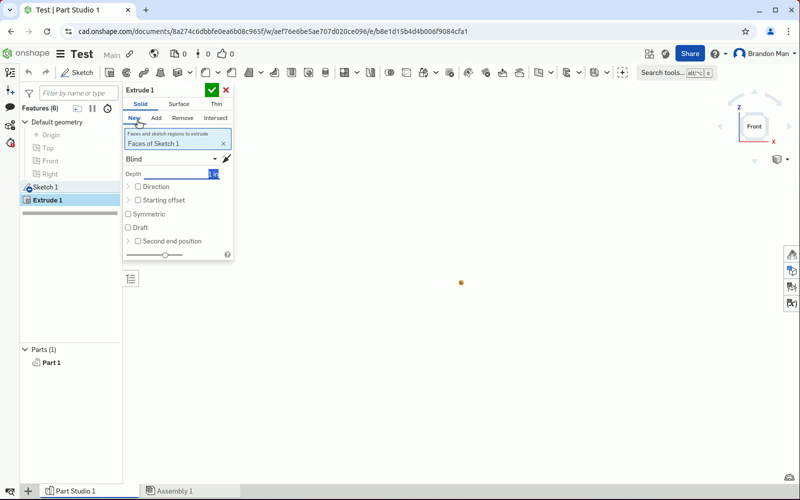
text(21.664)
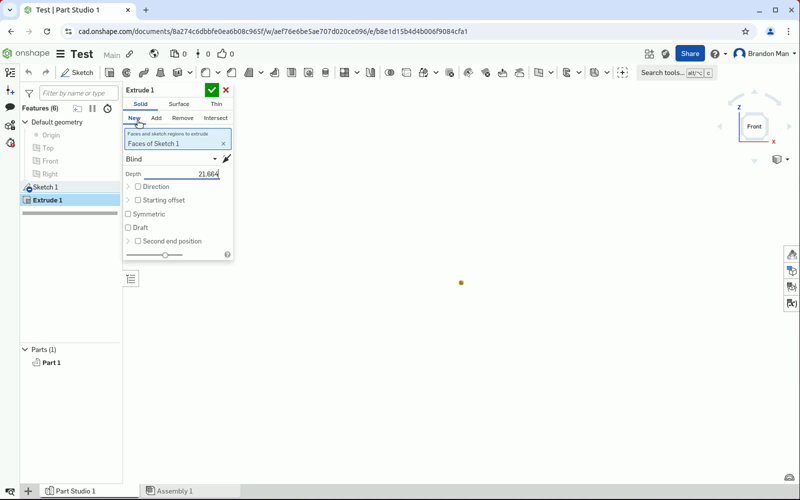
key(enter)
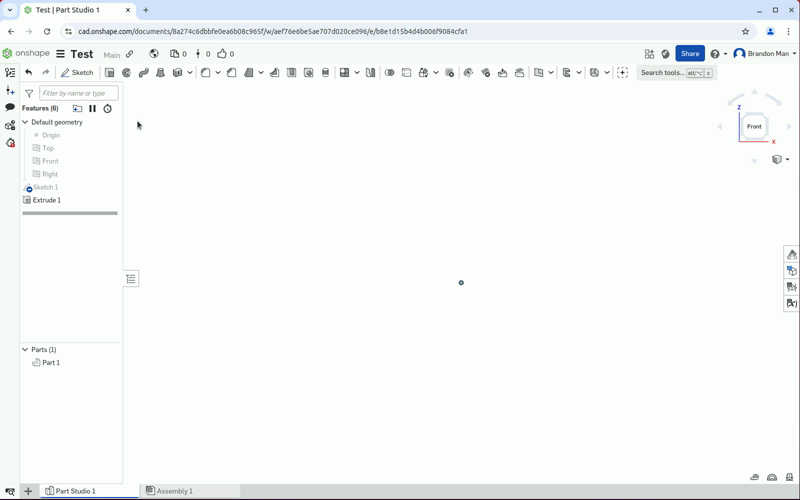
key(shift+h)
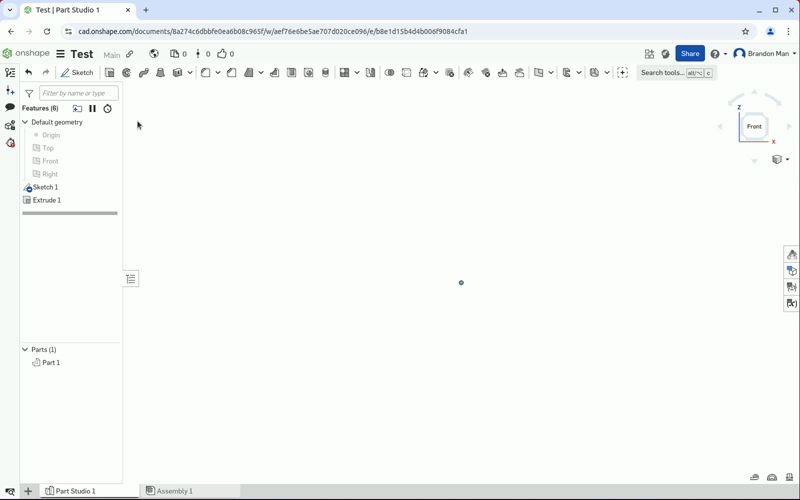
key(shift+h)
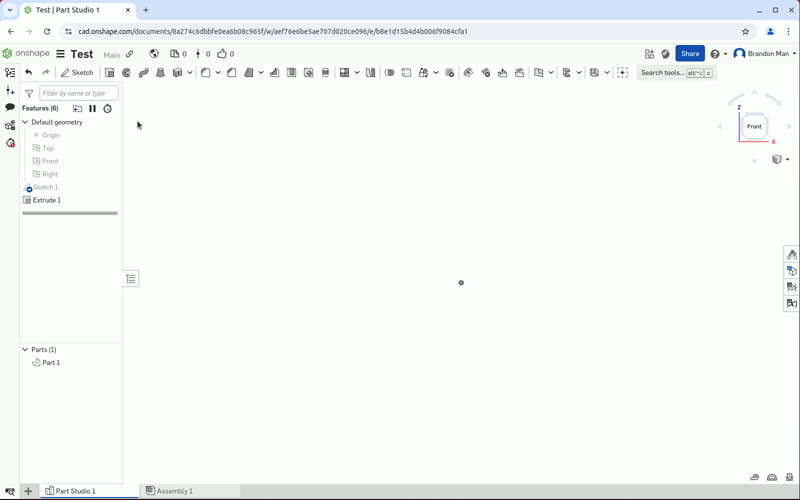
mouse_move(73, 189)
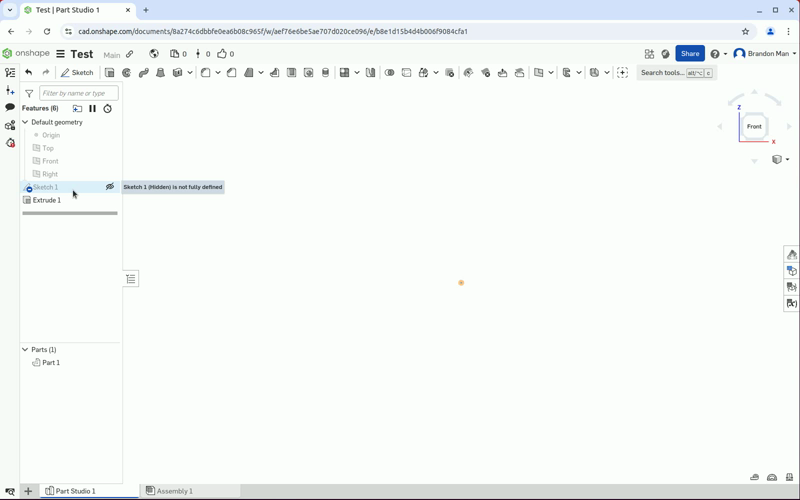
click(73, 189)
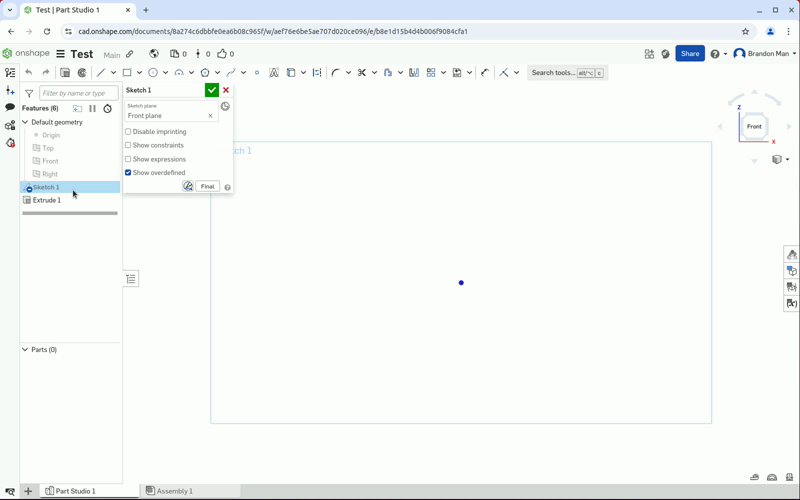
mouse_move(229, 92)
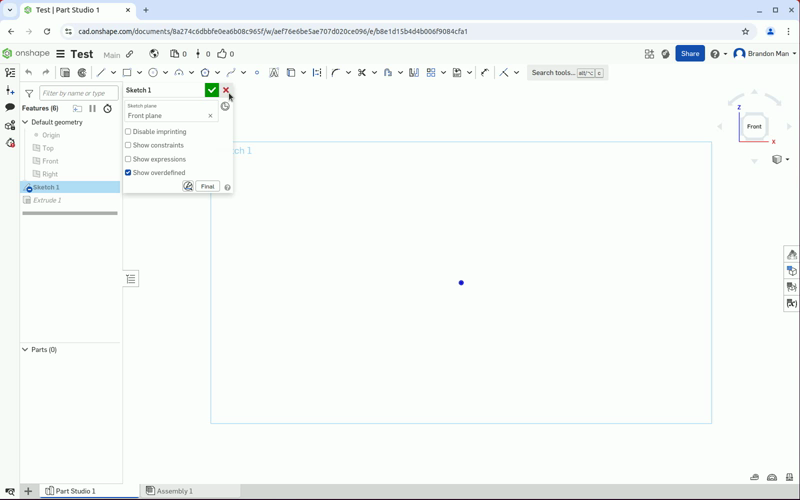
click(229, 92)
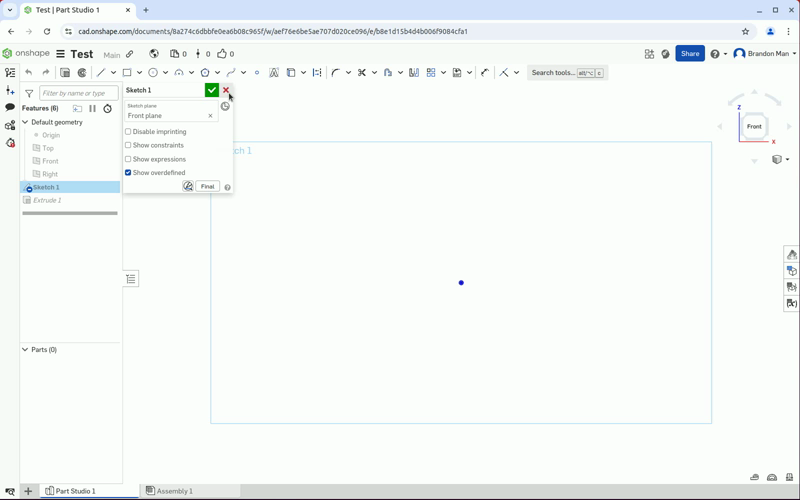
mouse_move(73, 352)
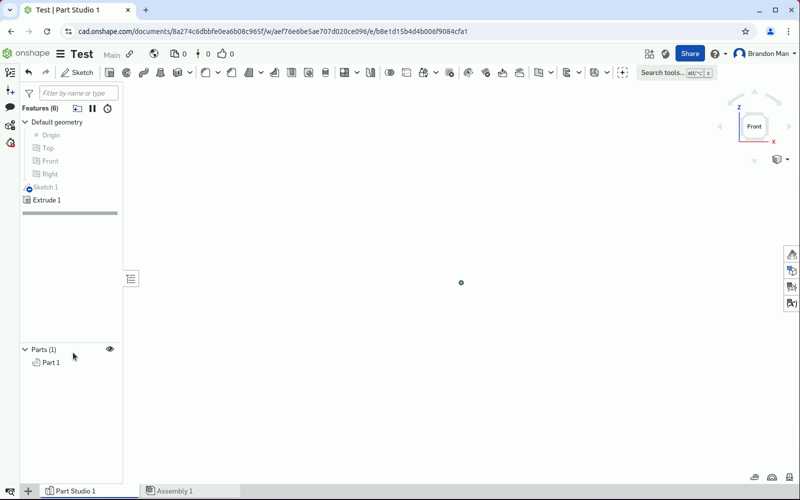
key(y)
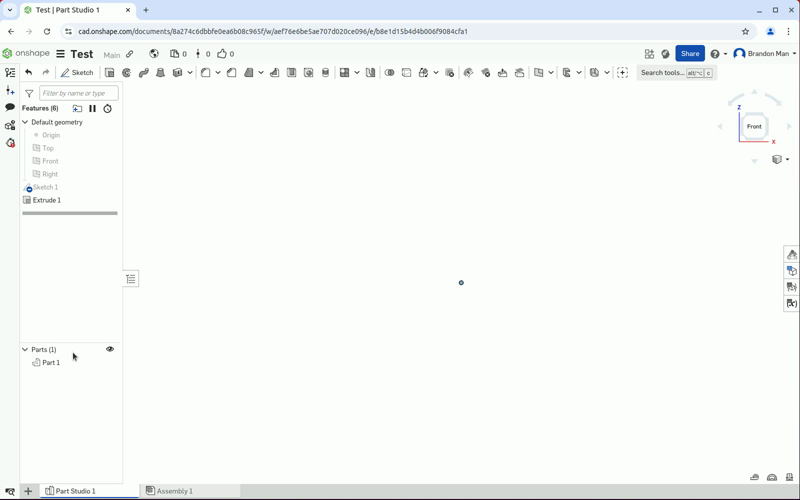
key(shift+p)
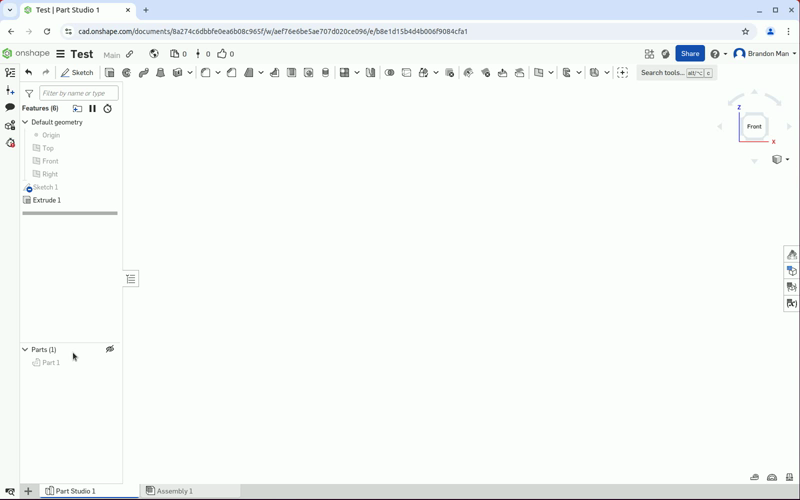
key(space)
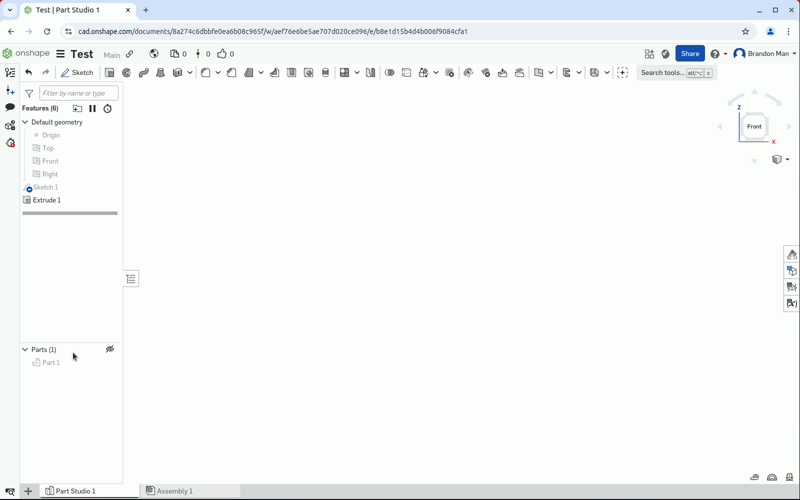
key_down(shift)
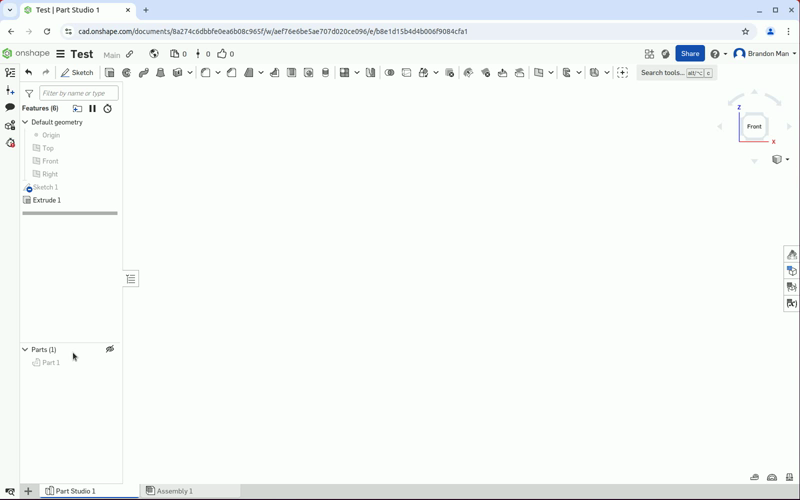
key(down)
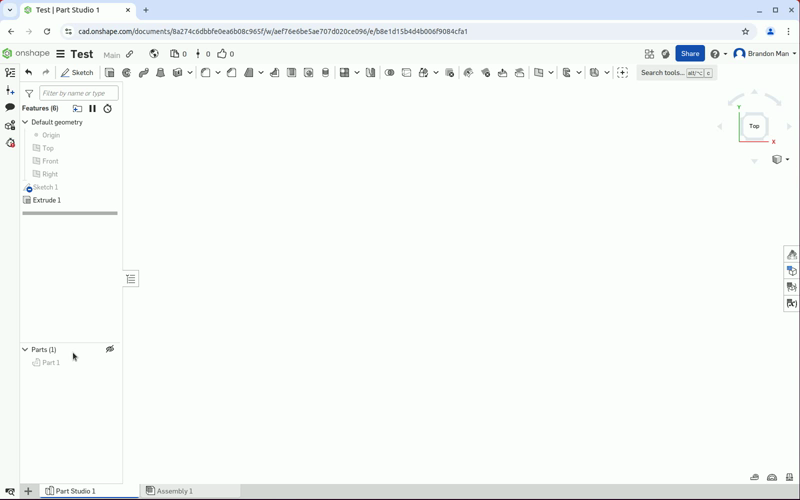
key_up(shift)
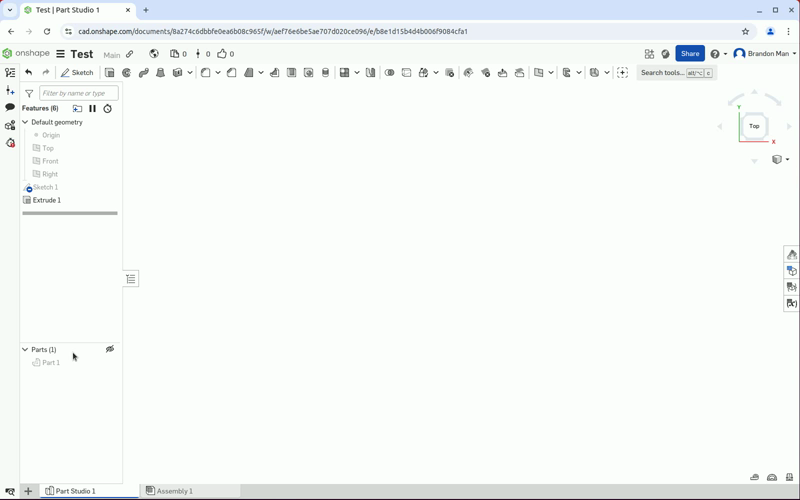
mouse_move(73, 352)
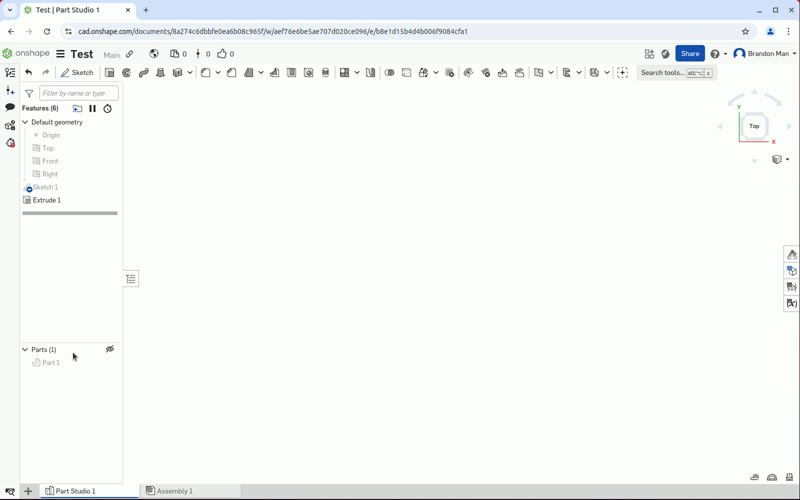
key(shift+y)
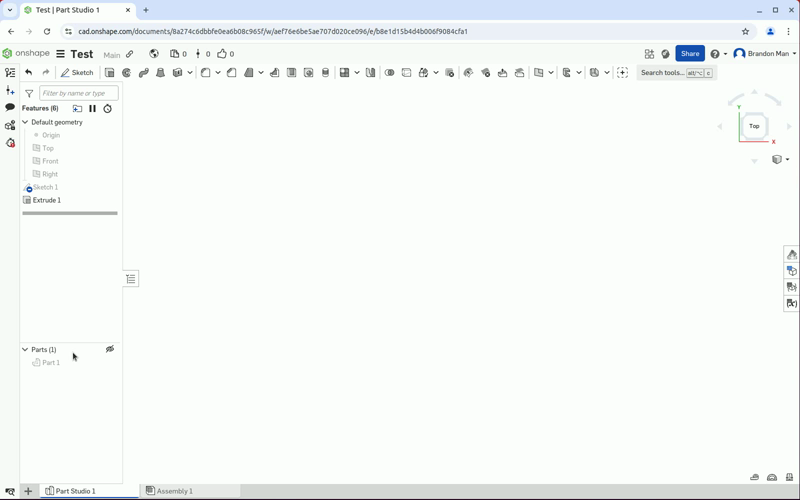
key(shift+s)
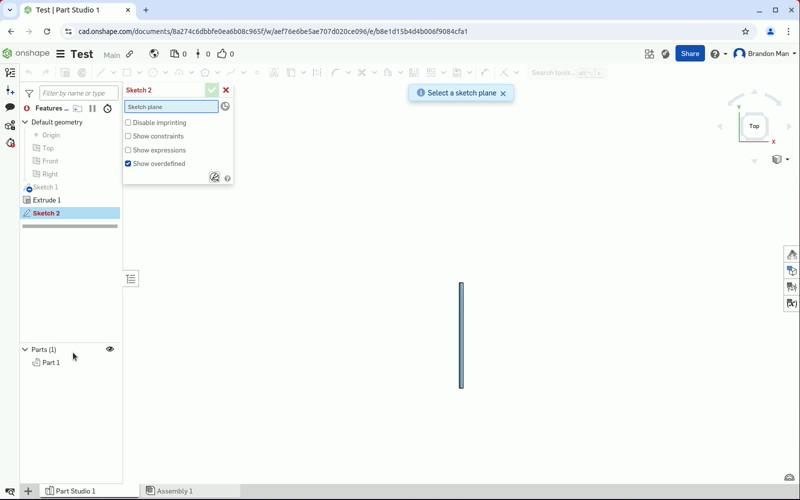
mouse_move(73, 150)
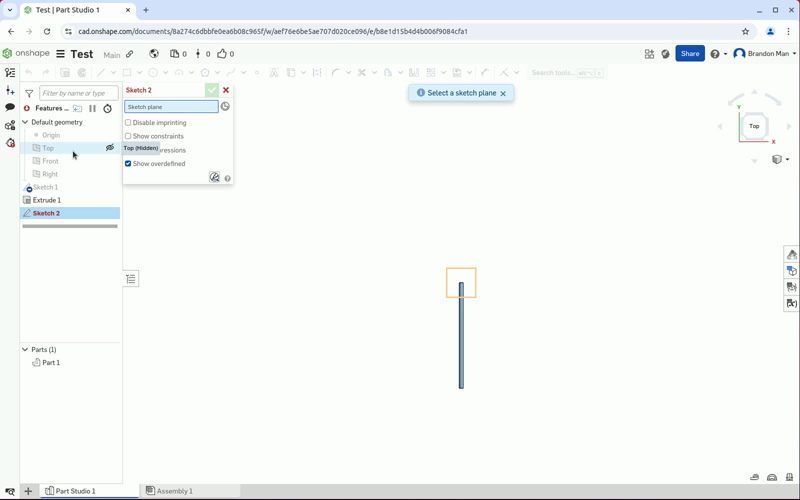
click(73, 150)
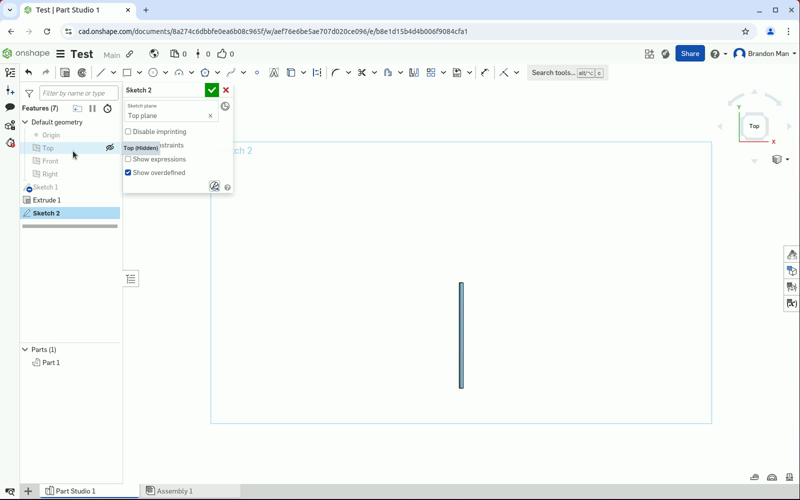
mouse_move(73, 352)
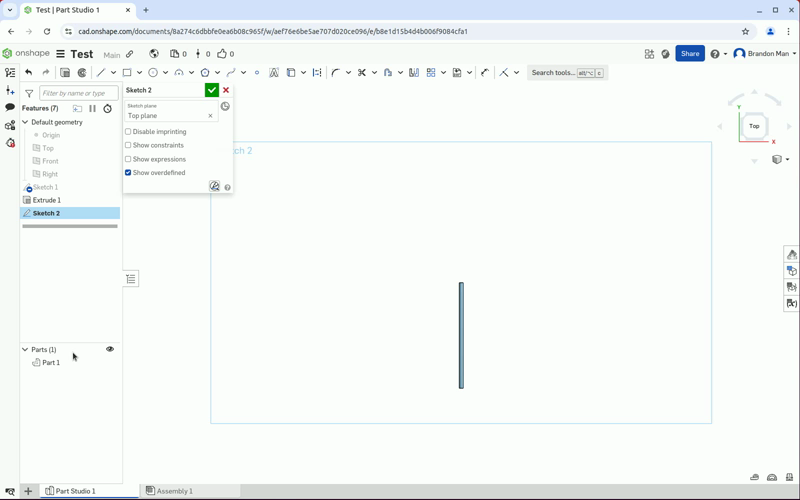
key(y)
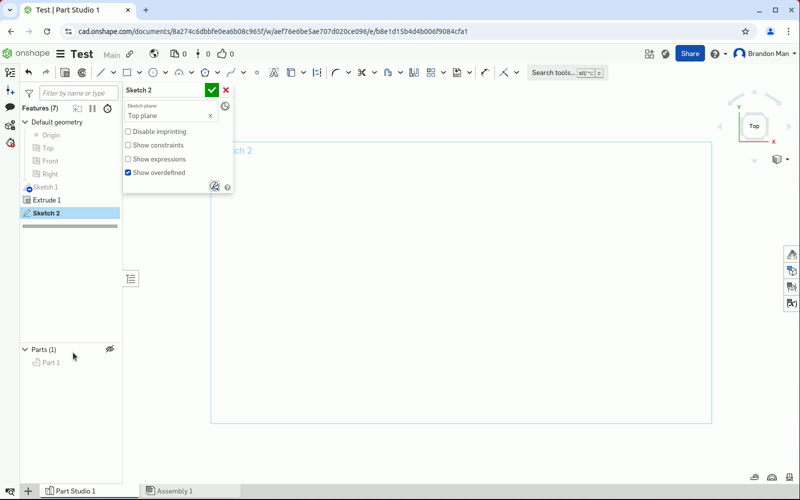
key(l)
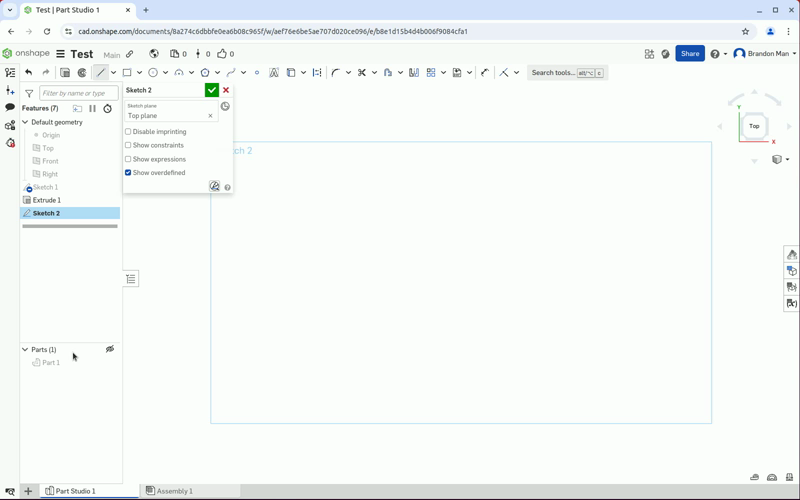
key_down(shift)
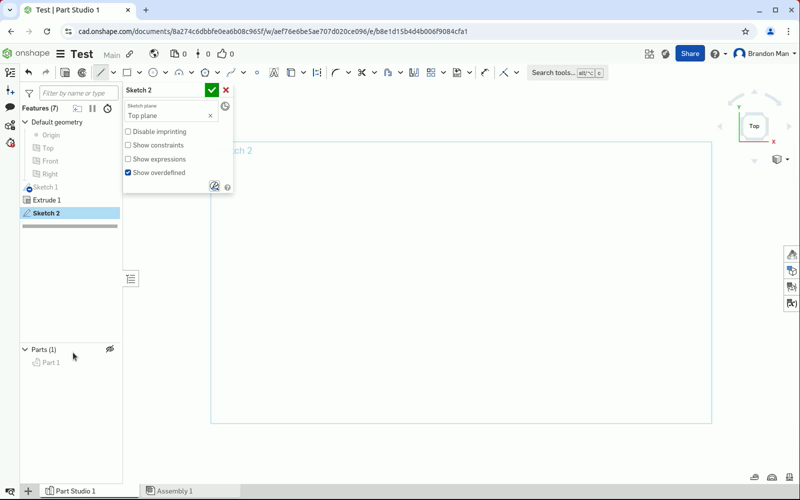
mouse_move(460, 285)
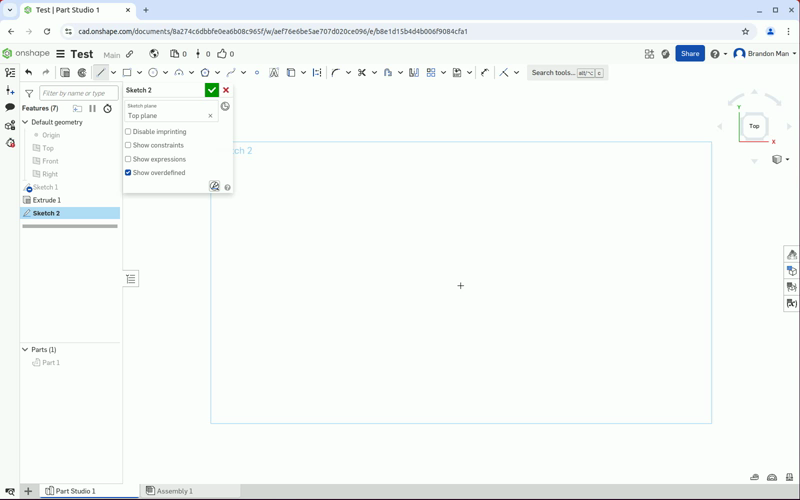
click(460, 285)
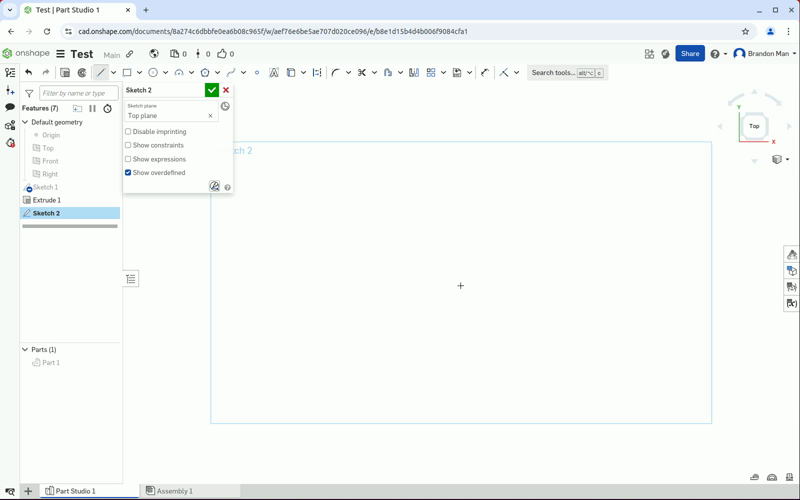
key_up(shift)
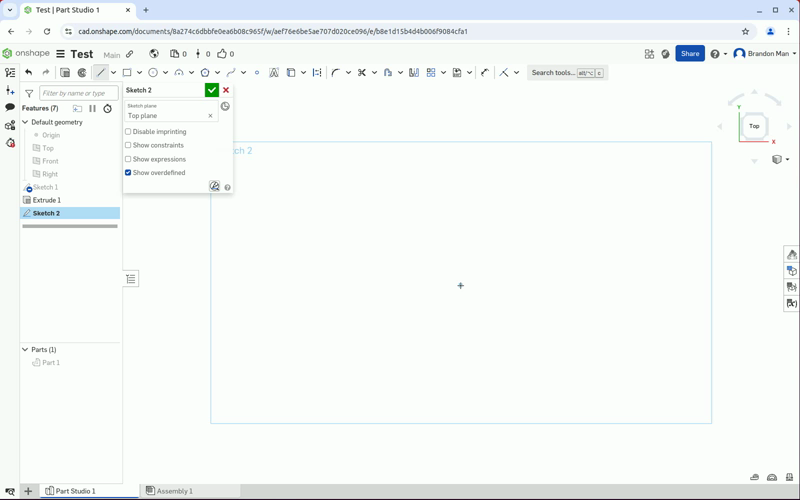
key_down(shift)
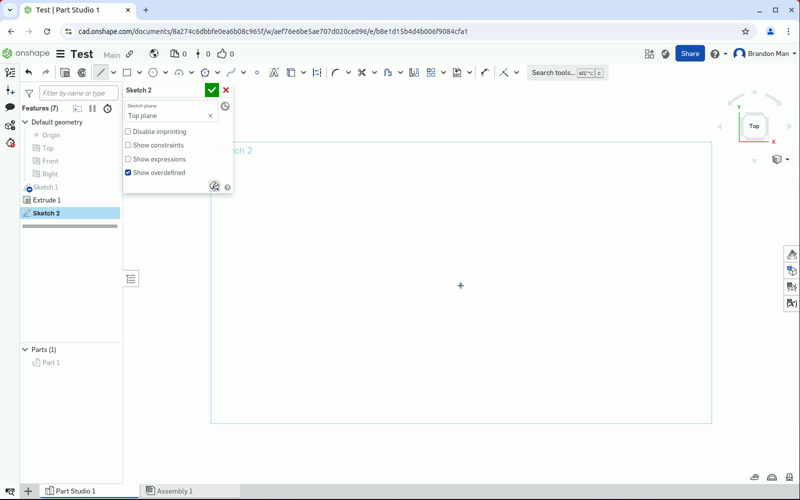
mouse_move(490, 285)
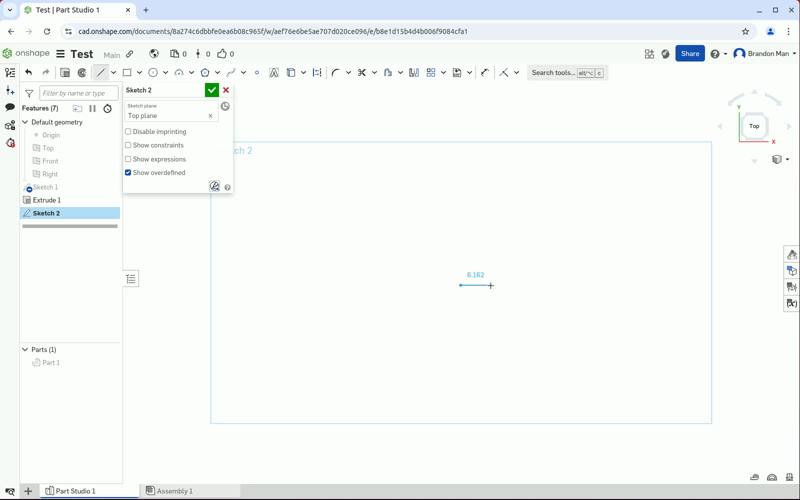
mouse_move(462, 285)
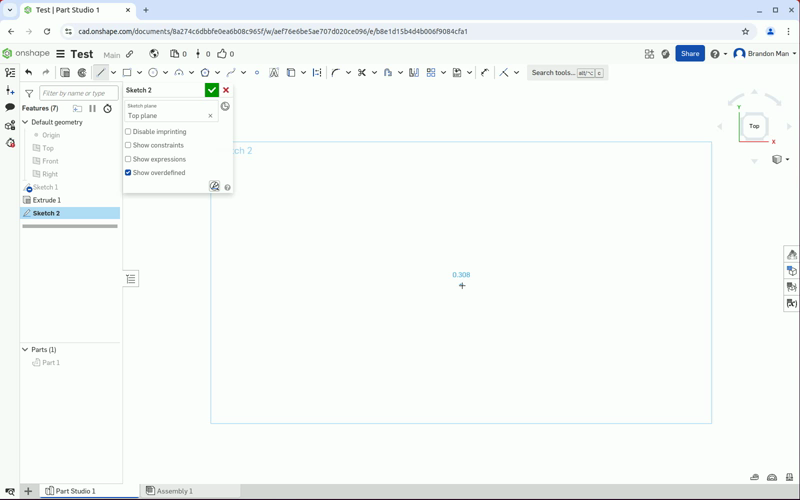
scroll(6)
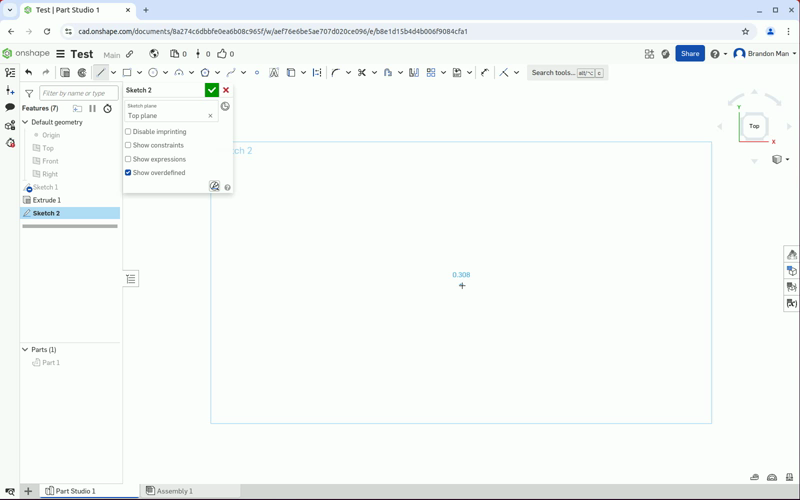
scroll(6)
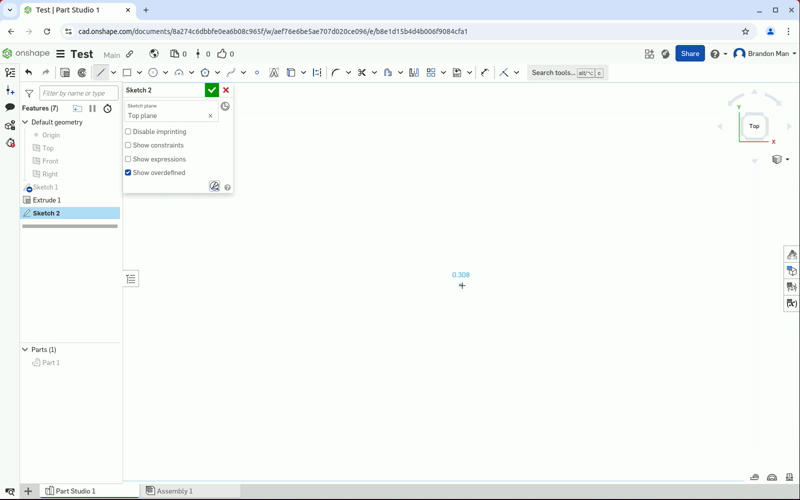
scroll(6)
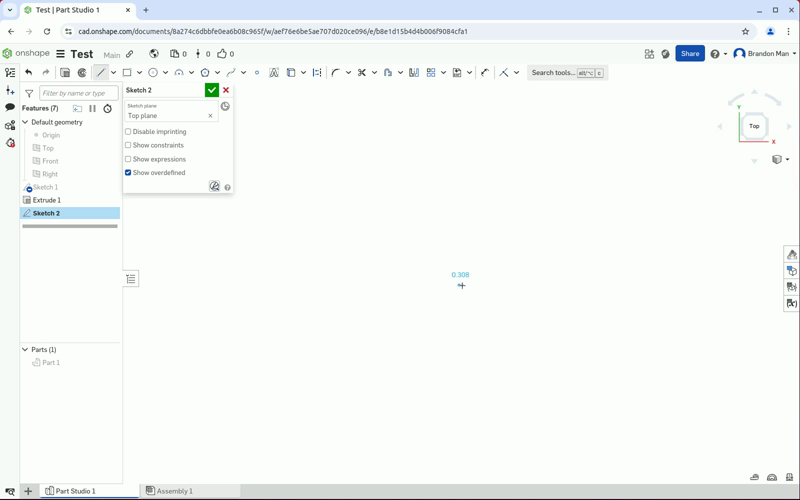
scroll(6)
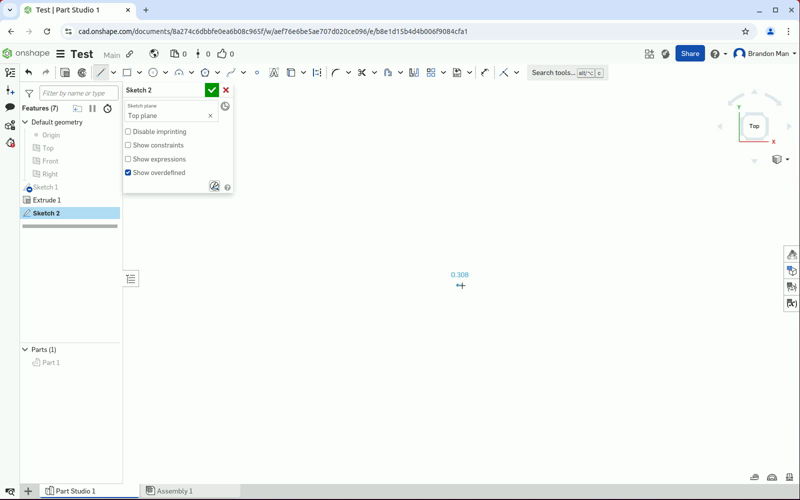
scroll(6)
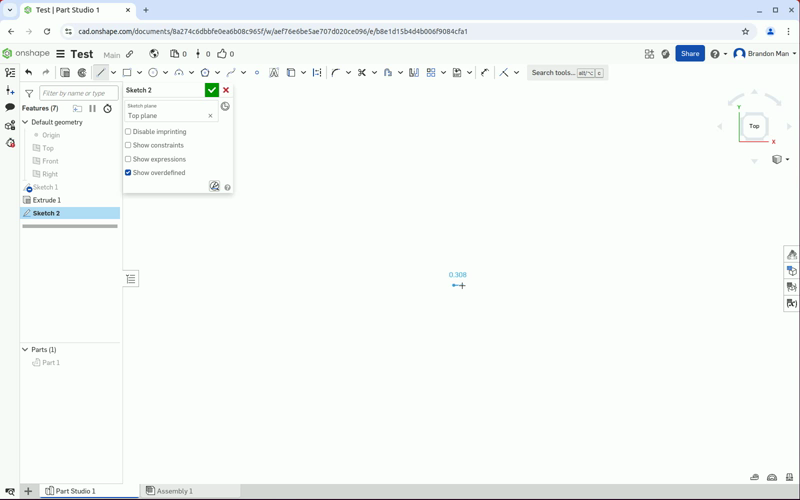
scroll(6)
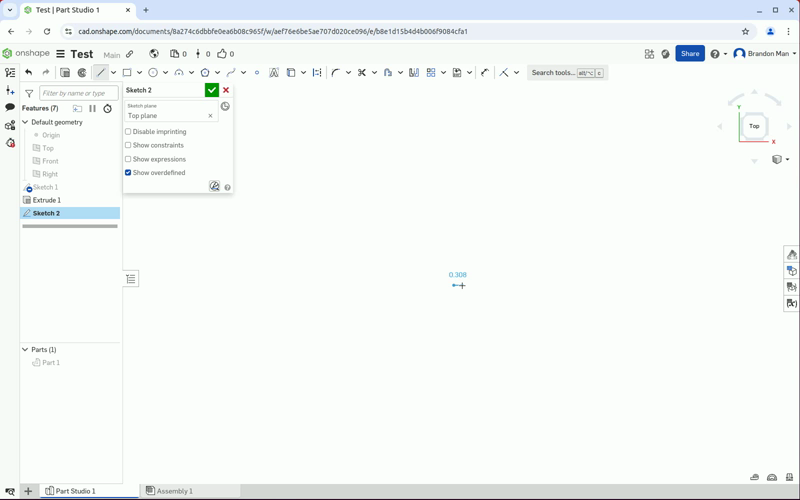
scroll(6)
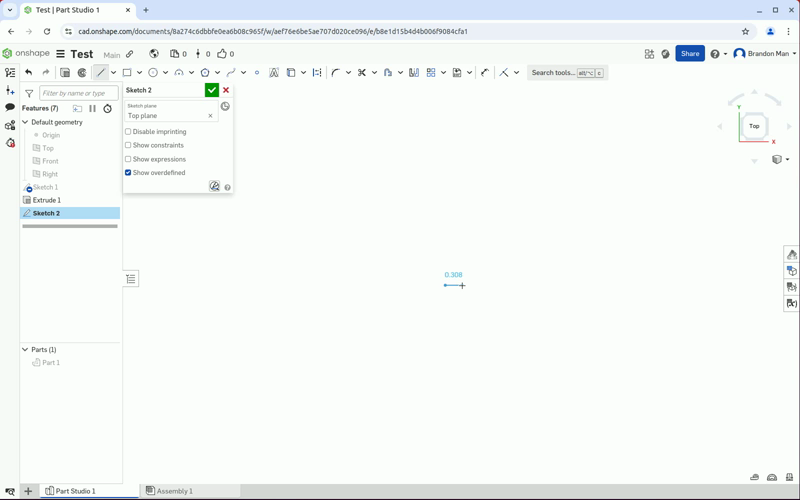
click(462, 285)
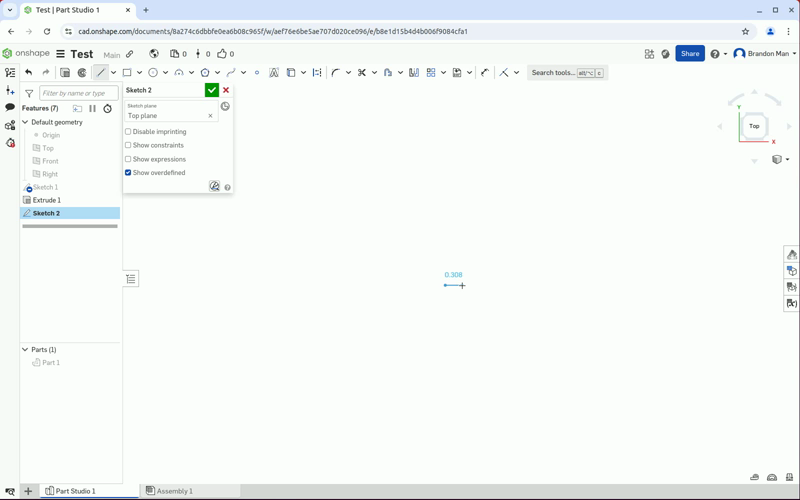
scroll(-6)
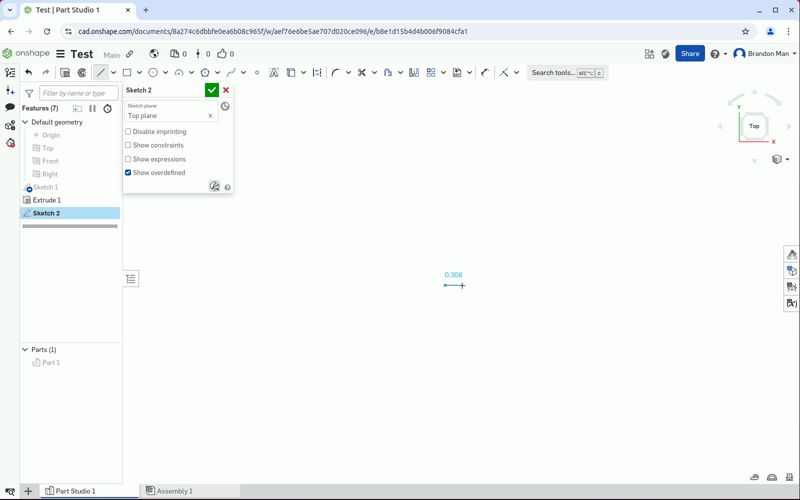
scroll(-6)
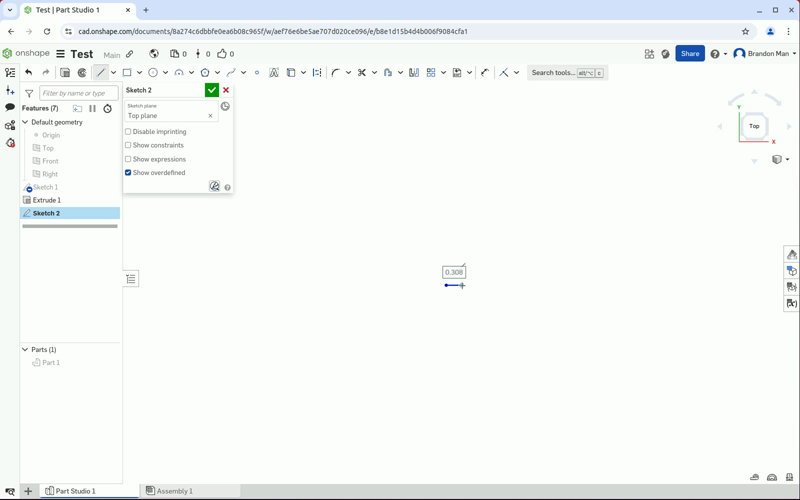
scroll(-6)
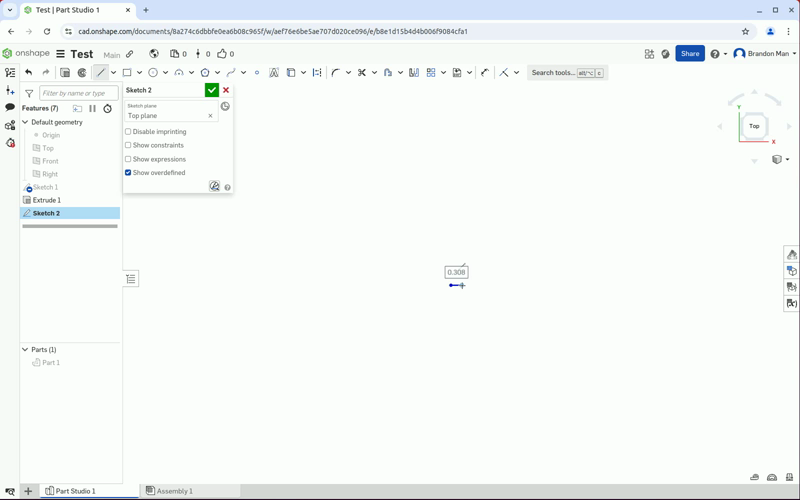
scroll(-6)
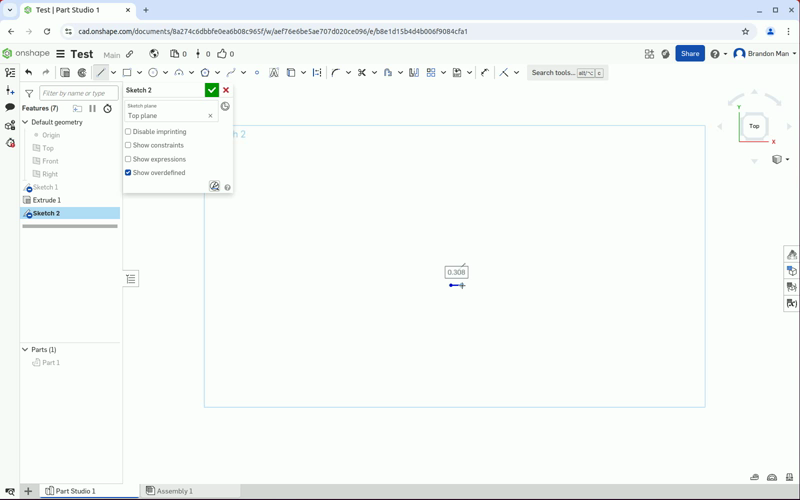
scroll(-6)
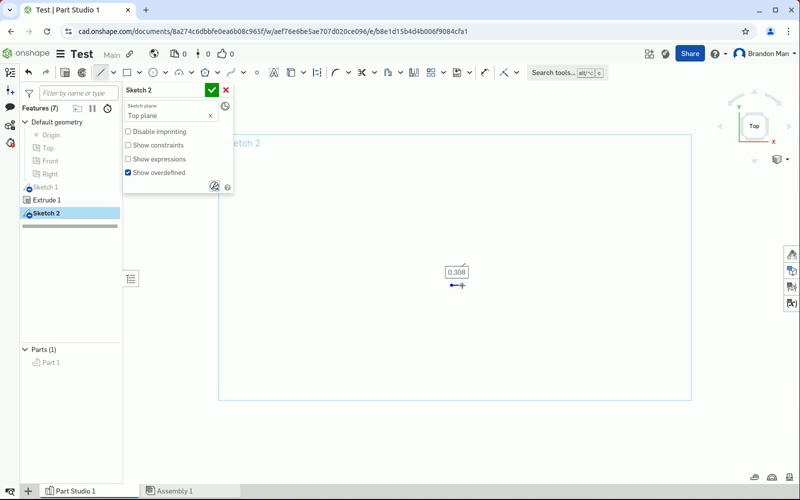
scroll(-6)
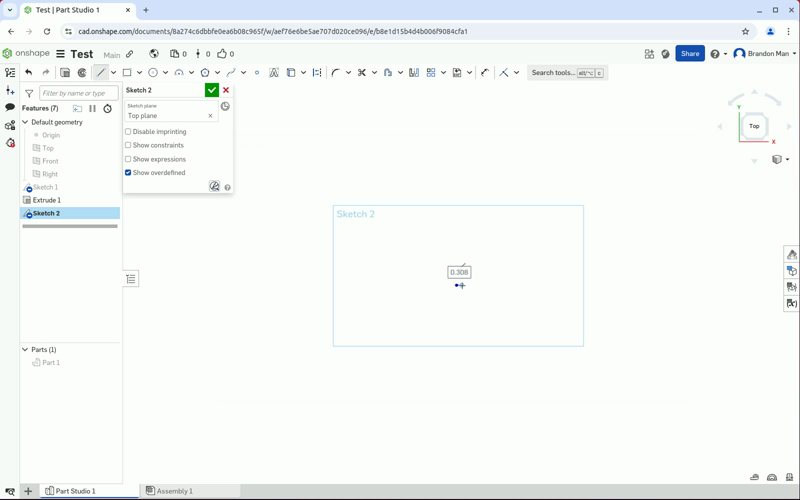
scroll(-6)
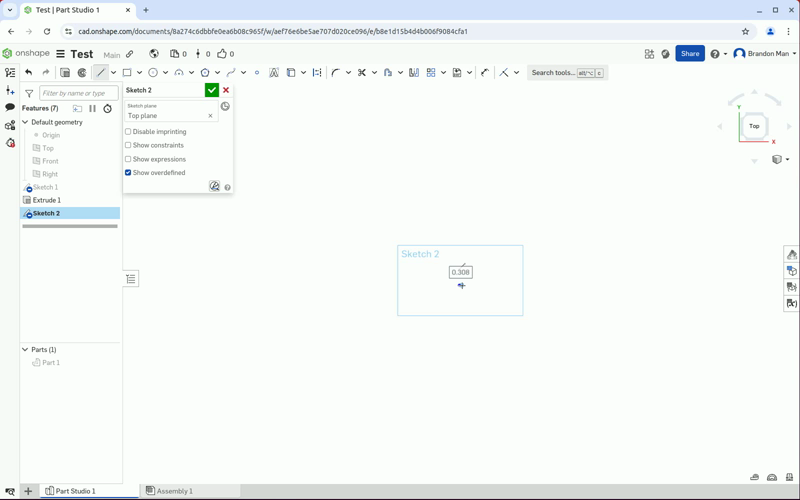
key_up(shift)
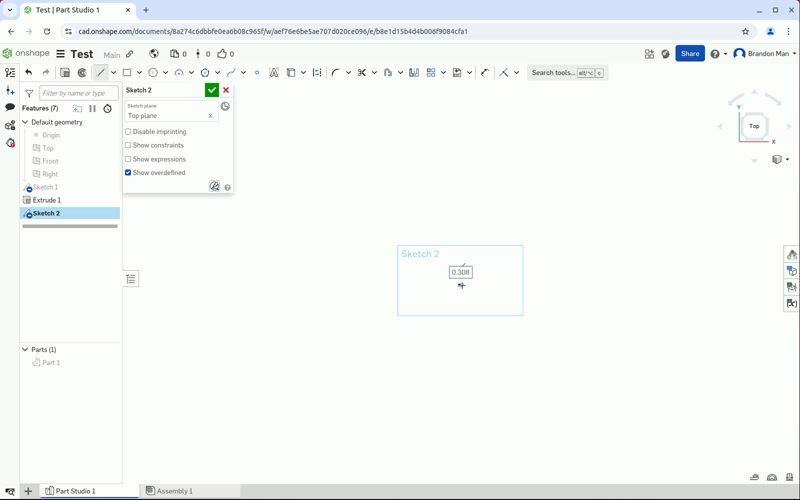
key_down(shift)
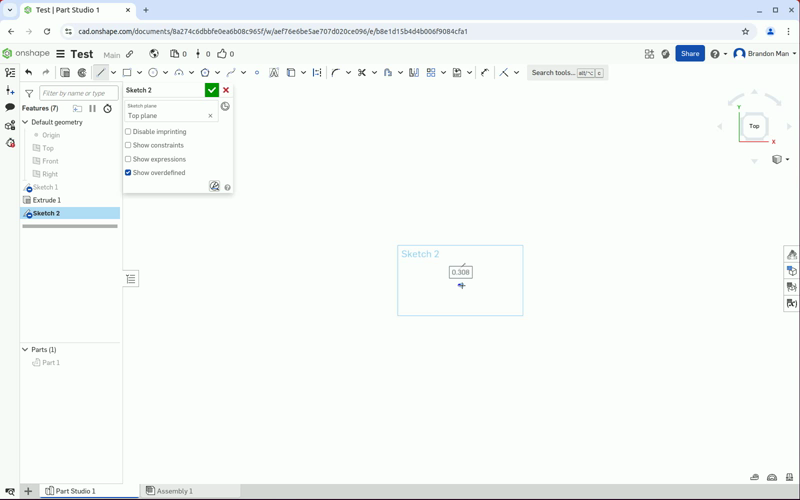
mouse_move(492, 285)
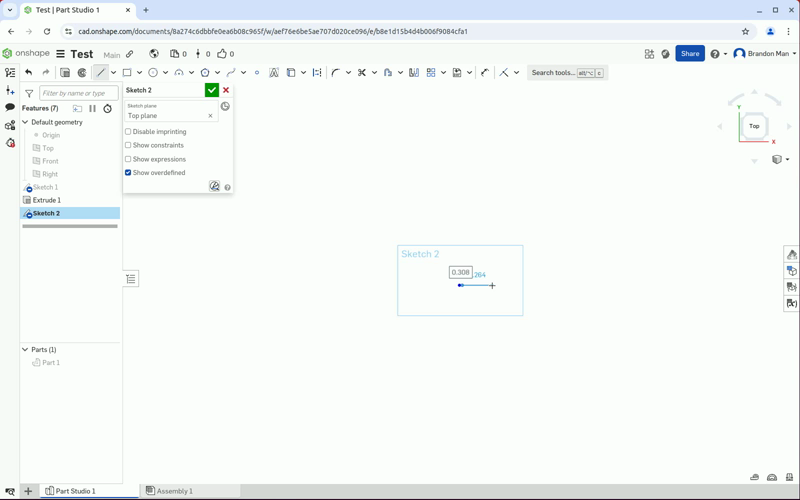
mouse_move(462, 279)
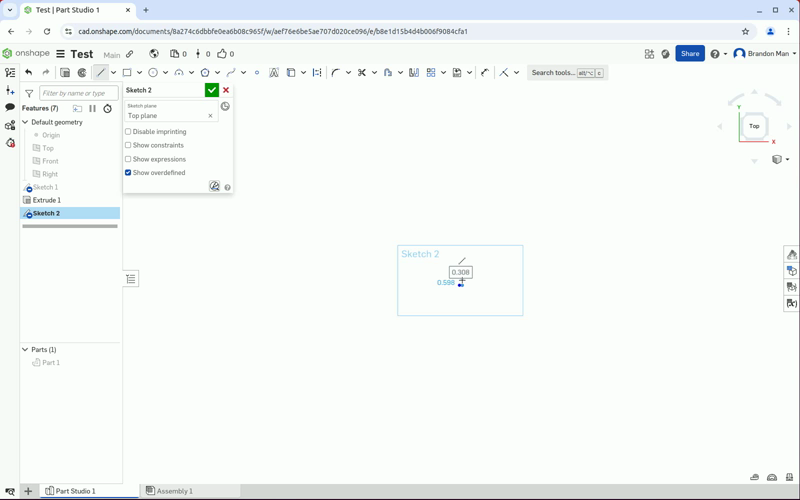
scroll(6)
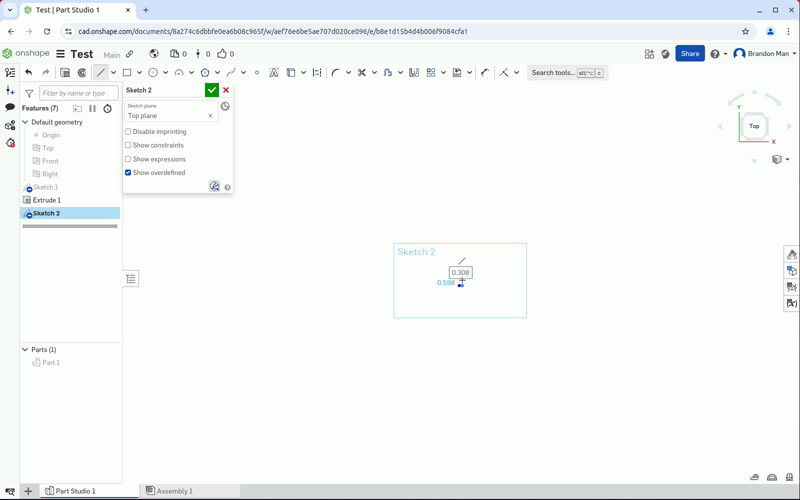
scroll(6)
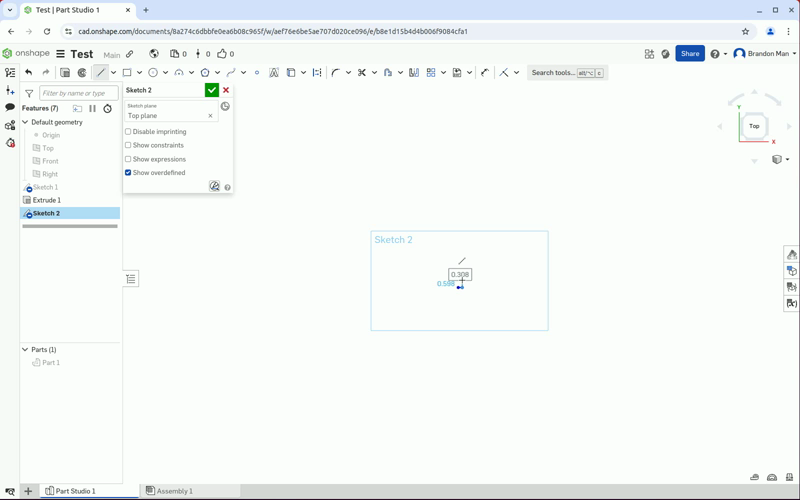
scroll(6)
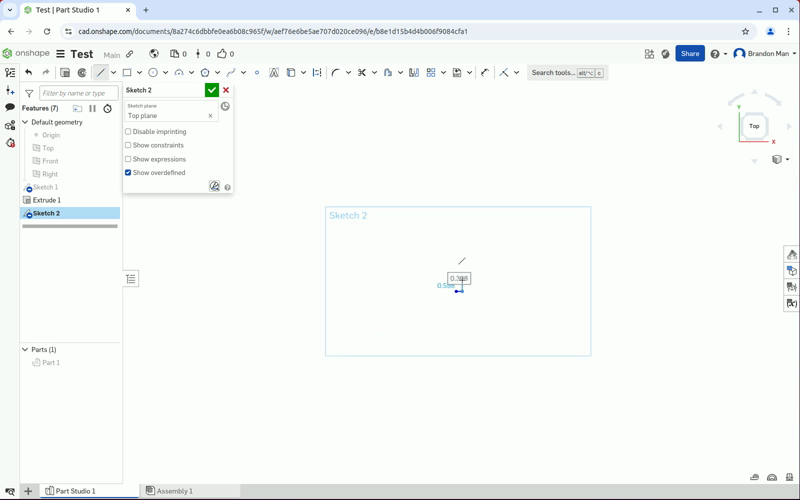
scroll(6)
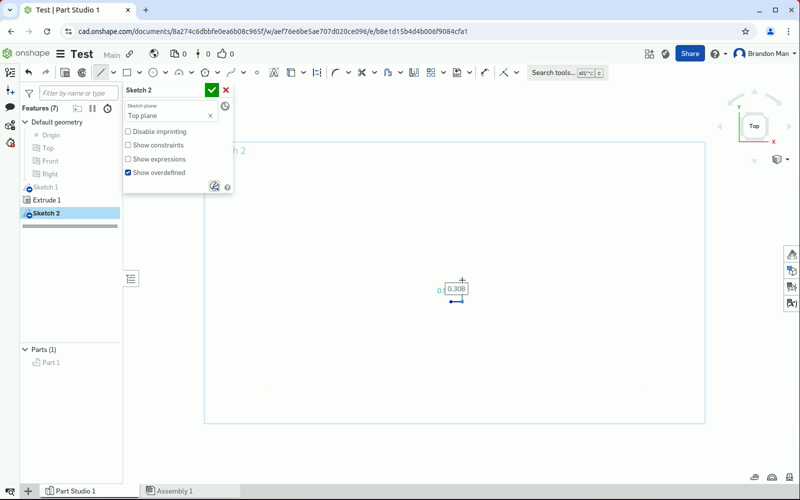
scroll(6)
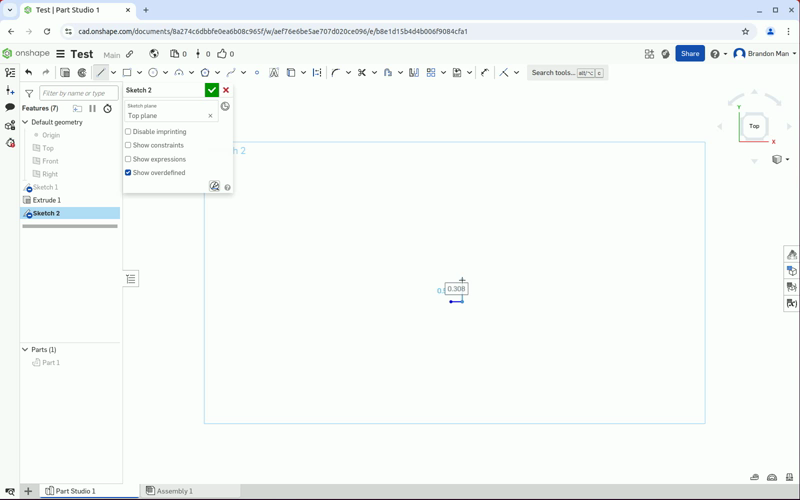
scroll(6)
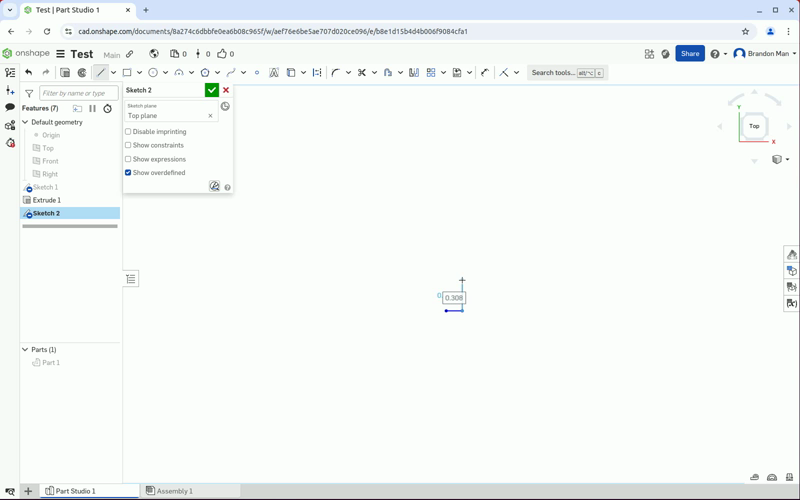
scroll(6)
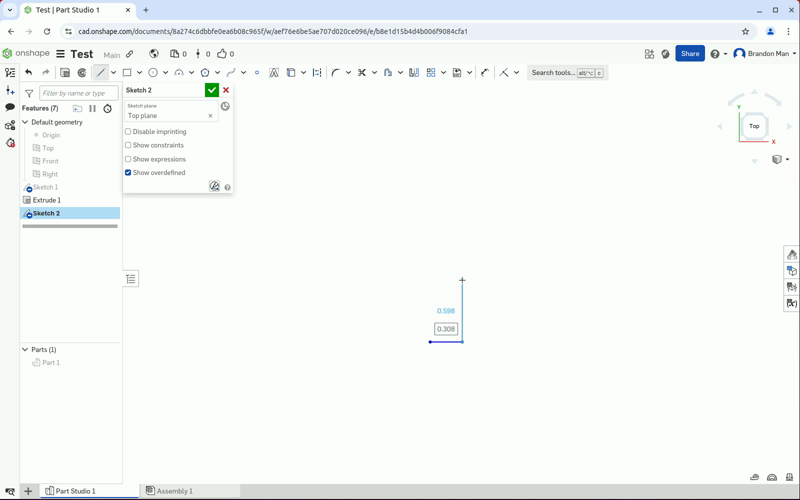
click(462, 279)
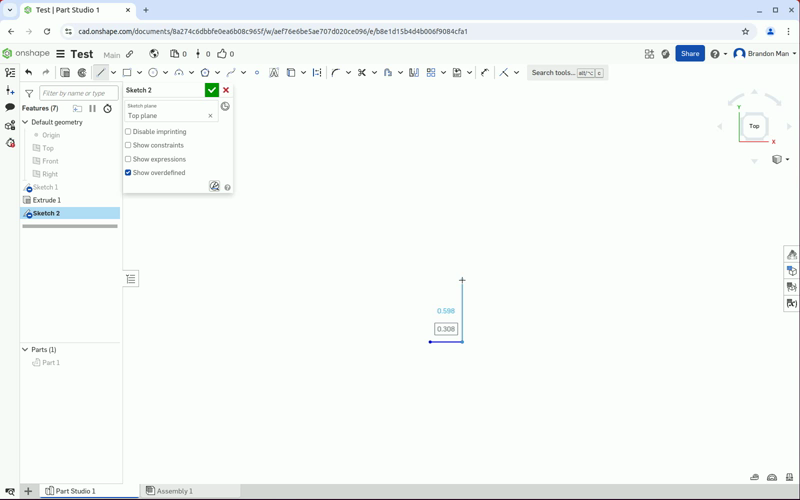
scroll(-6)
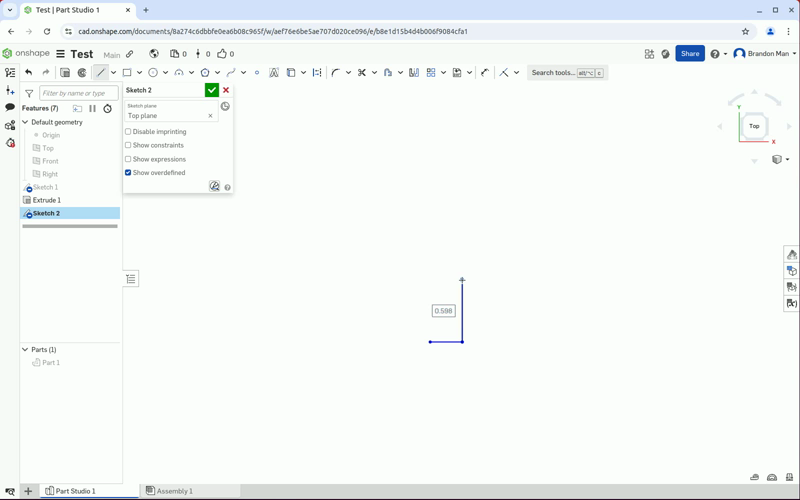
scroll(-6)
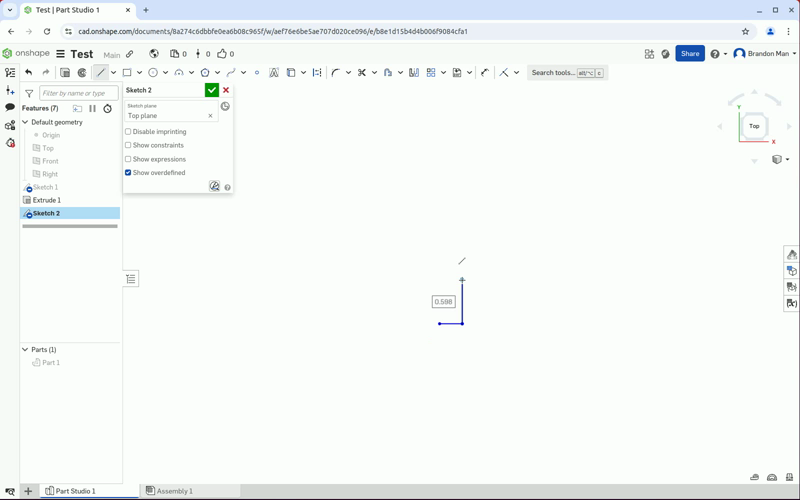
scroll(-6)
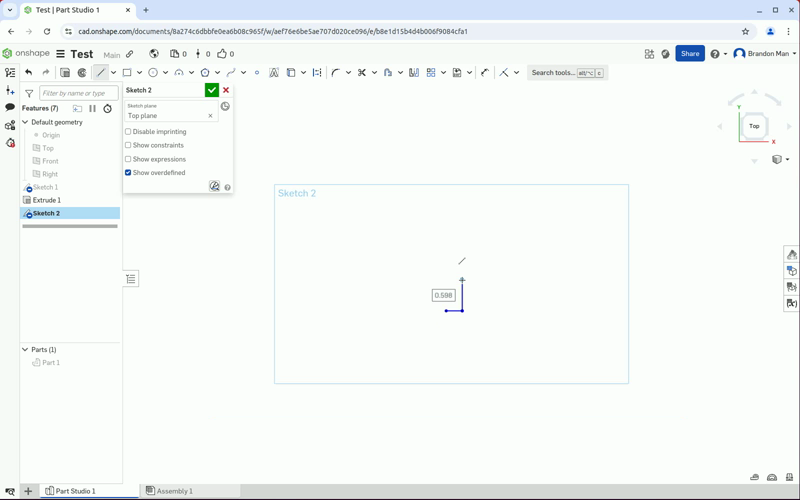
scroll(-6)
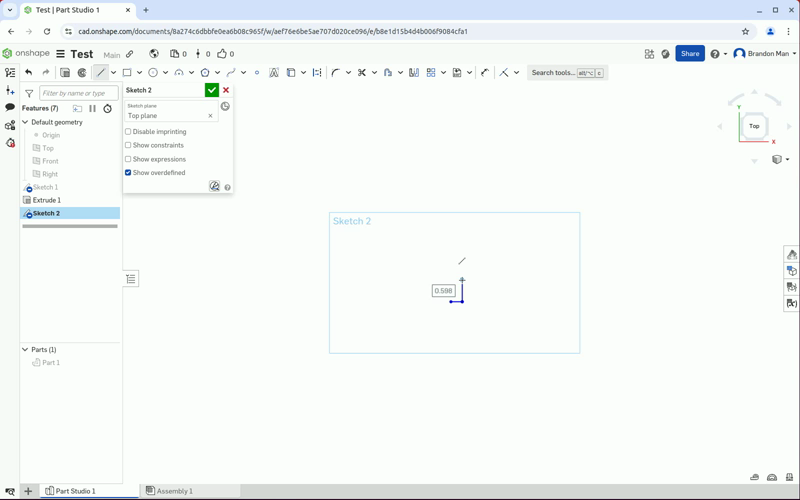
scroll(-6)
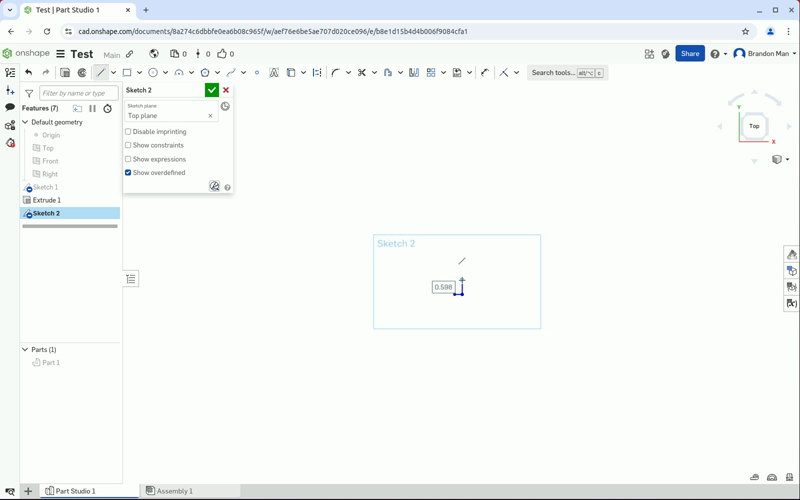
scroll(-6)
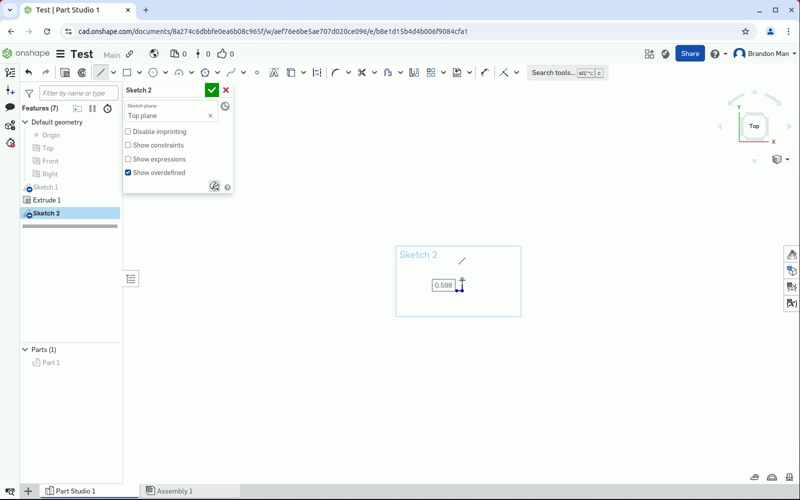
scroll(-6)
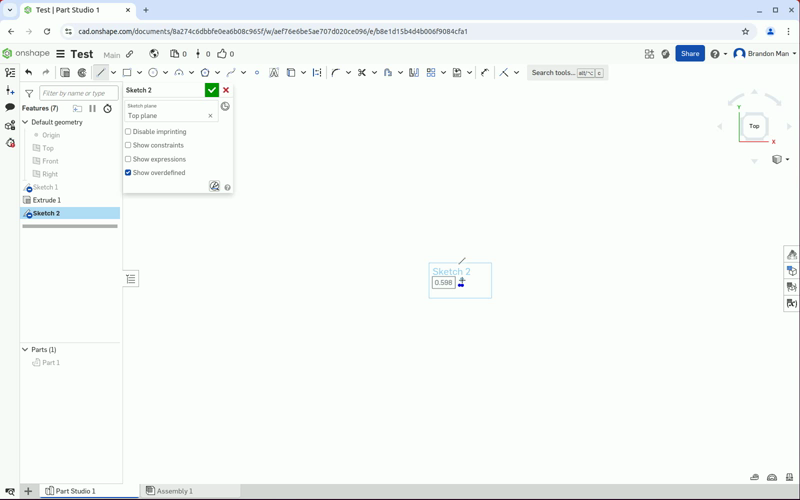
key_up(shift)
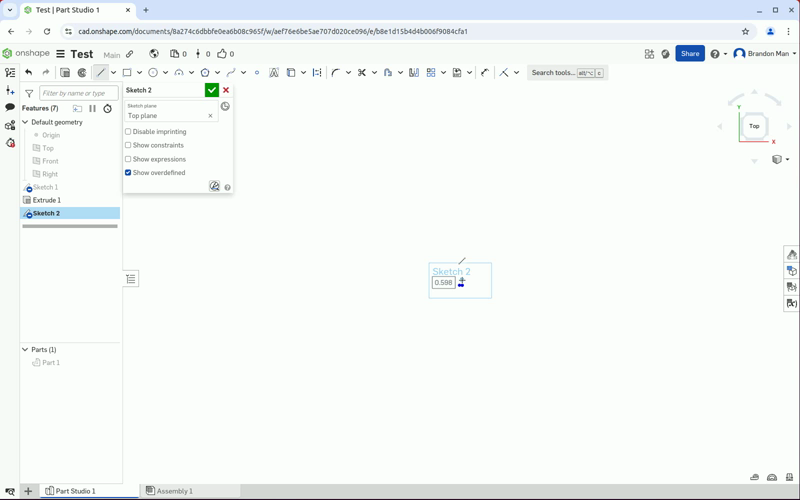
key_down(shift)
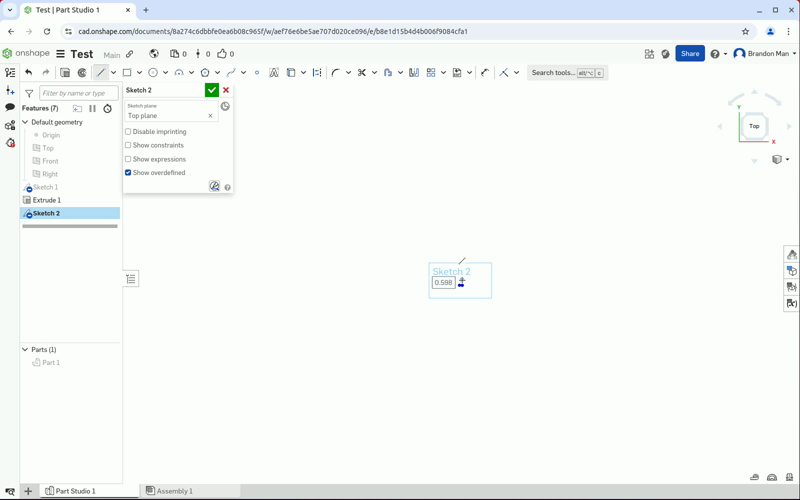
mouse_move(492, 279)
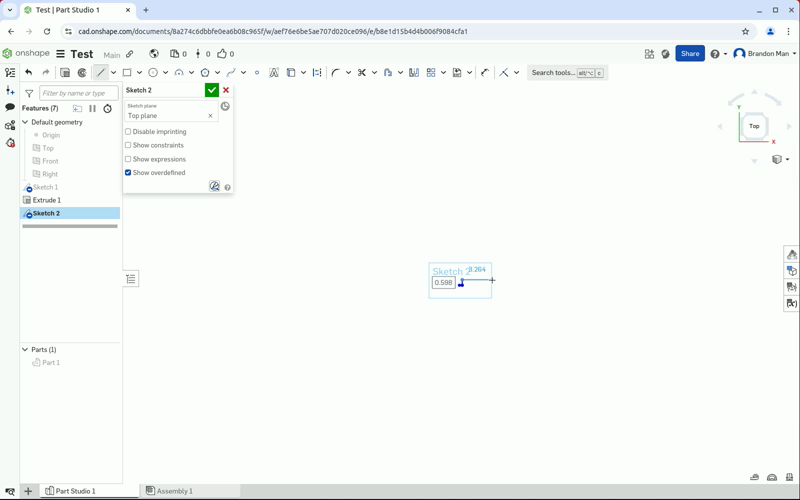
mouse_move(460, 279)
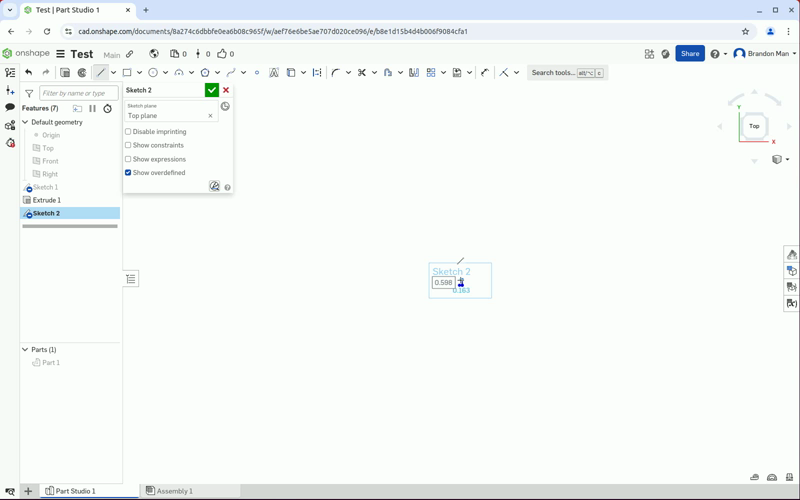
scroll(6)
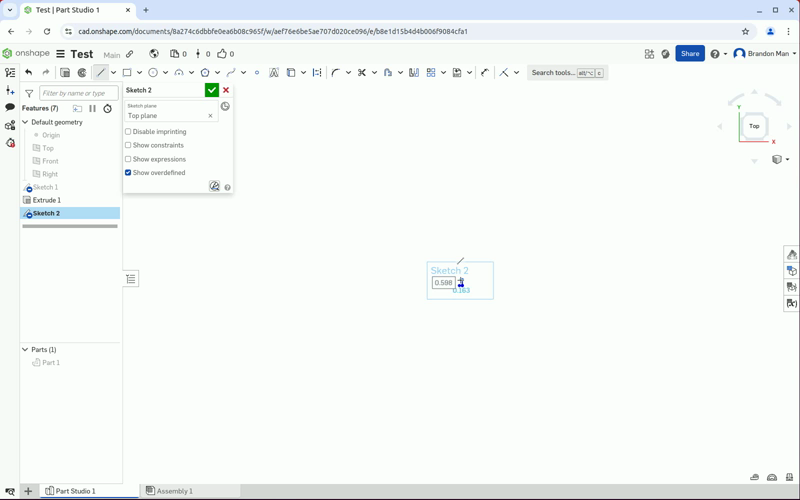
scroll(6)
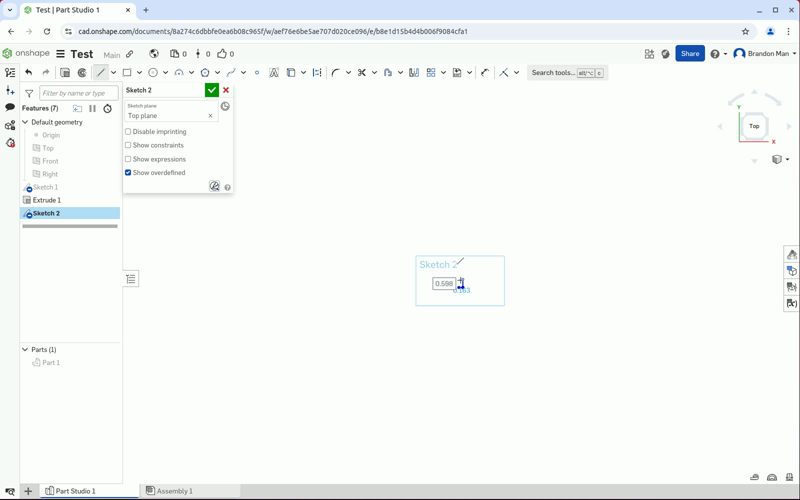
scroll(6)
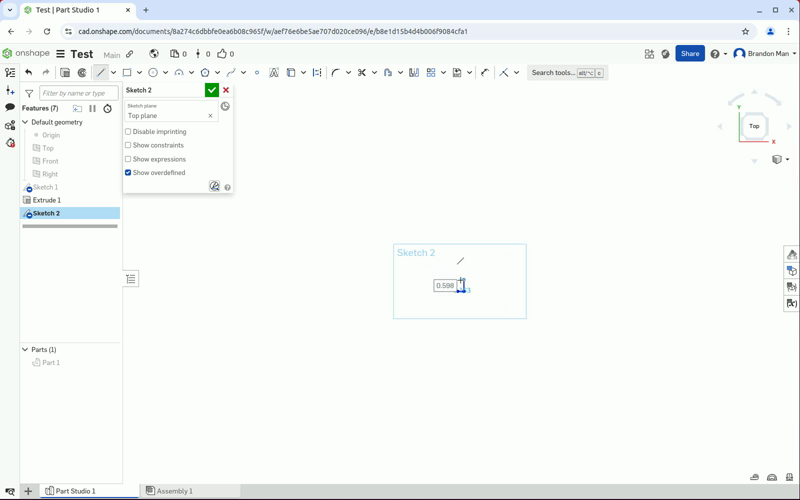
scroll(6)
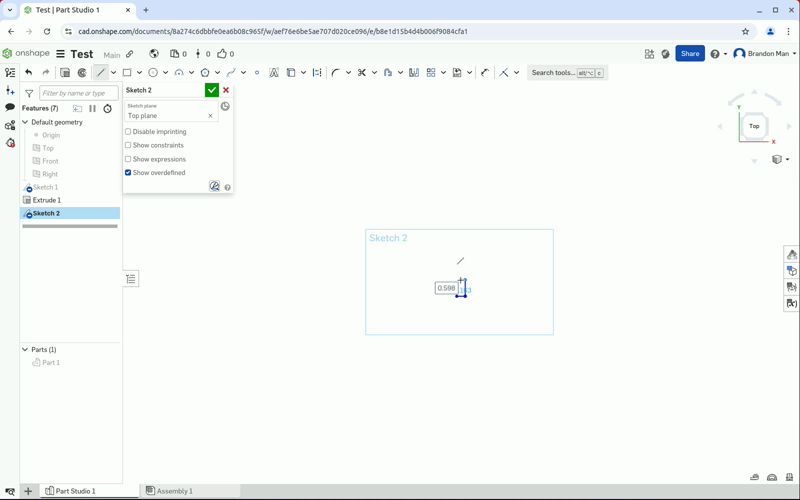
scroll(6)
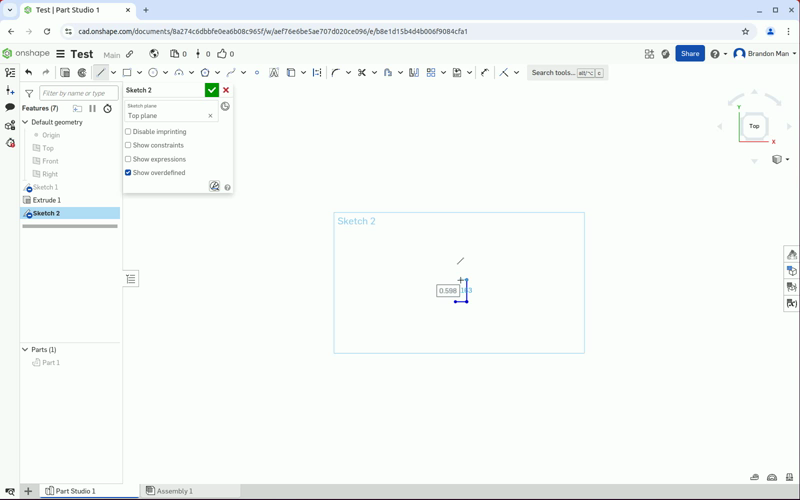
scroll(6)
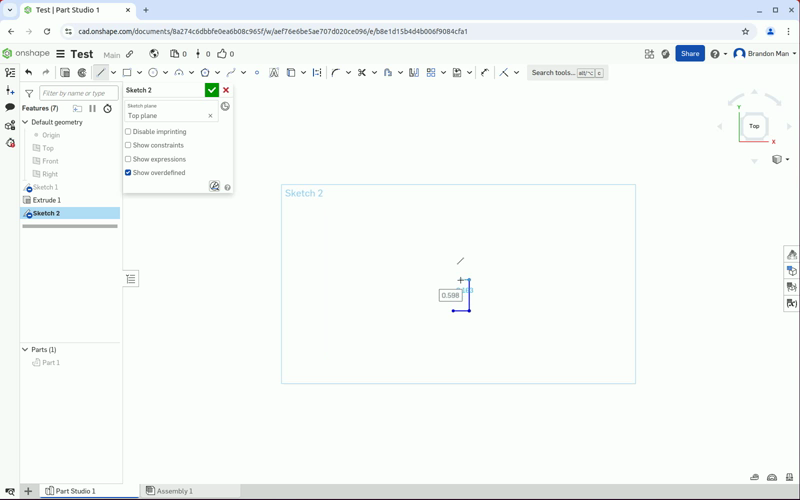
scroll(6)
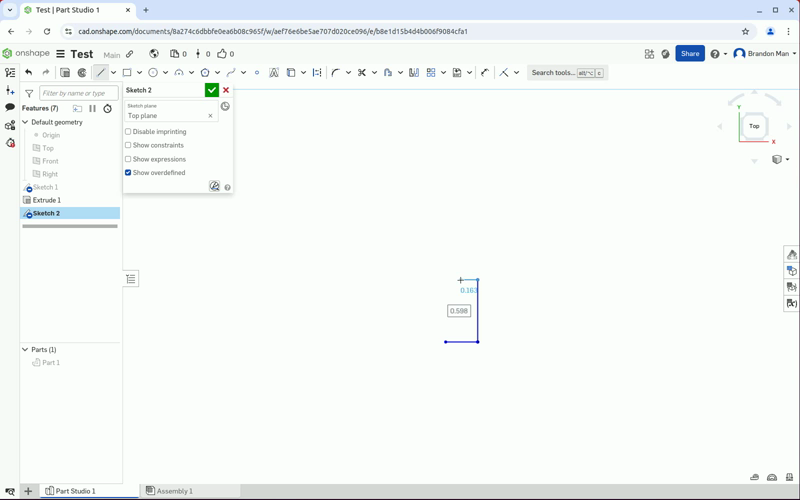
click(460, 279)
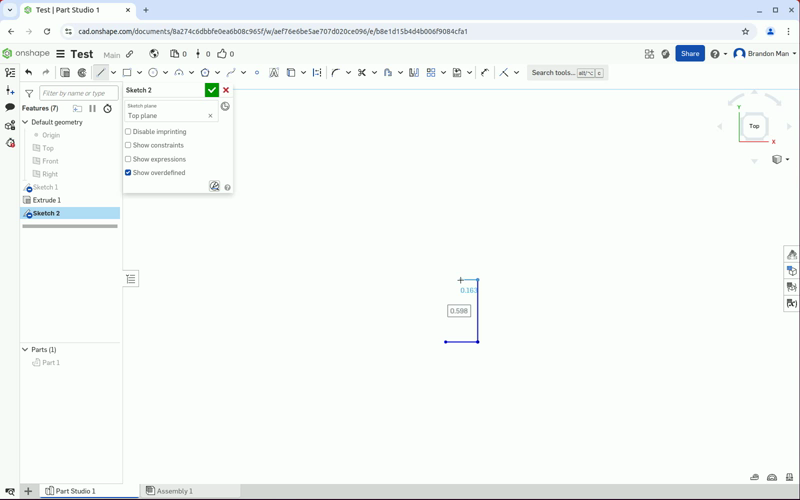
scroll(-6)
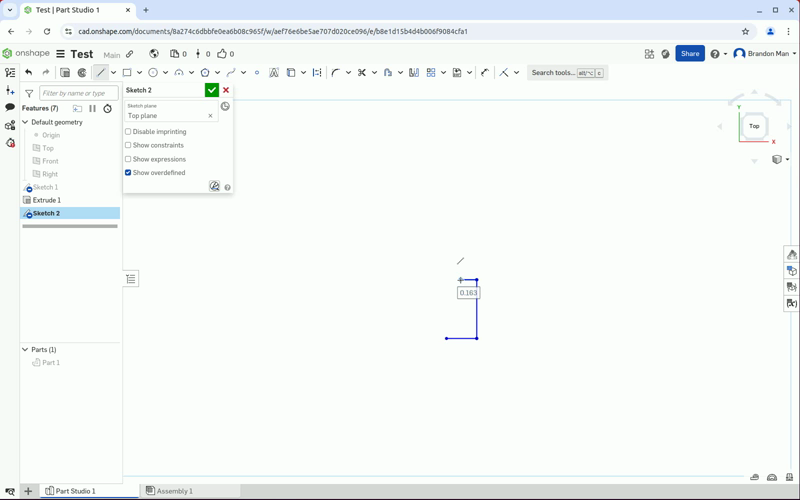
scroll(-6)
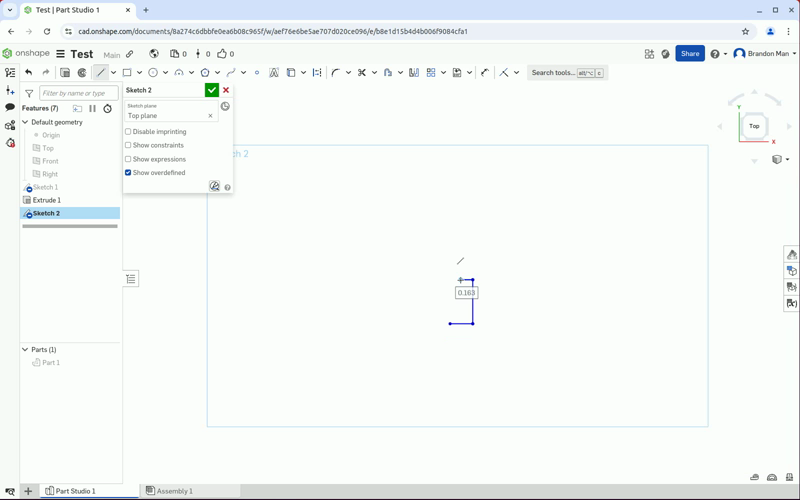
scroll(-6)
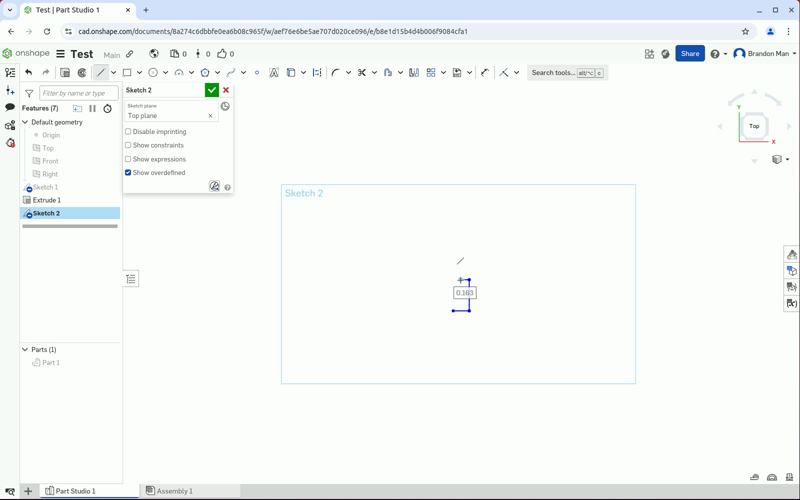
scroll(-6)
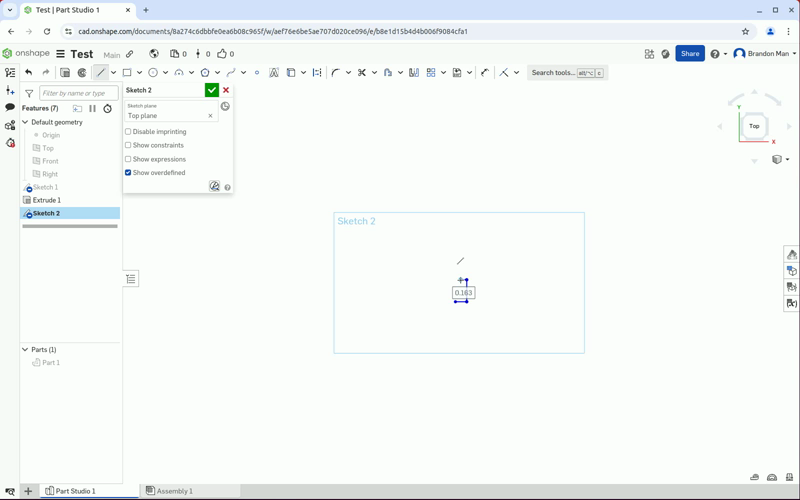
scroll(-6)
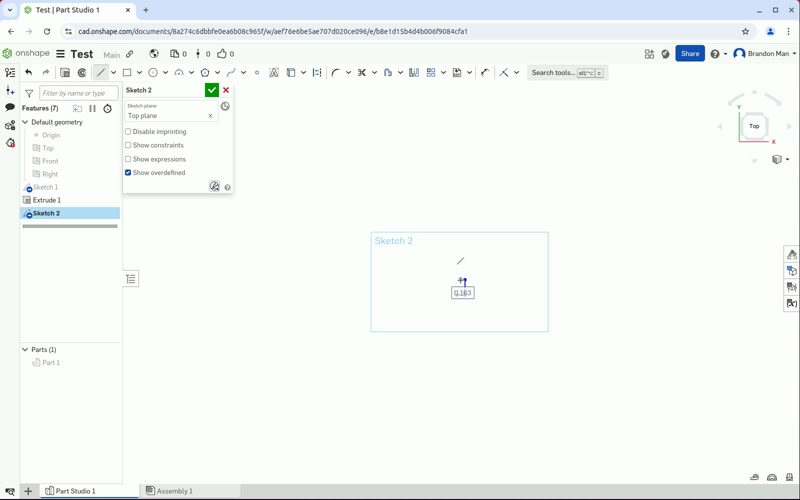
scroll(-6)
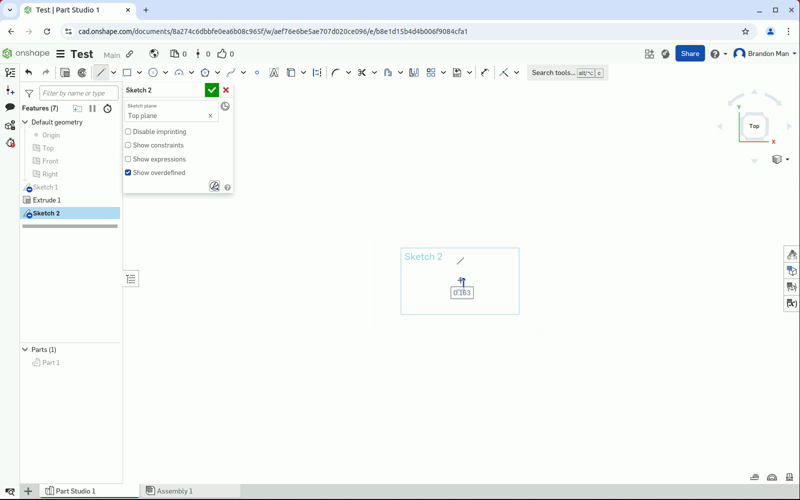
scroll(-6)
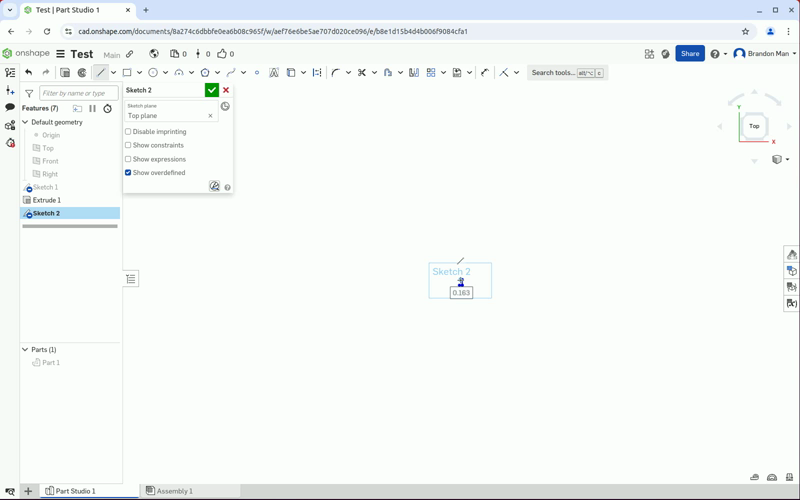
key_up(shift)
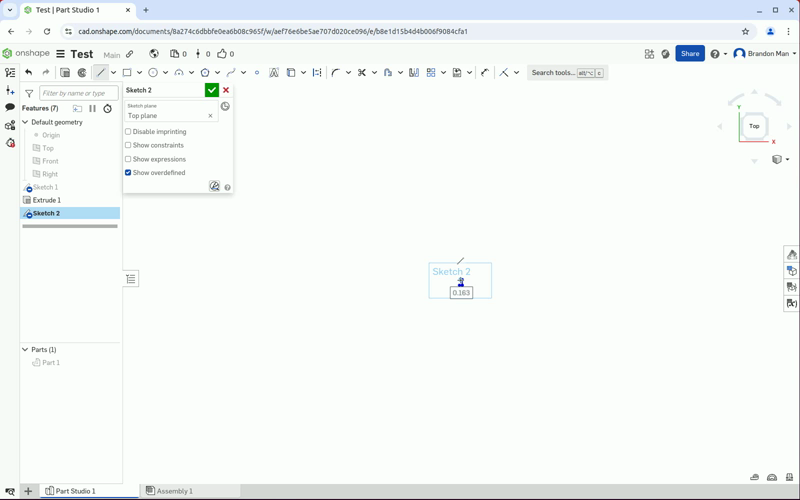
mouse_move(490, 279)
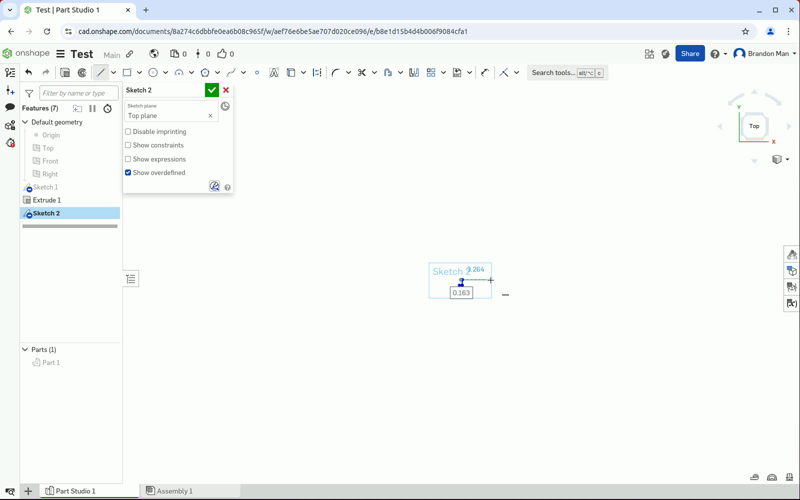
key_down(shift)
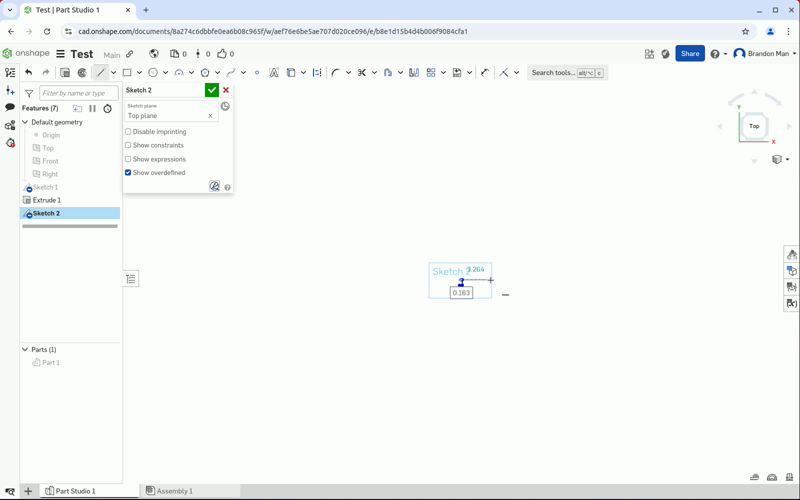
mouse_move(460, 285)
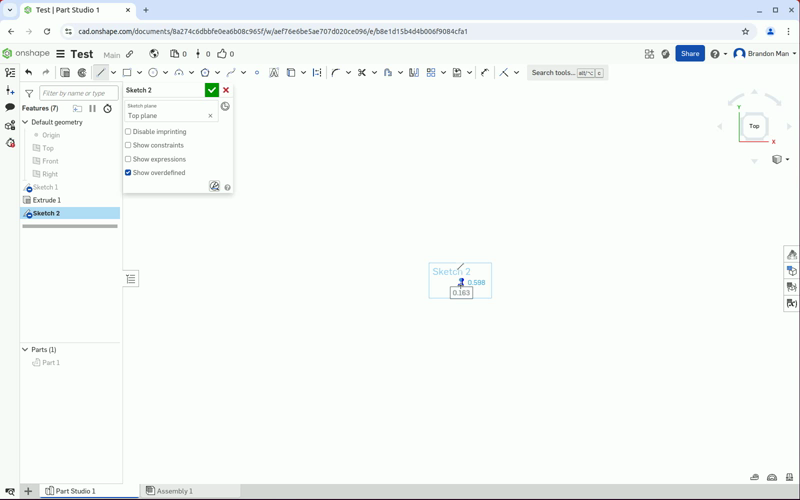
scroll(6)
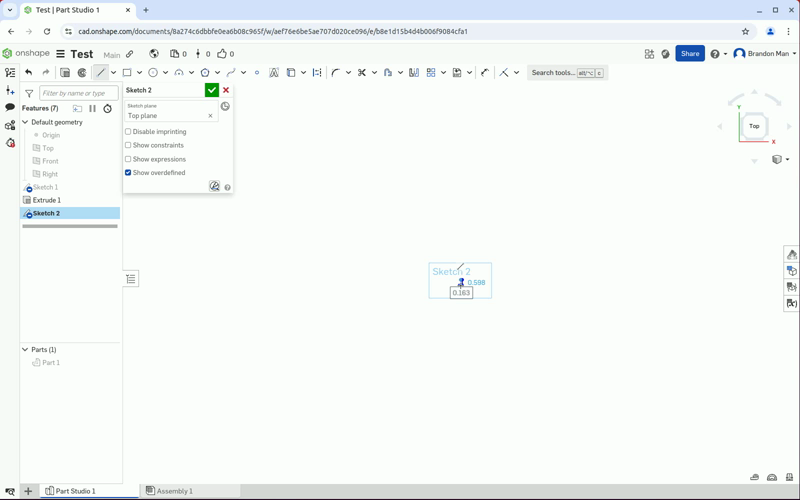
scroll(6)
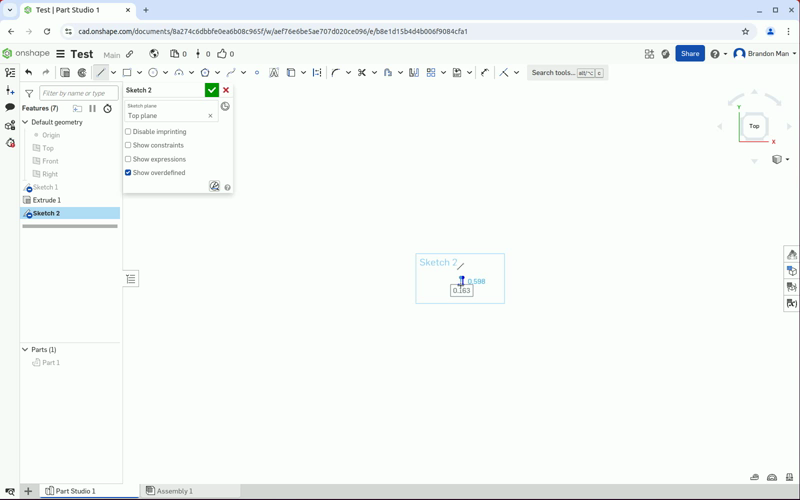
scroll(6)
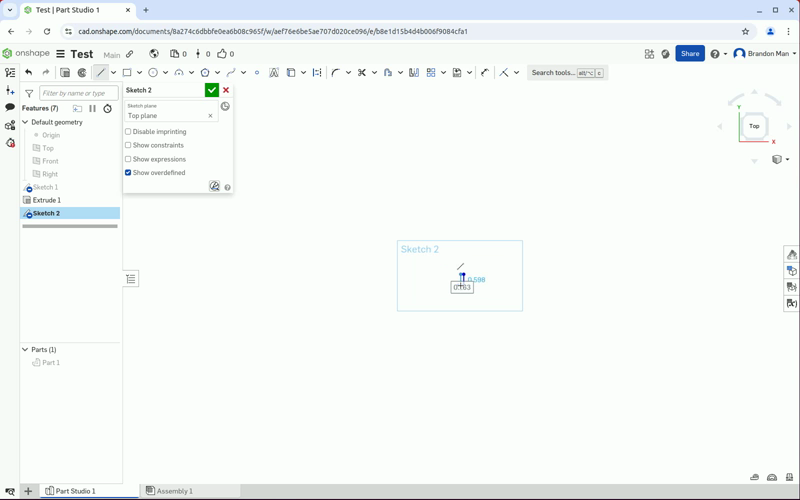
scroll(6)
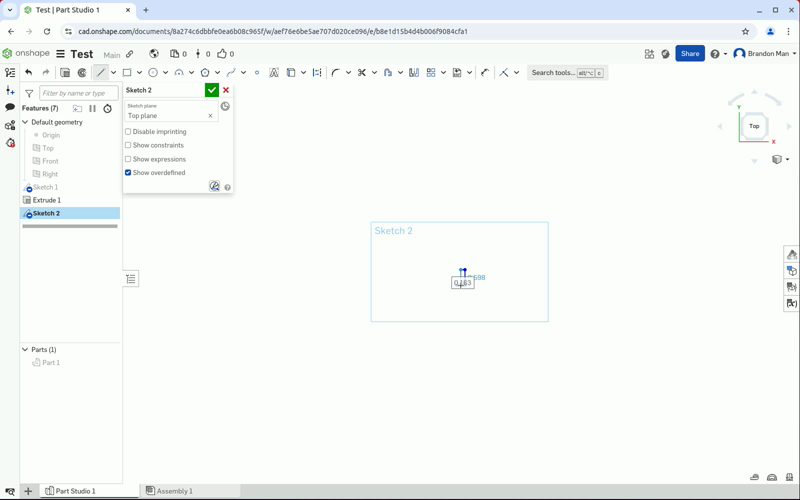
scroll(6)
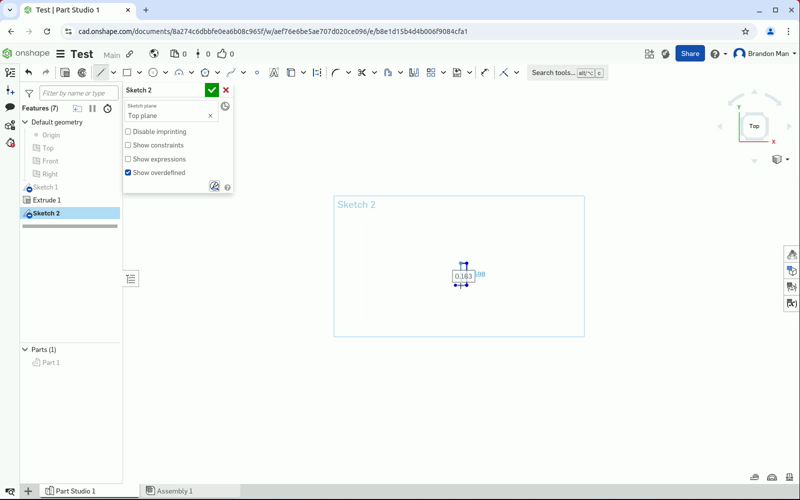
scroll(6)
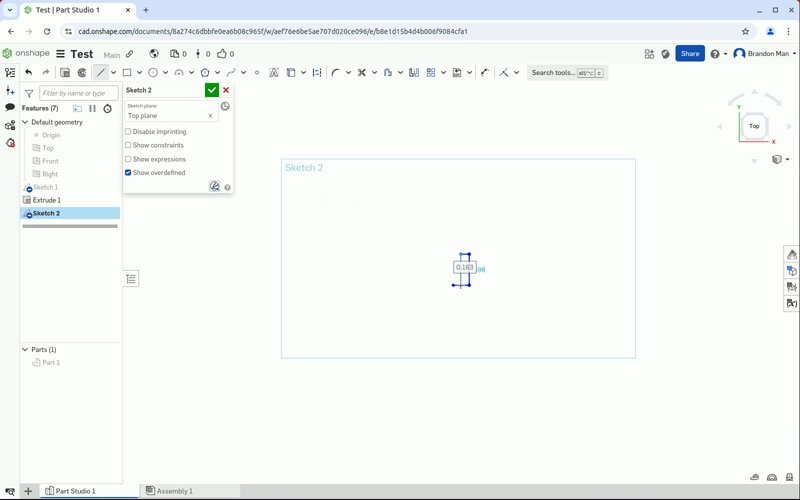
scroll(6)
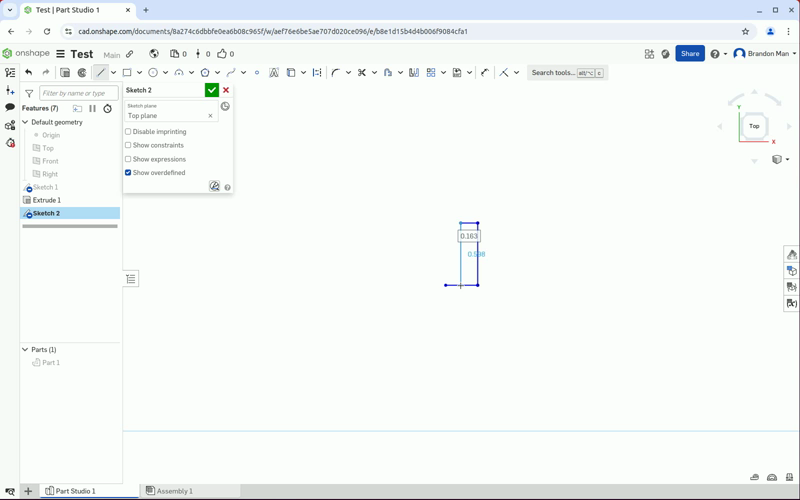
key_up(shift)
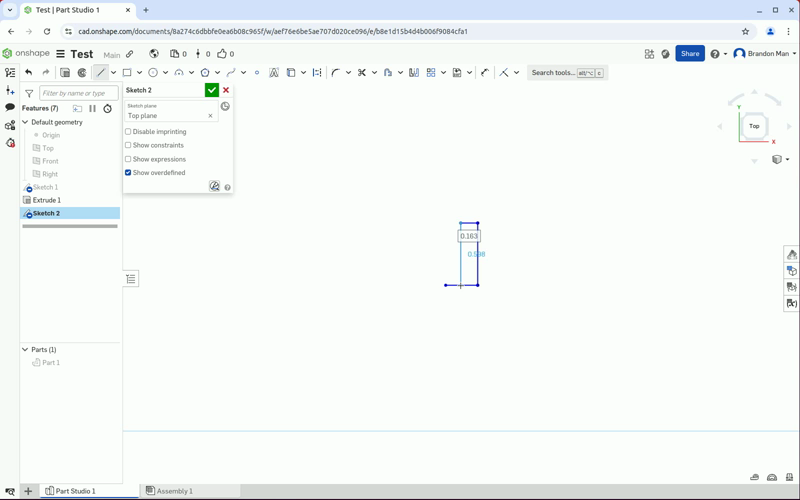
click(460, 285)
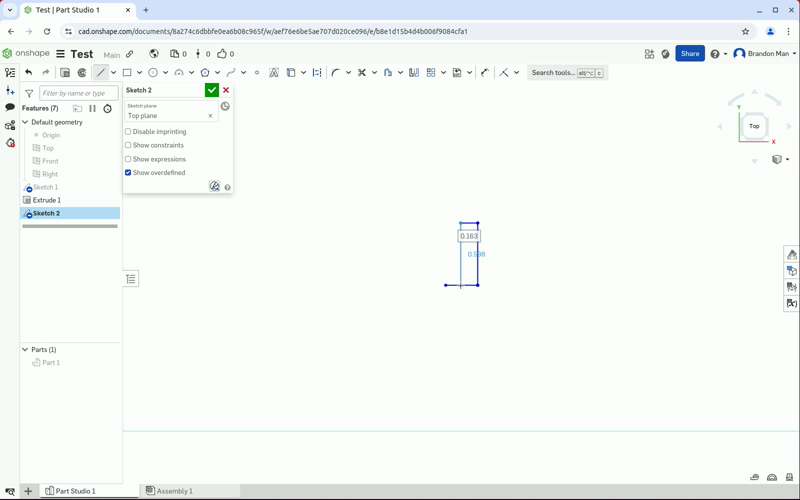
scroll(-6)
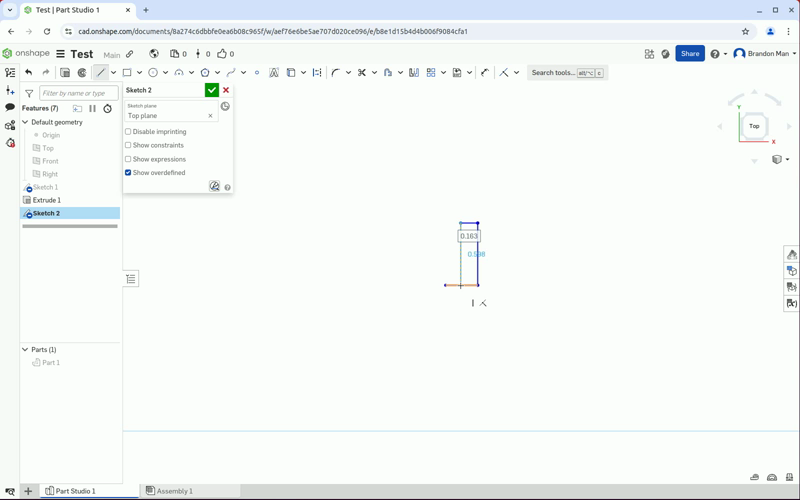
scroll(-6)
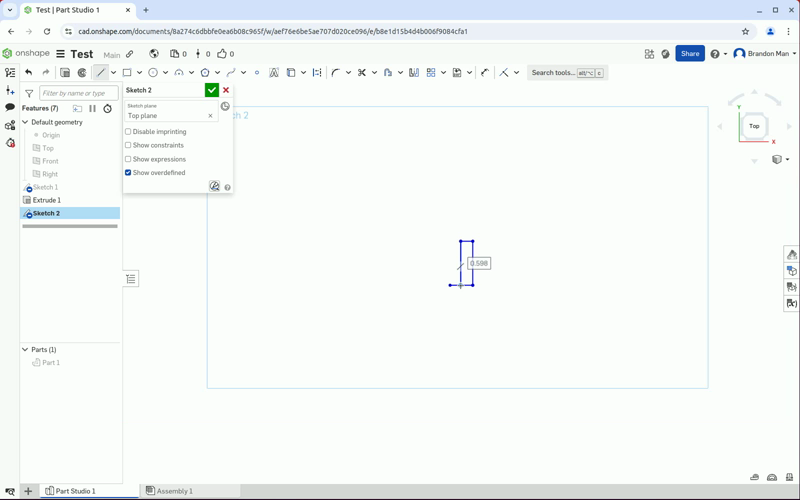
scroll(-6)
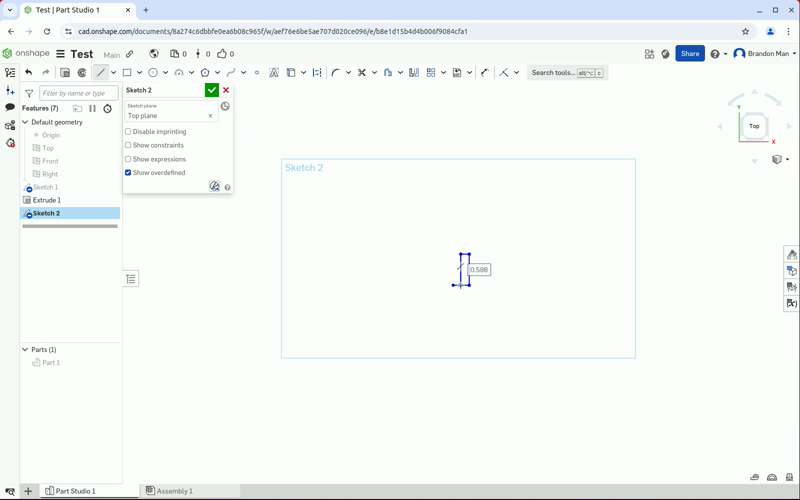
scroll(-6)
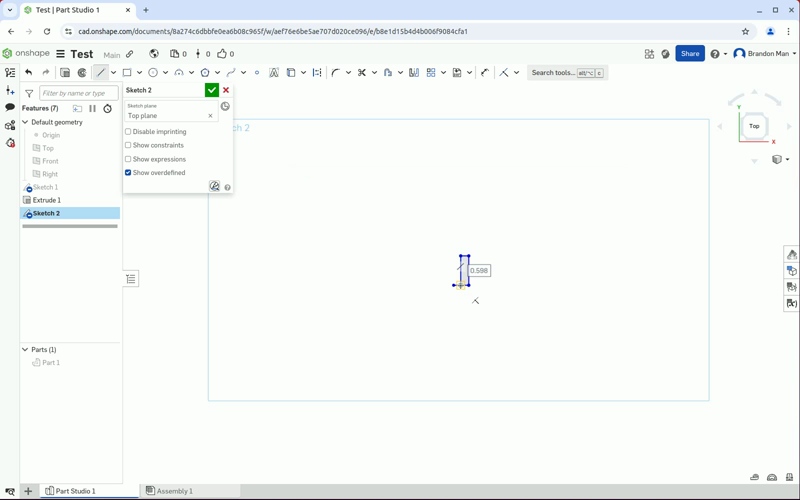
scroll(-6)
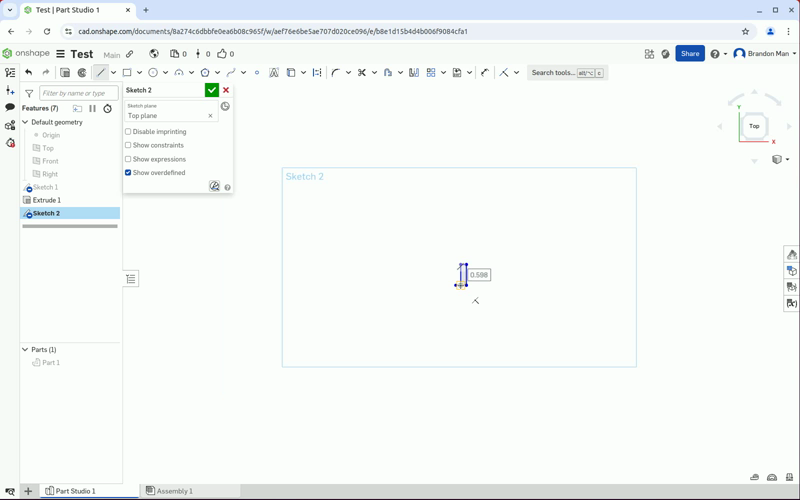
scroll(-6)
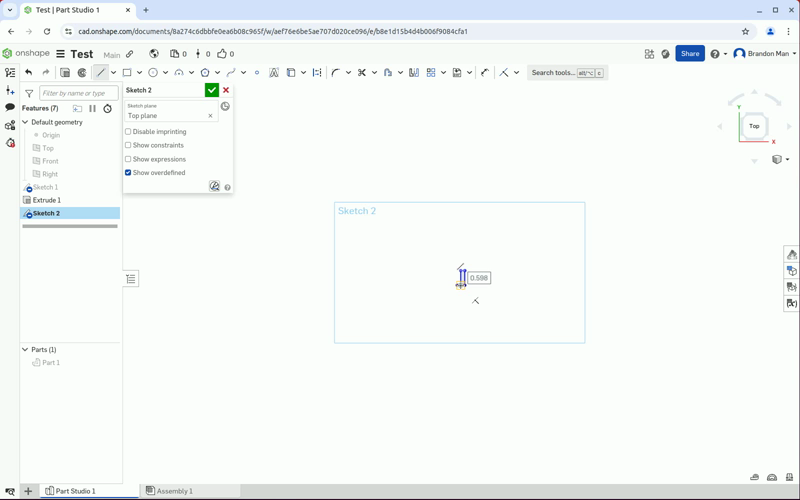
scroll(-6)
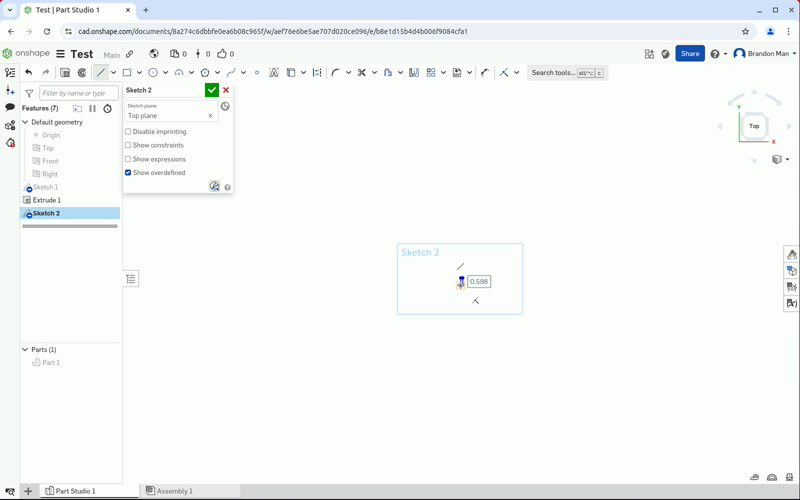
key(esc)
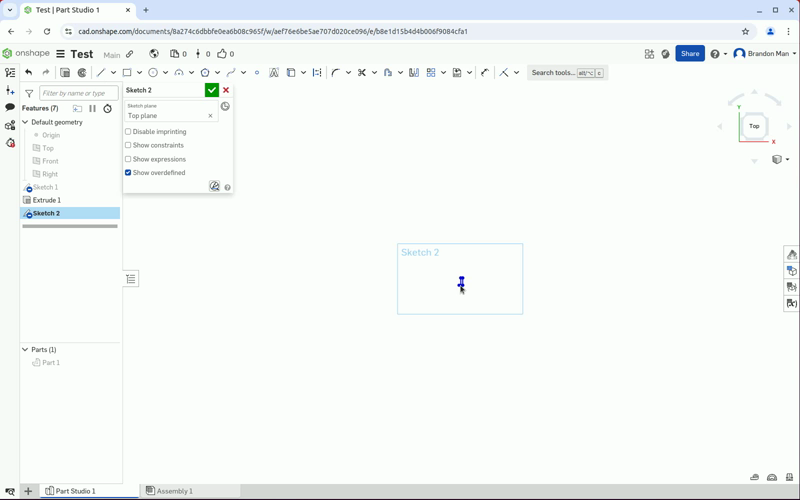
mouse_move(461, 281)
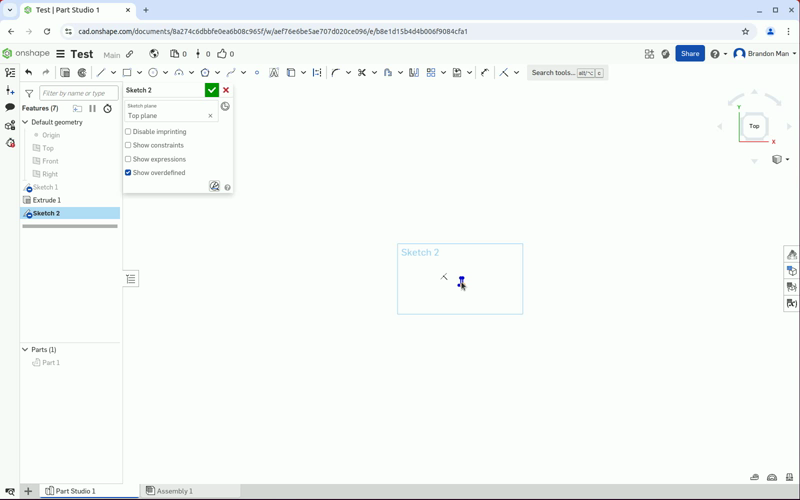
scroll(6)
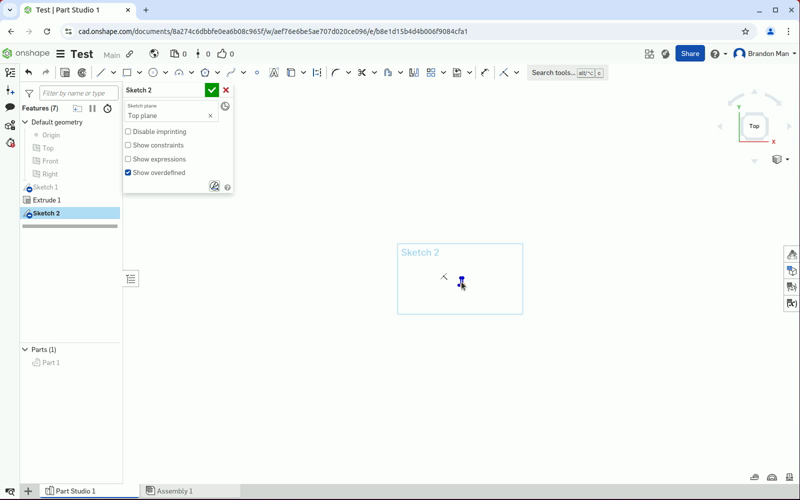
scroll(6)
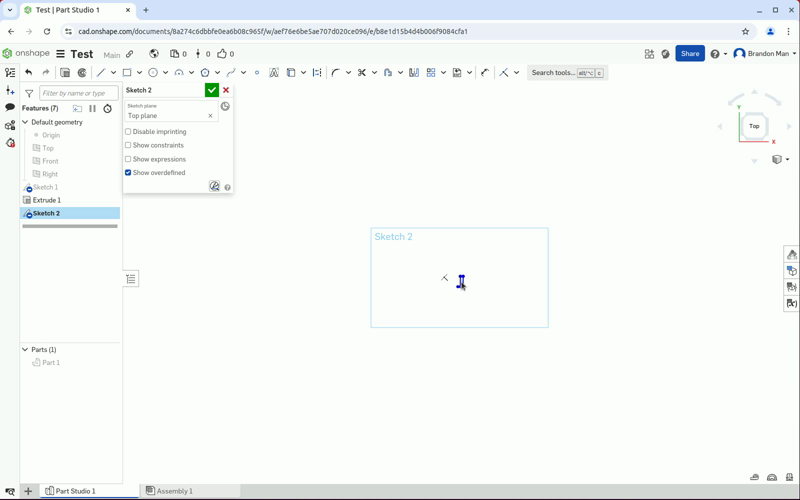
scroll(6)
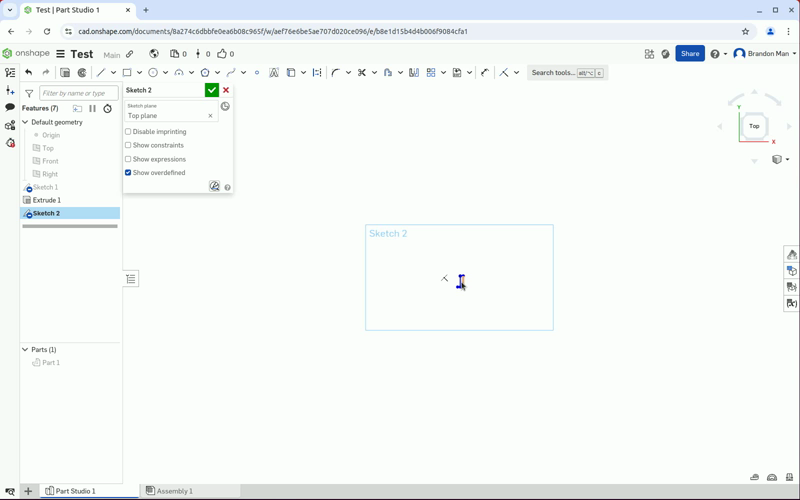
scroll(6)
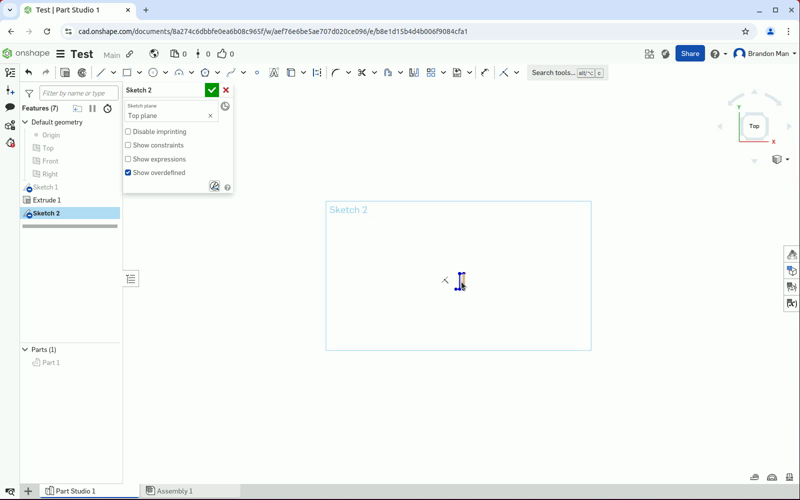
scroll(6)
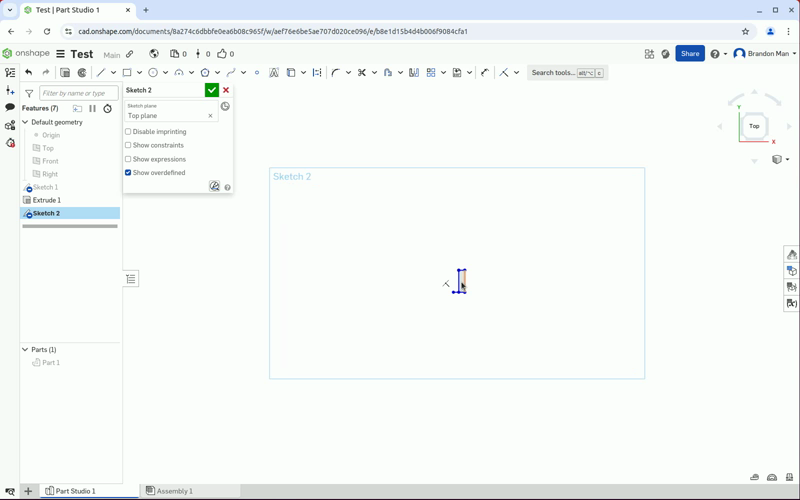
scroll(6)
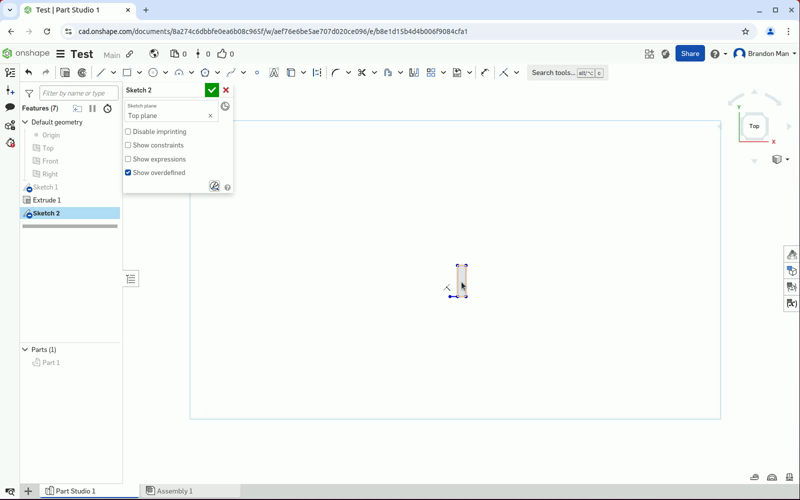
scroll(6)
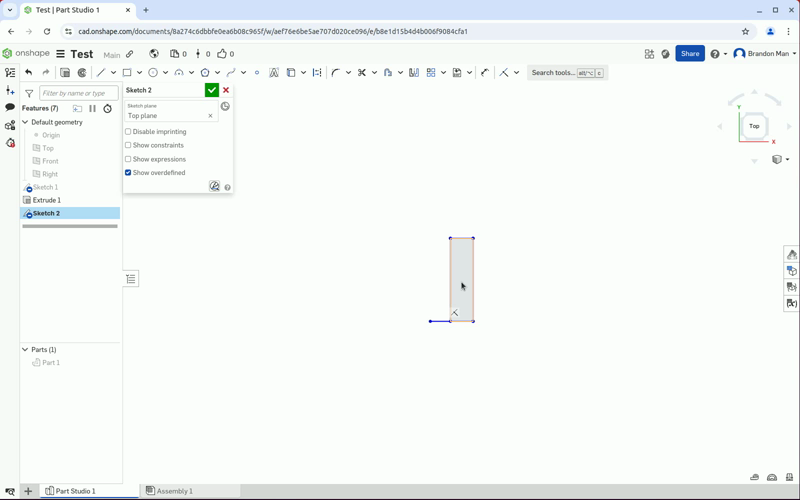
click(461, 281)
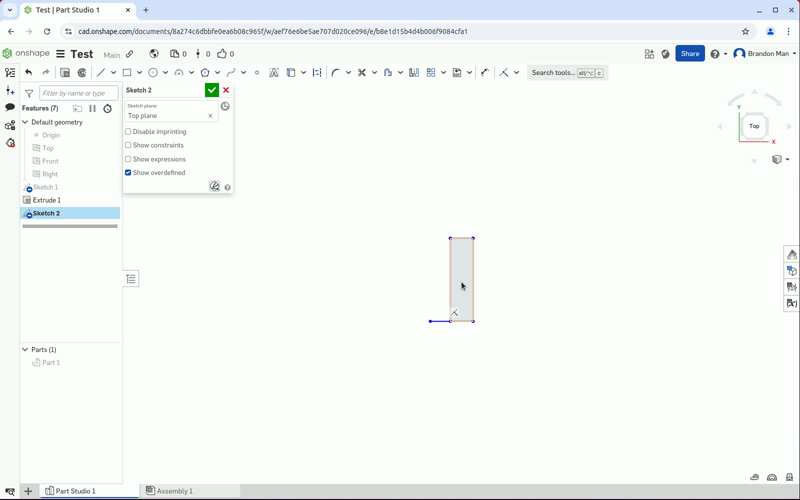
scroll(-6)
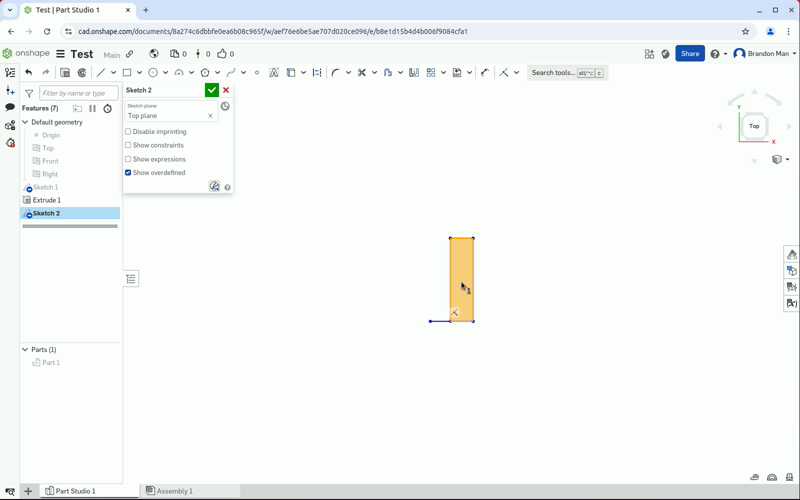
scroll(-6)
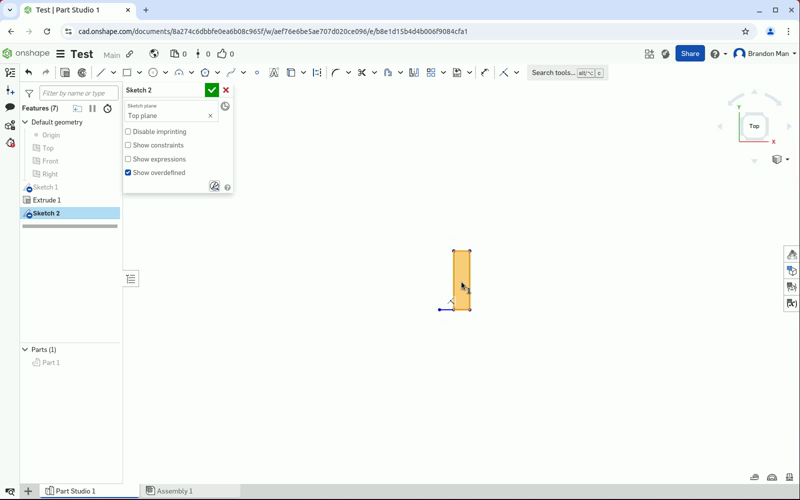
scroll(-6)
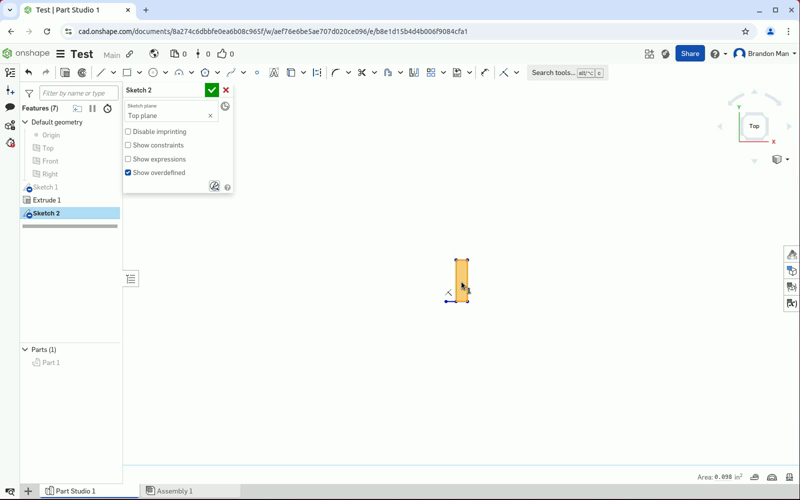
scroll(-6)
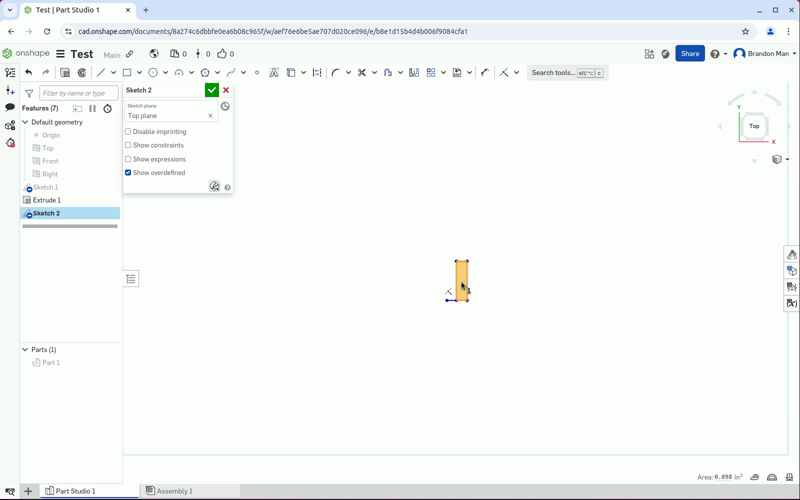
scroll(-6)
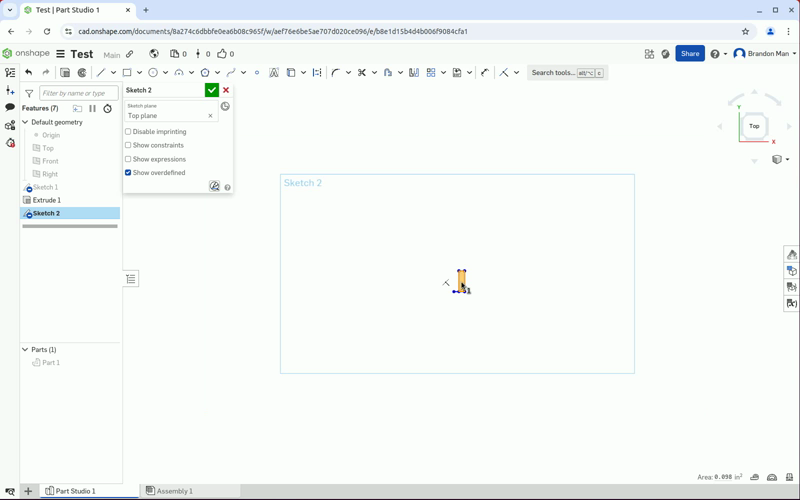
scroll(-6)
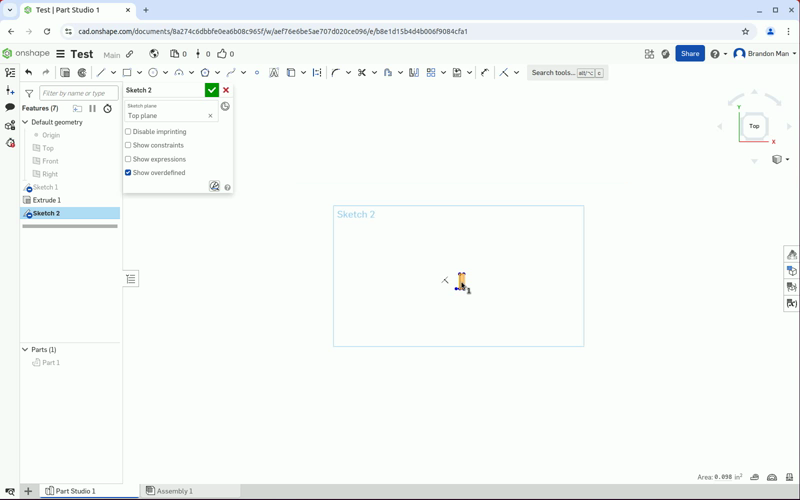
scroll(-6)
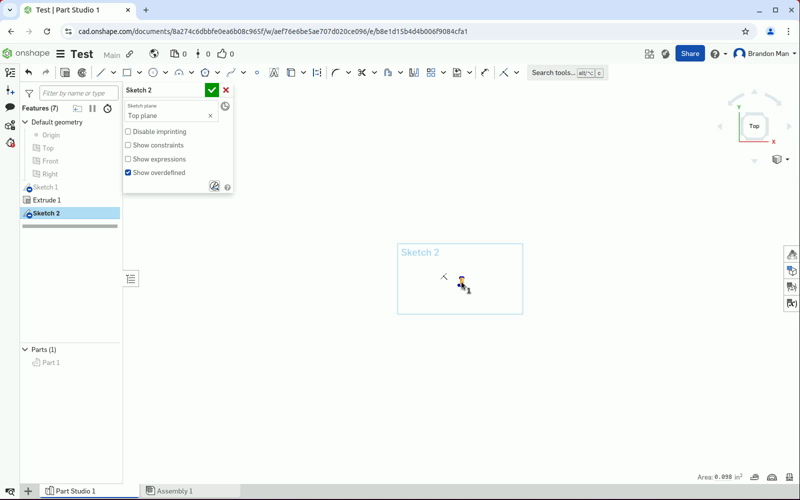
mouse_move(73, 352)
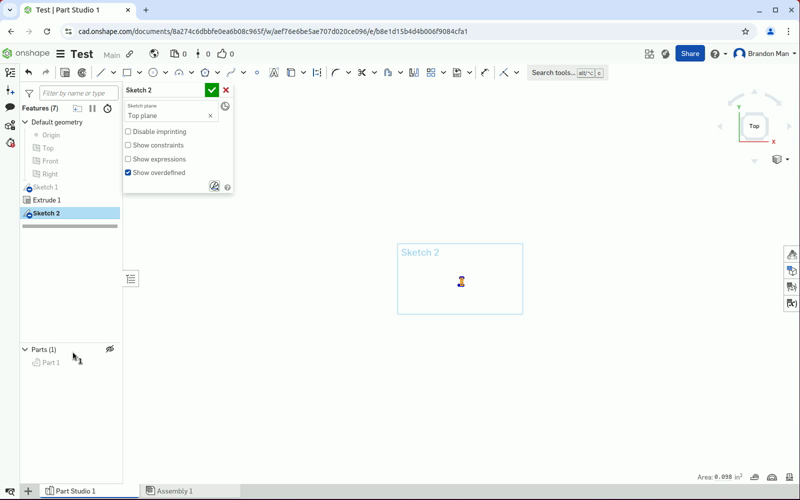
key(shift+y)
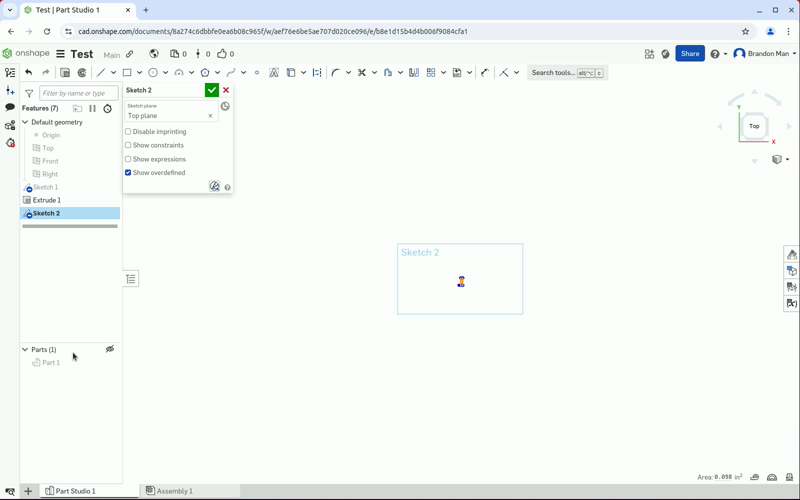
key(shift+e)
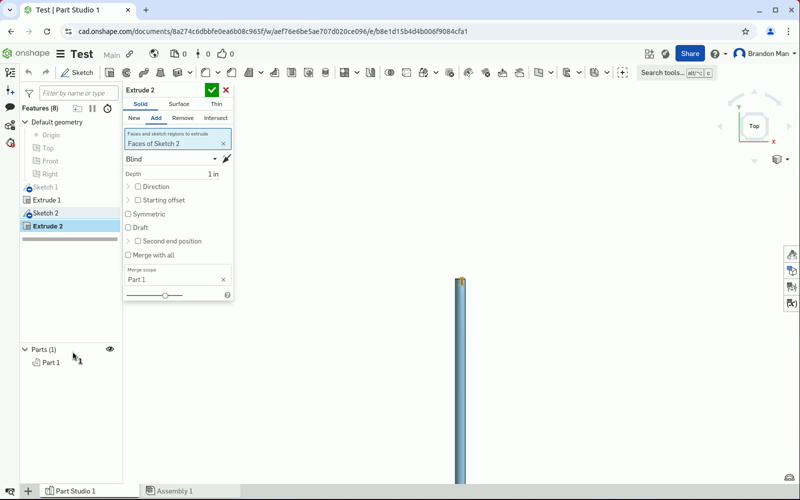
mouse_move(143, 106)
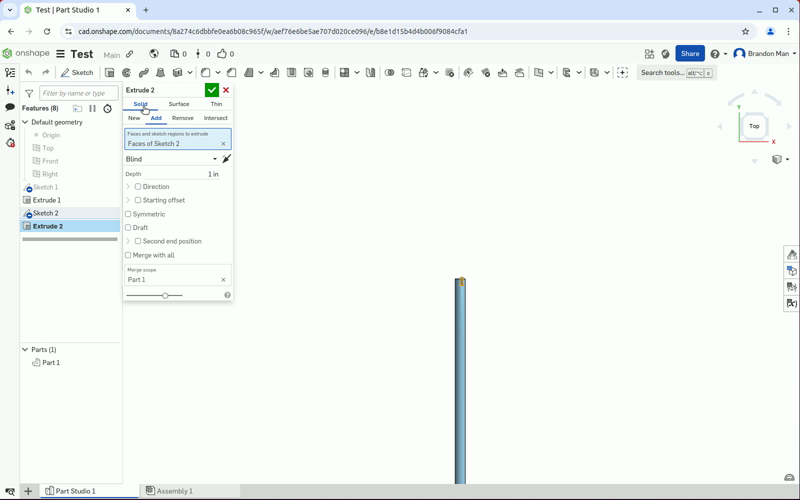
click(143, 106)
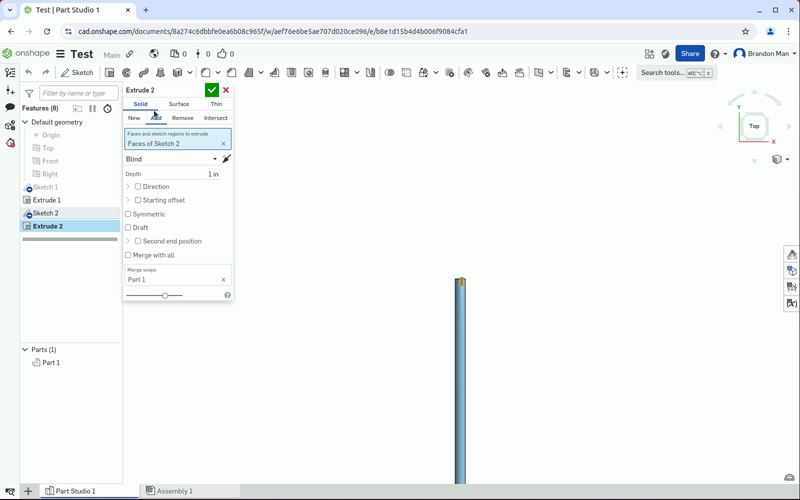
mouse_move(186, 120)
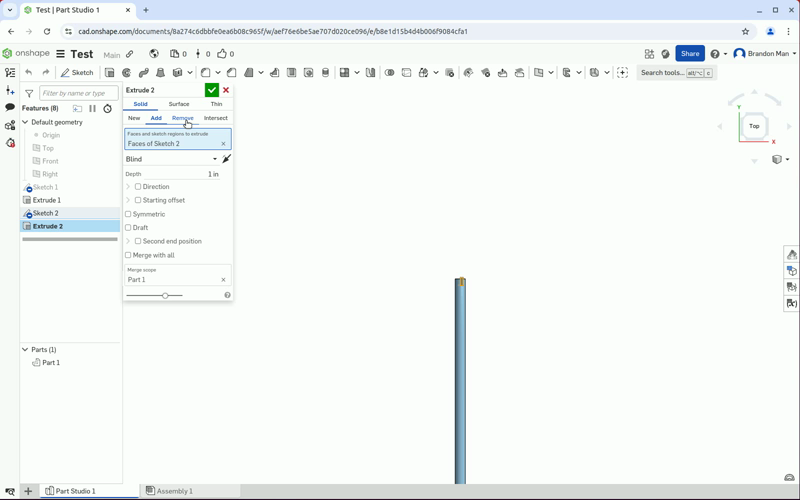
click(186, 120)
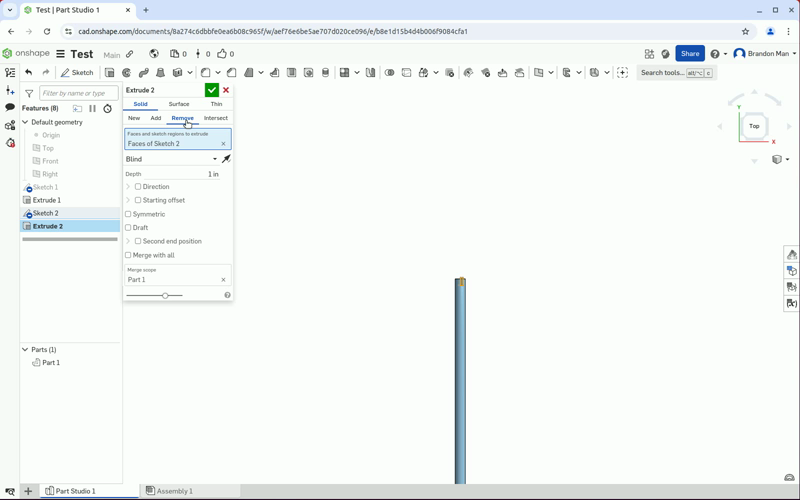
key(tab, 4)
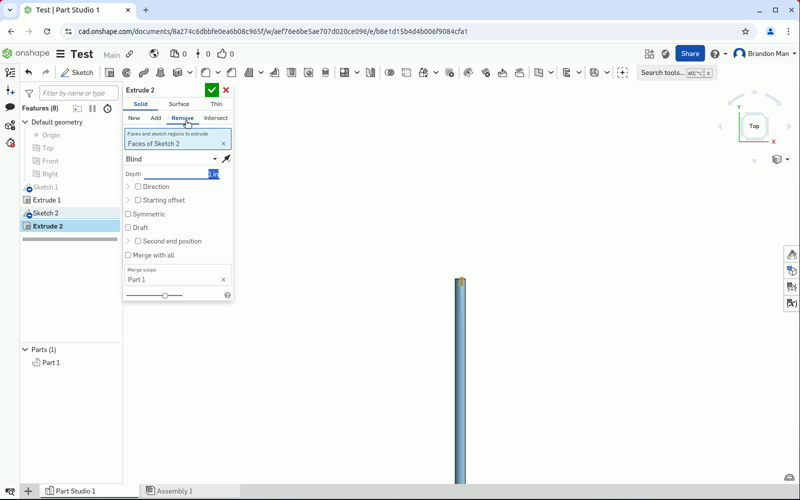
text(1.926)
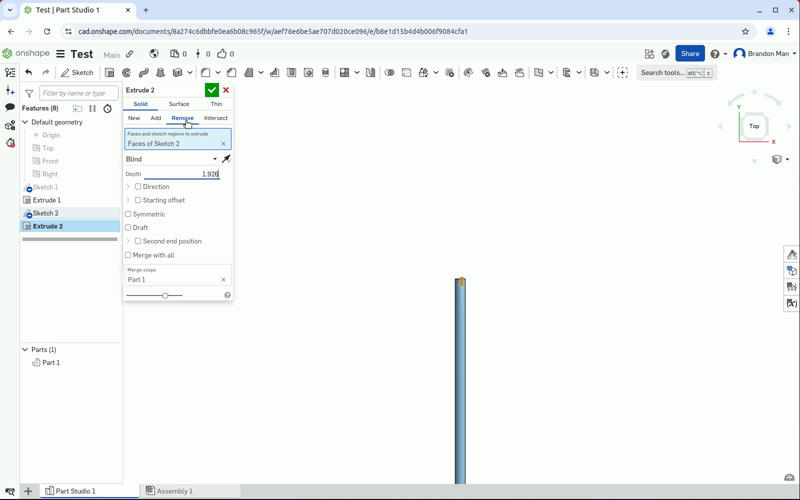
key(tab, 3)
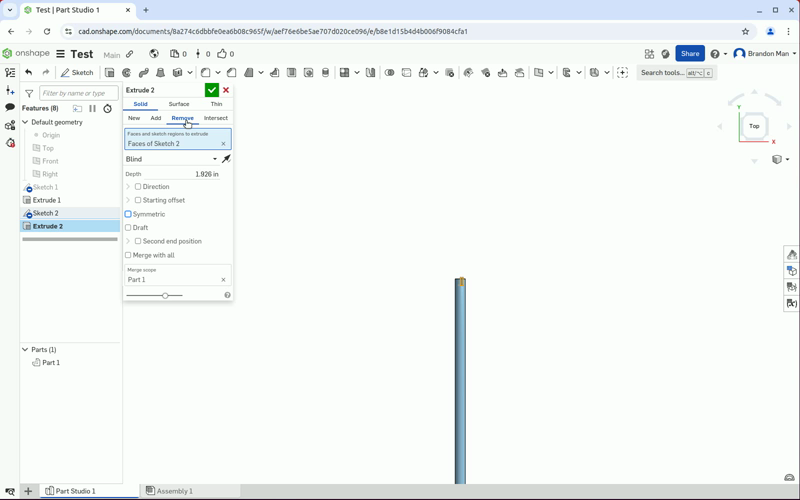
key(space)
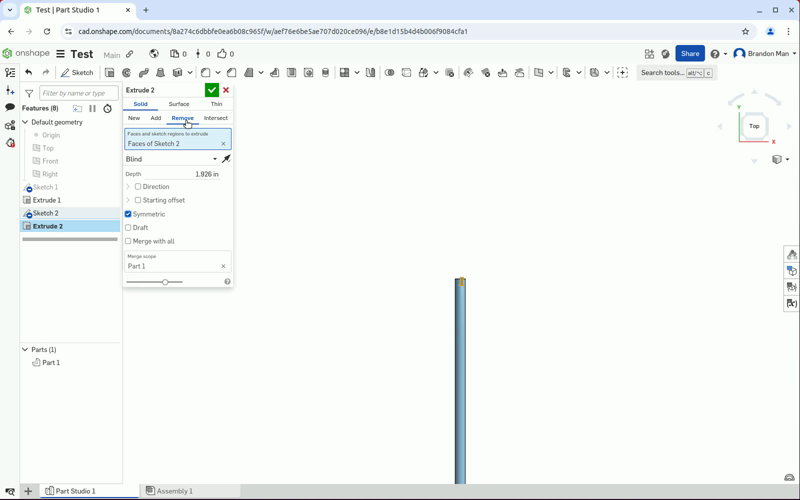
key(tab, 2)
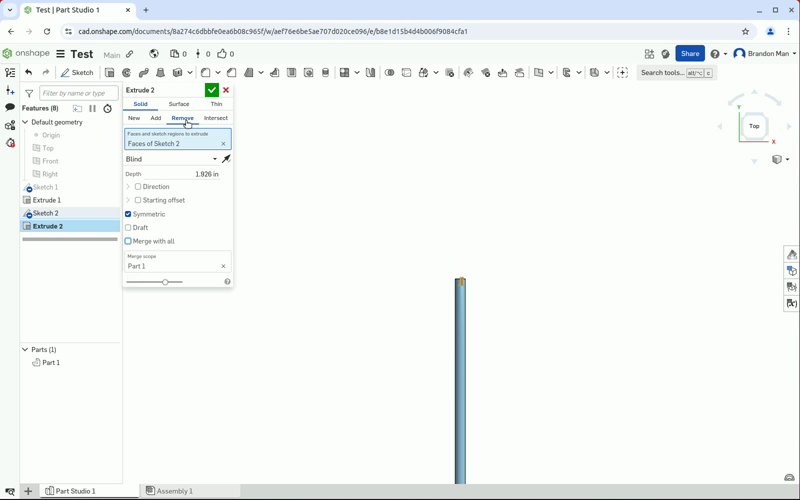
key(space)
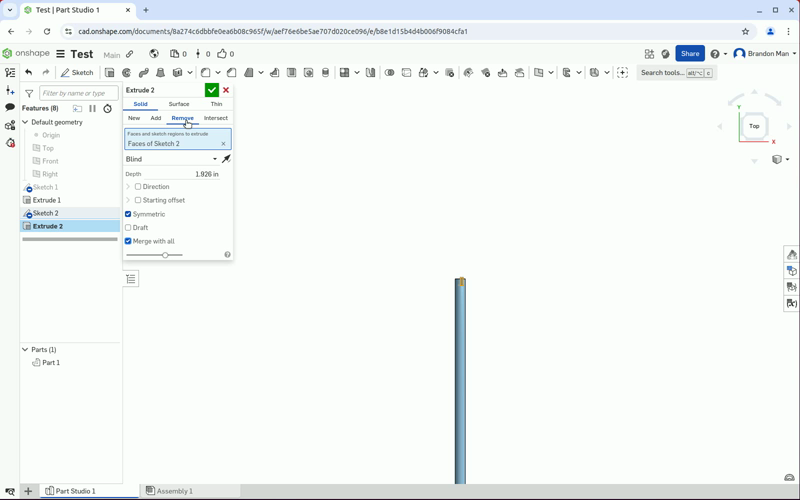
key(enter)
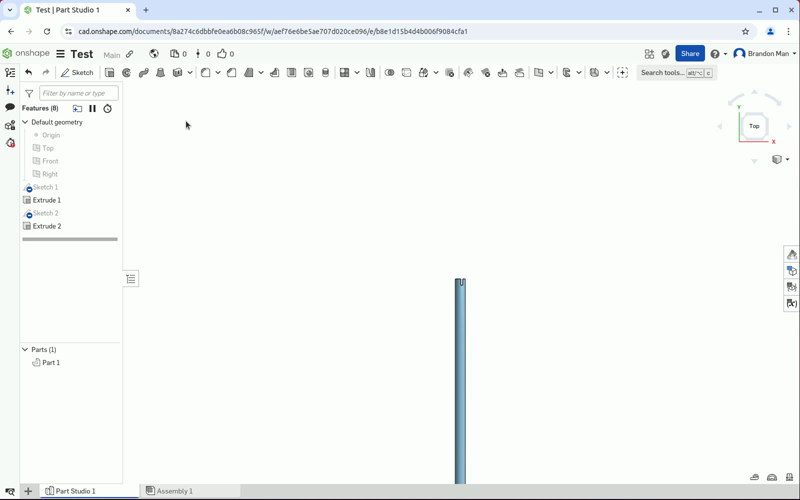
key(shift+h)
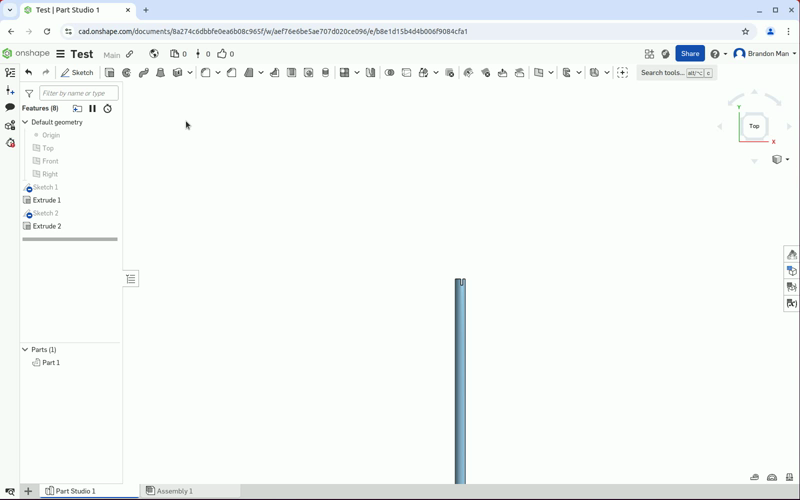
key(shift+h)
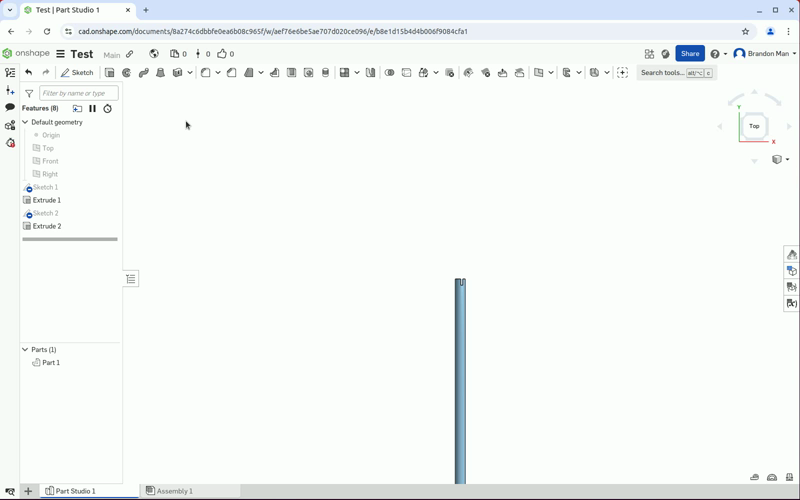
mouse_move(73, 189)
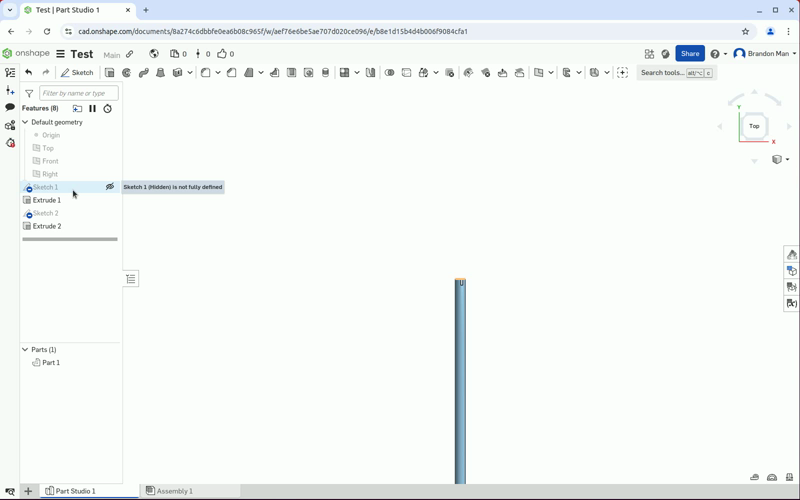
click(73, 189)
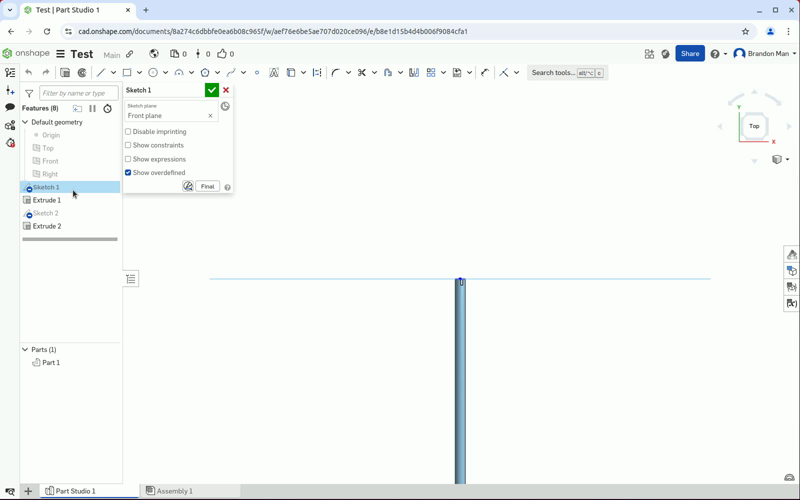
mouse_move(229, 92)
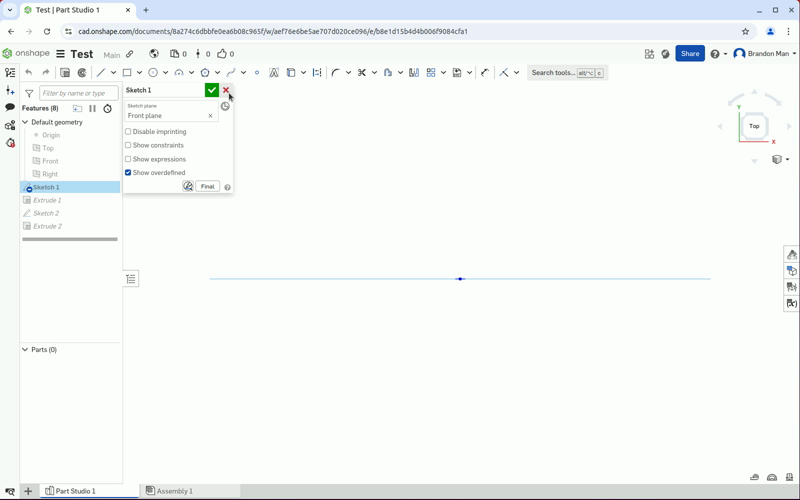
click(229, 92)
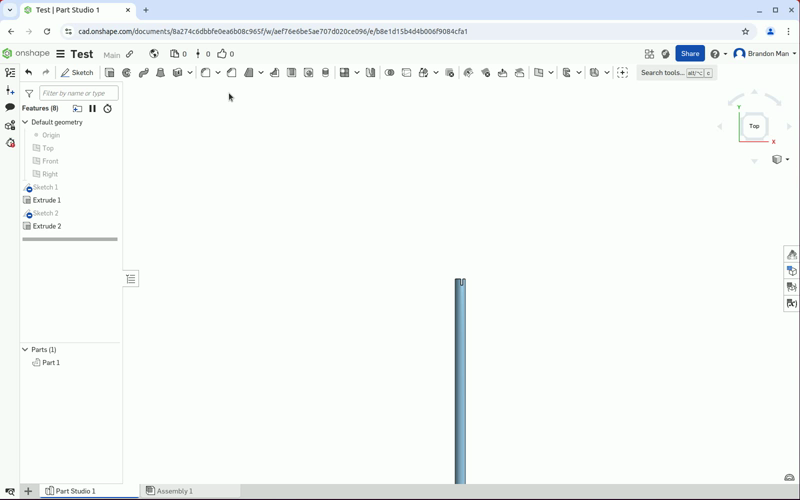
mouse_move(73, 352)
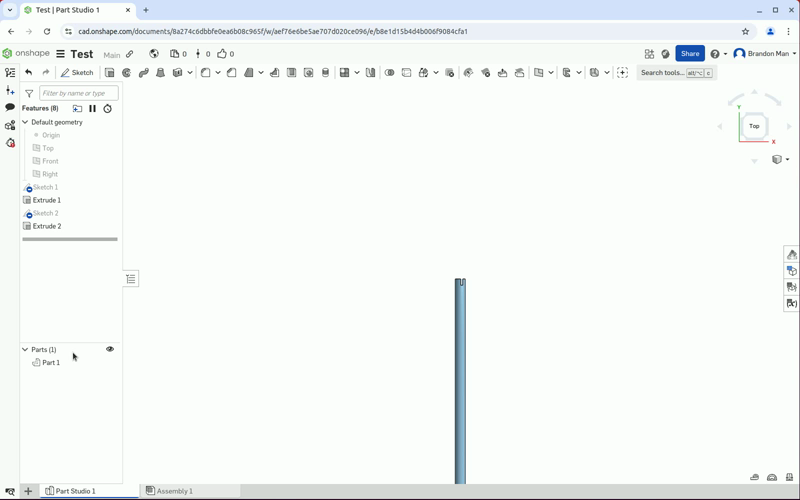
key(y)
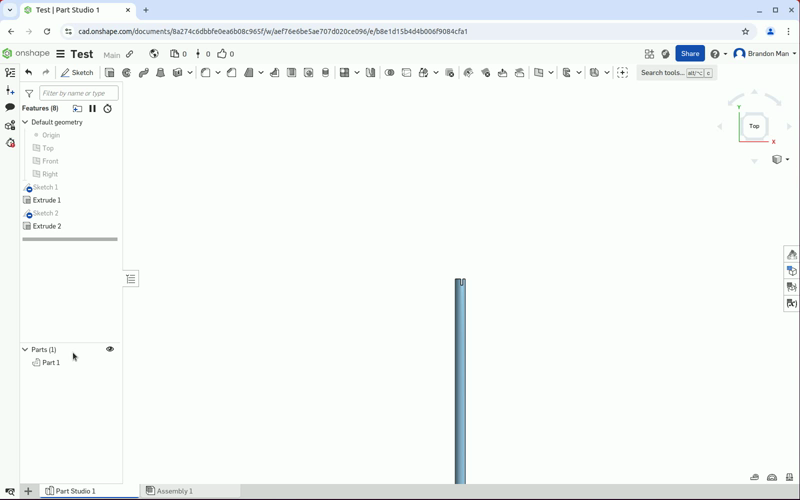
key(shift+p)
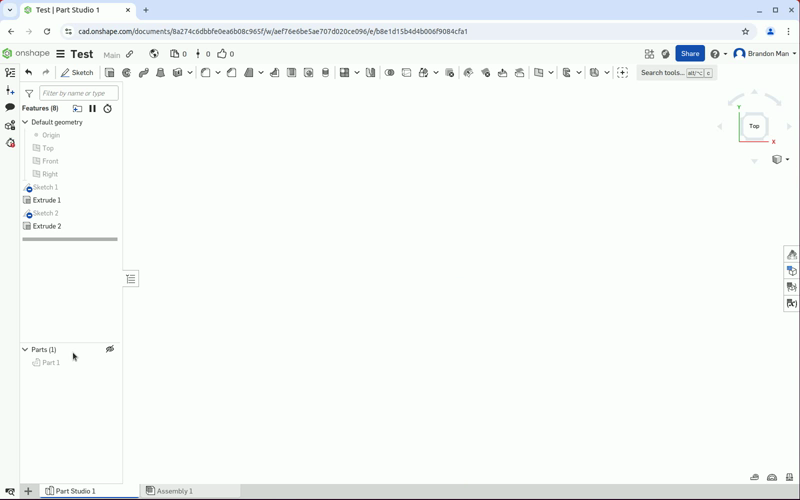
key(space)
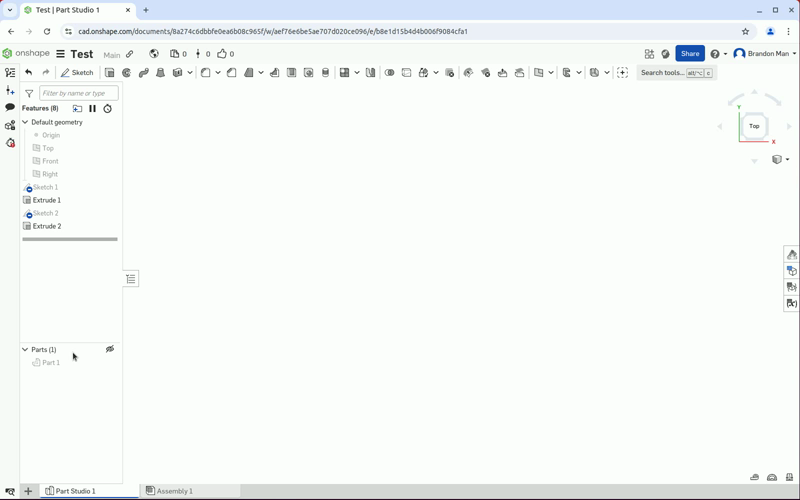
key_down(shift)
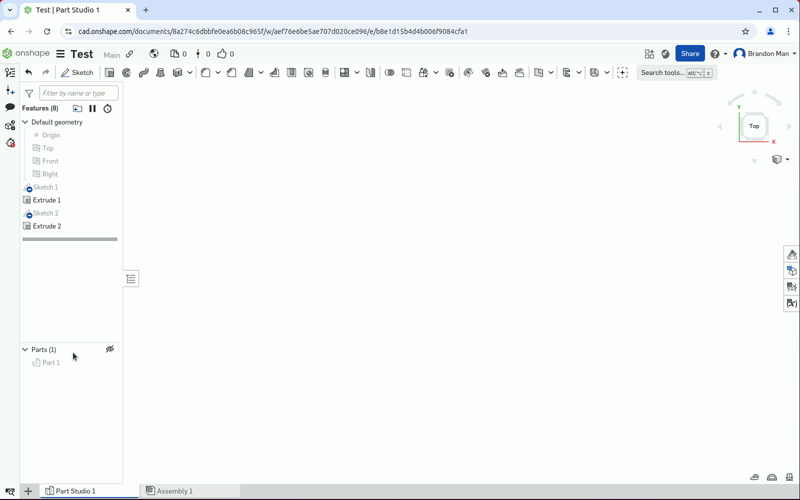
key(up)
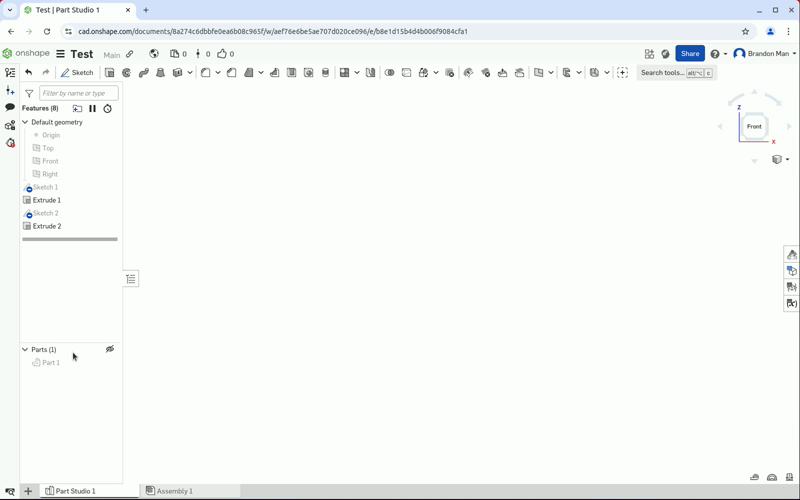
key_up(shift)
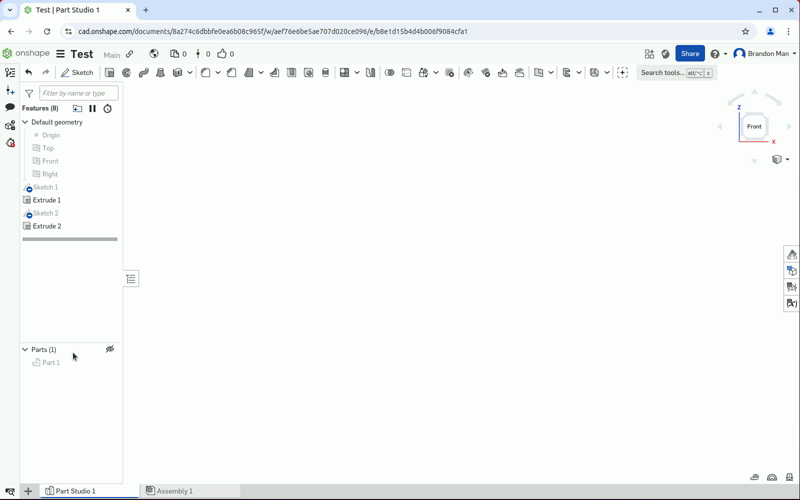
key(space)
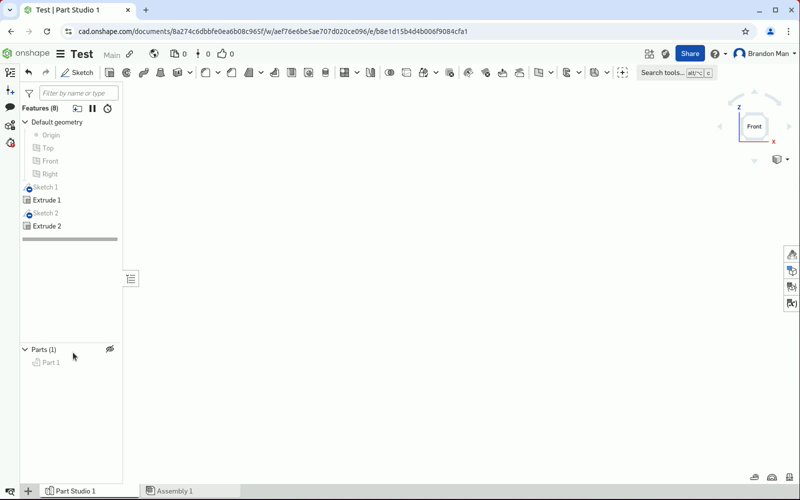
key_down(shift)
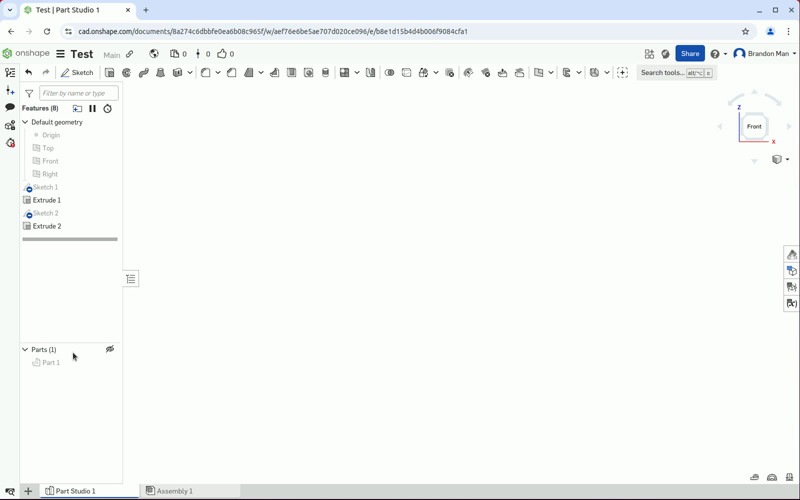
key(left)
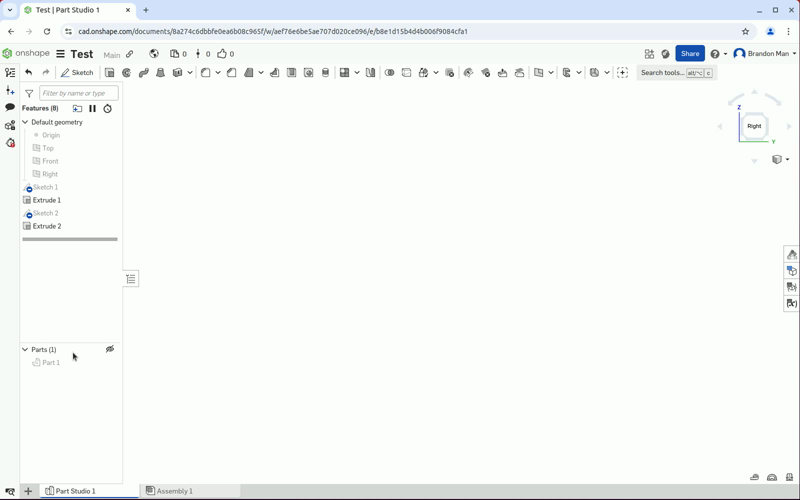
key_up(shift)
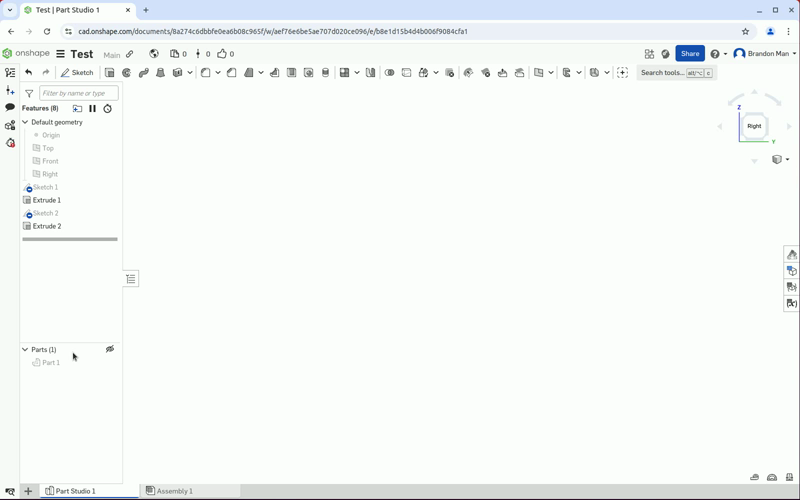
mouse_move(73, 352)
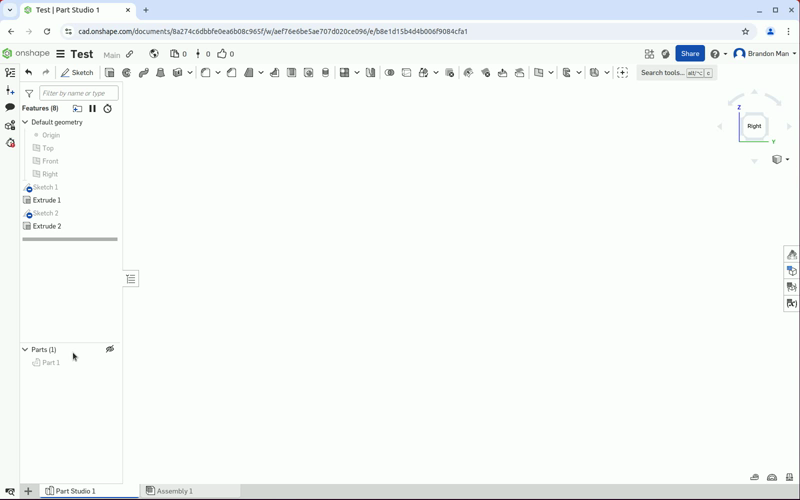
key(shift+y)
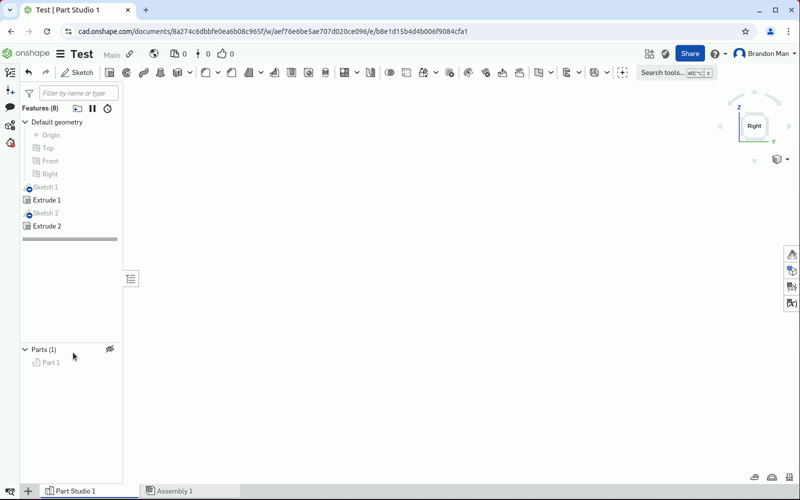
key(shift+s)
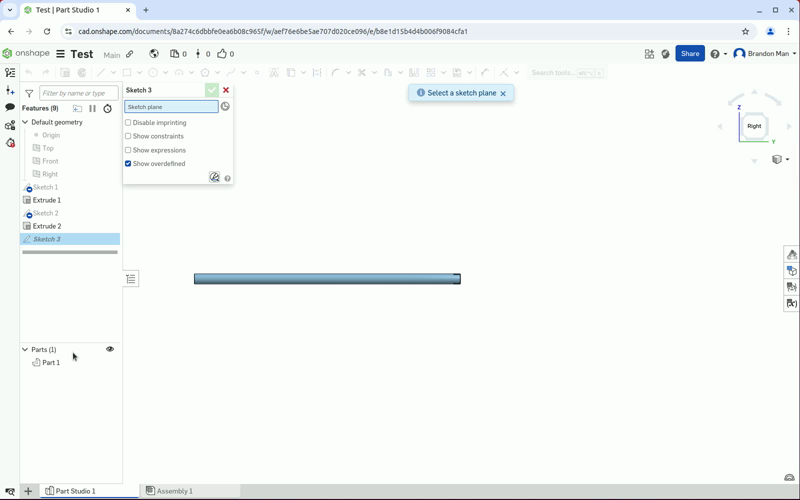
mouse_move(73, 176)
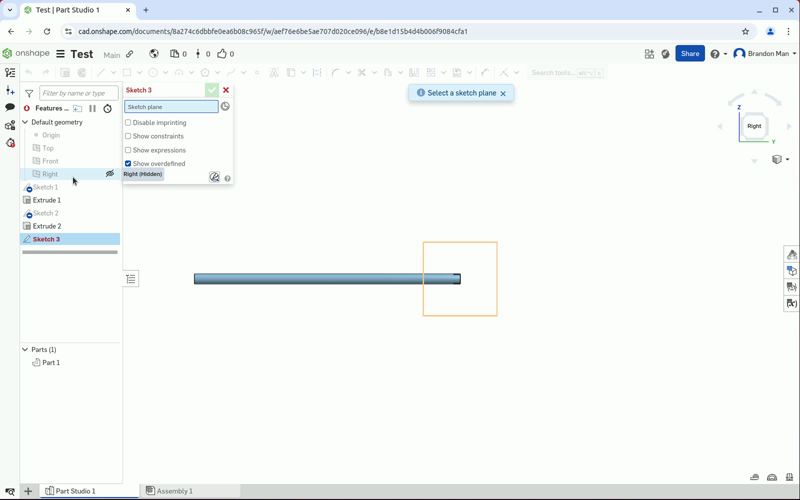
click(73, 176)
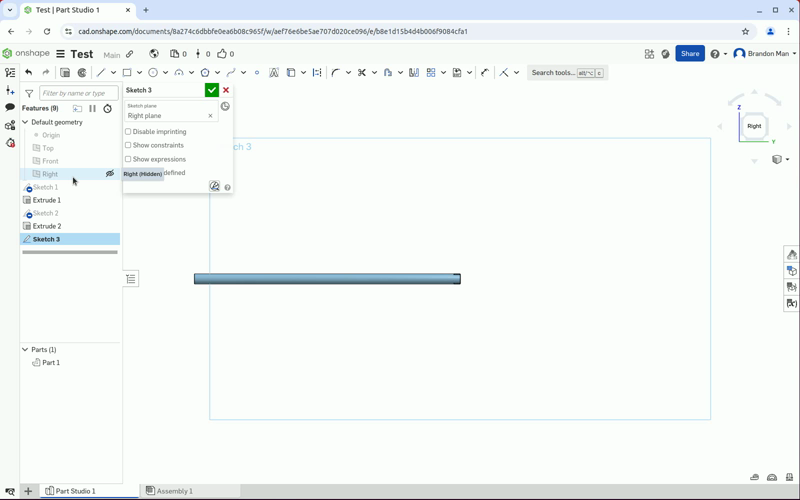
mouse_move(73, 352)
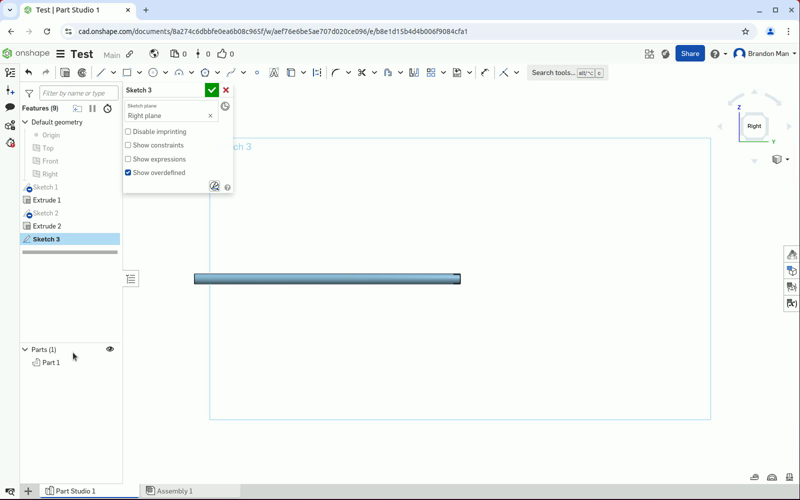
key(y)
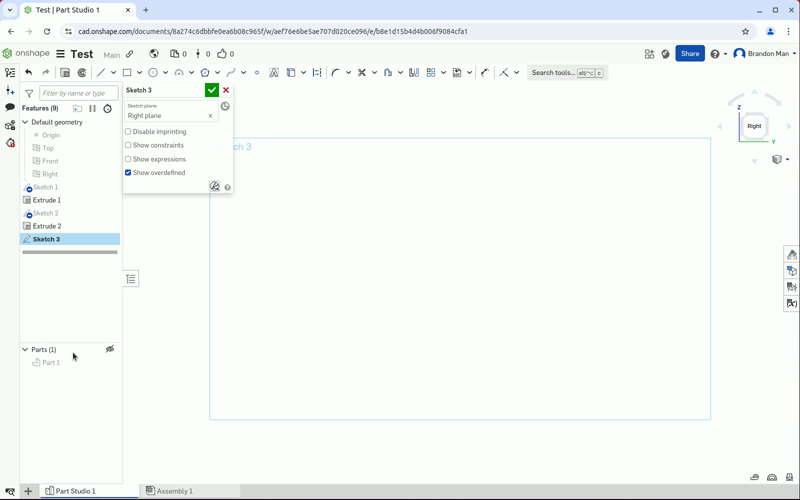
key(c)
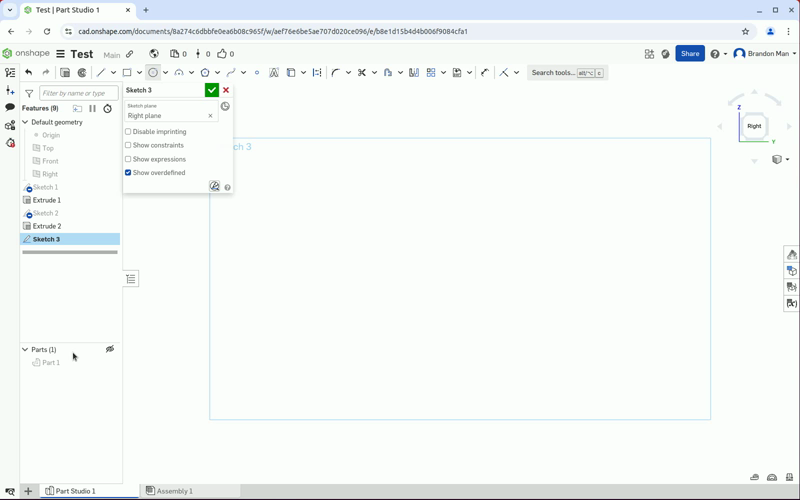
key_down(shift)
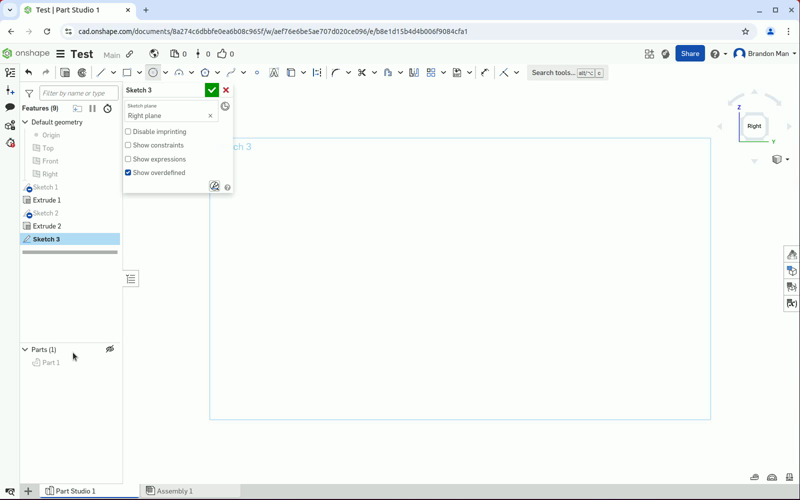
mouse_move(460, 282)
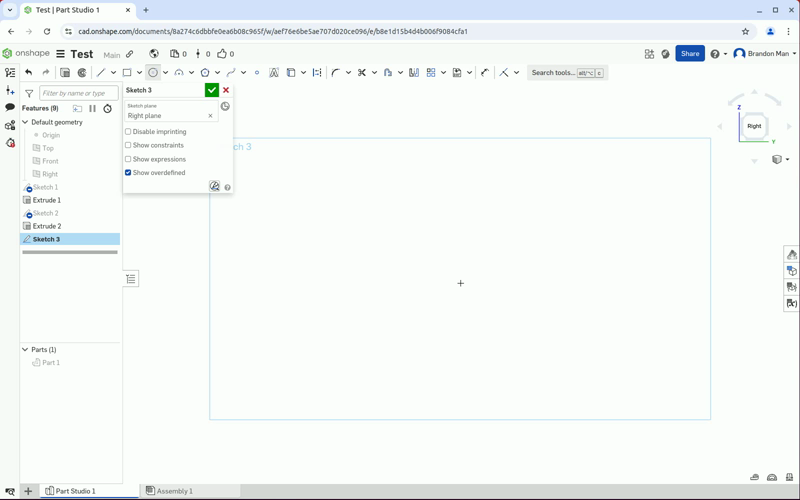
click(460, 282)
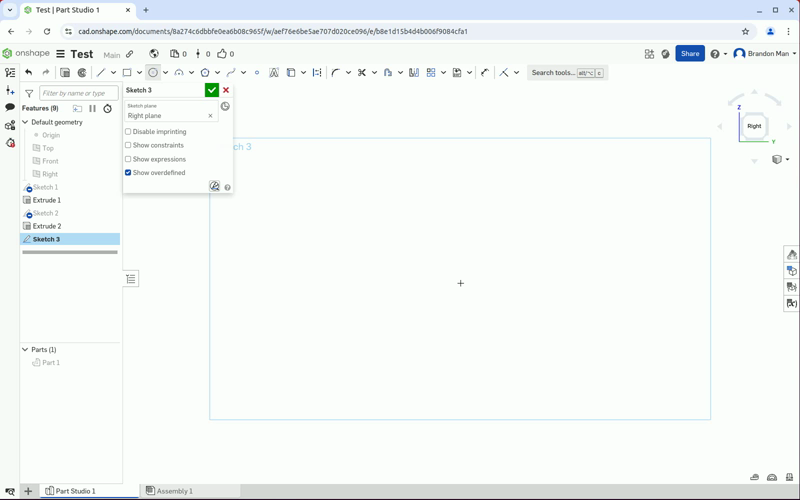
key_up(shift)
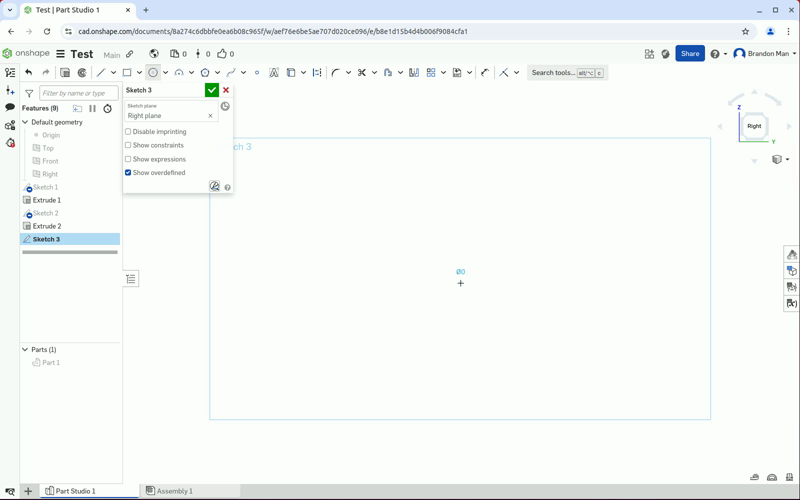
mouse_move(461, 282)
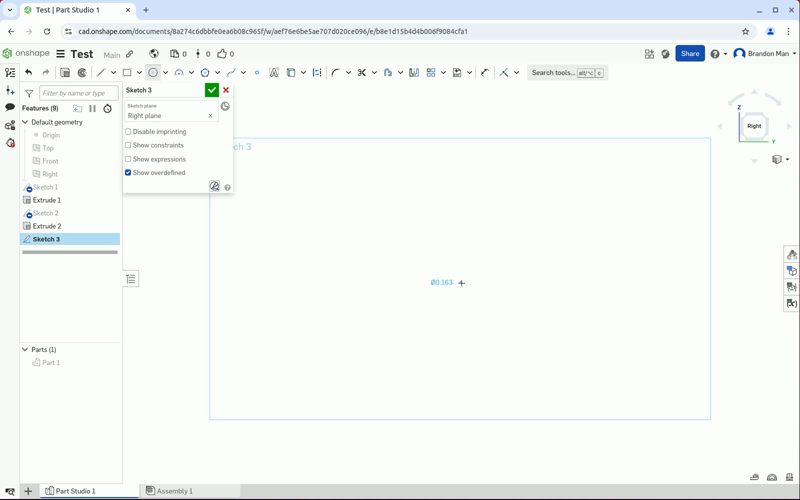
scroll(6)
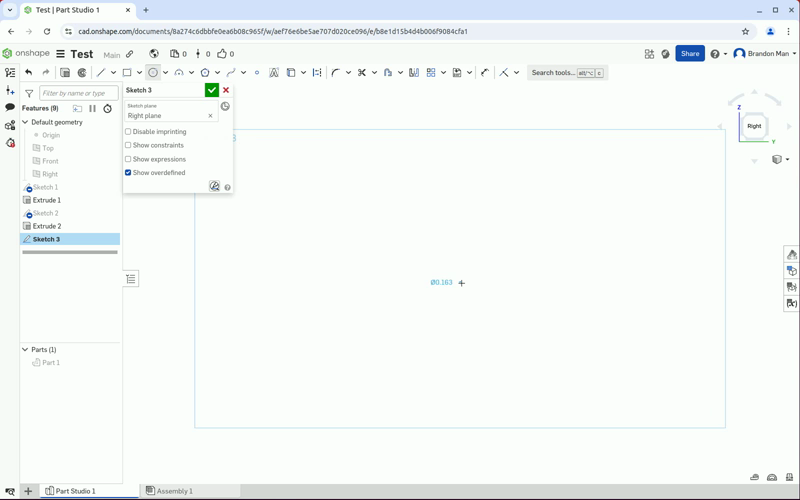
scroll(6)
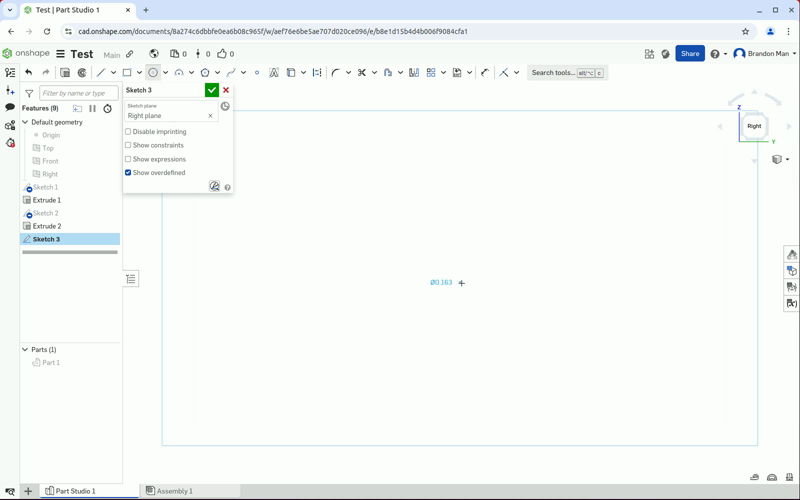
scroll(6)
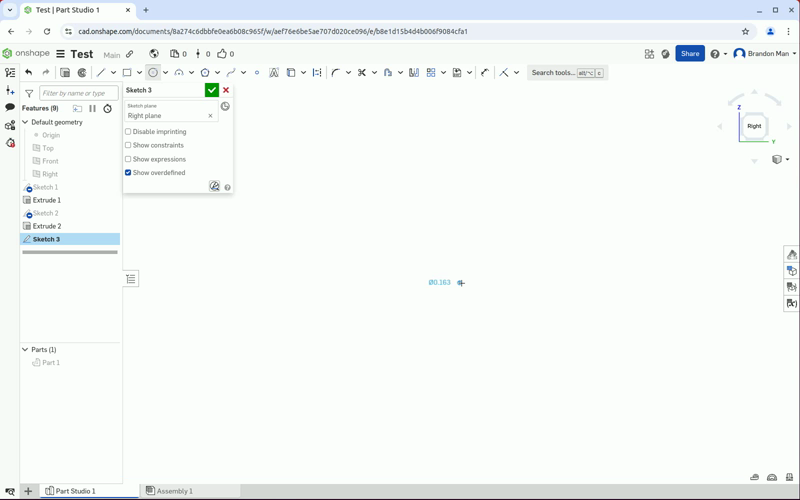
scroll(6)
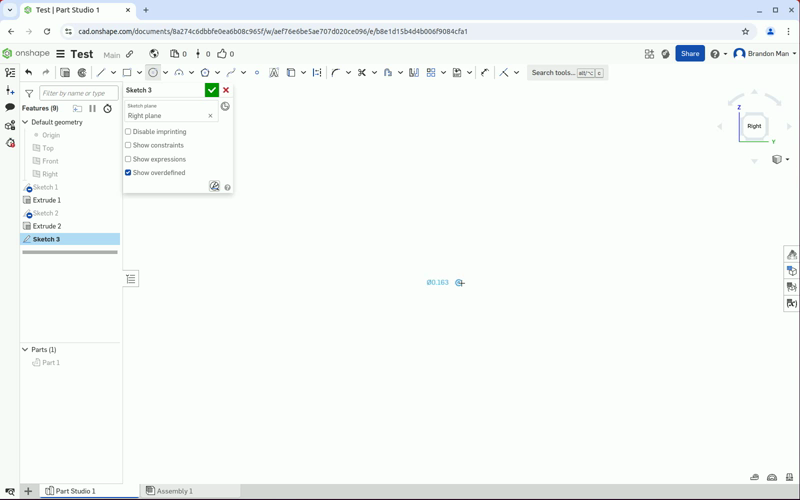
scroll(6)
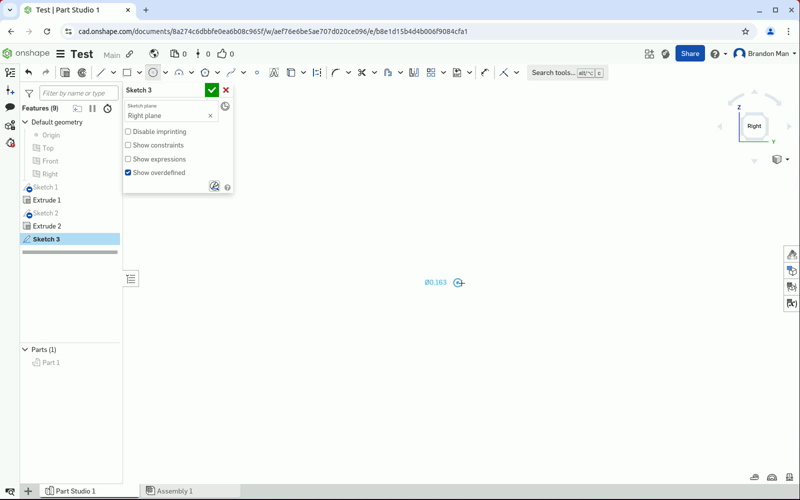
scroll(6)
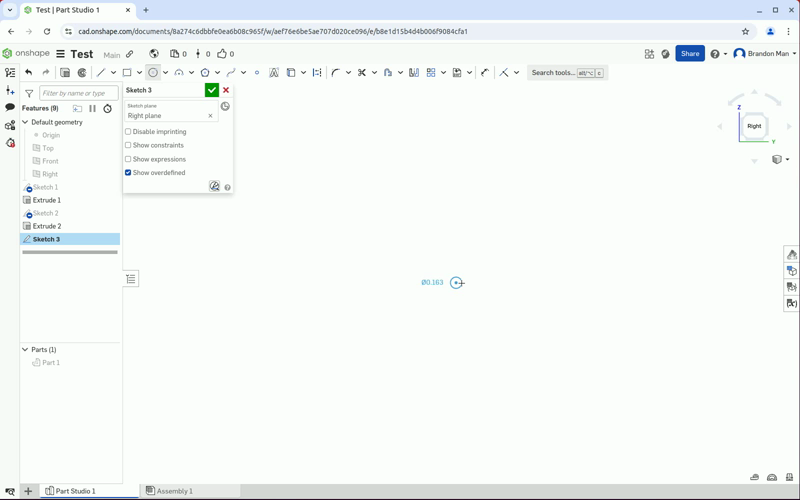
scroll(6)
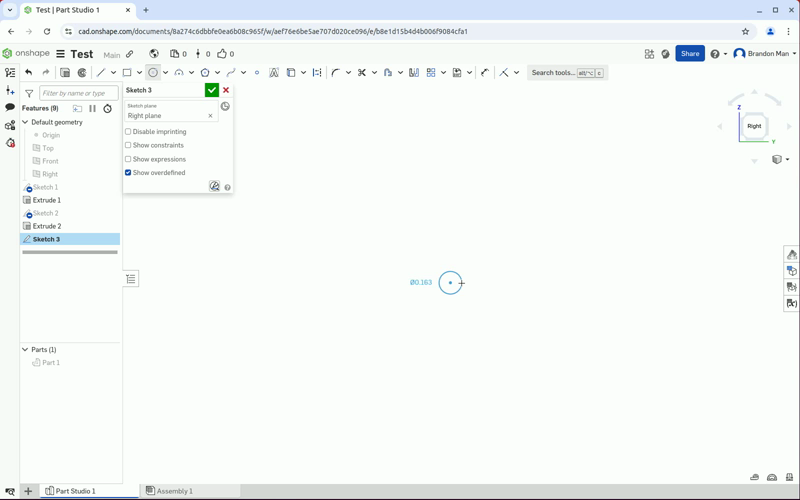
click(461, 282)
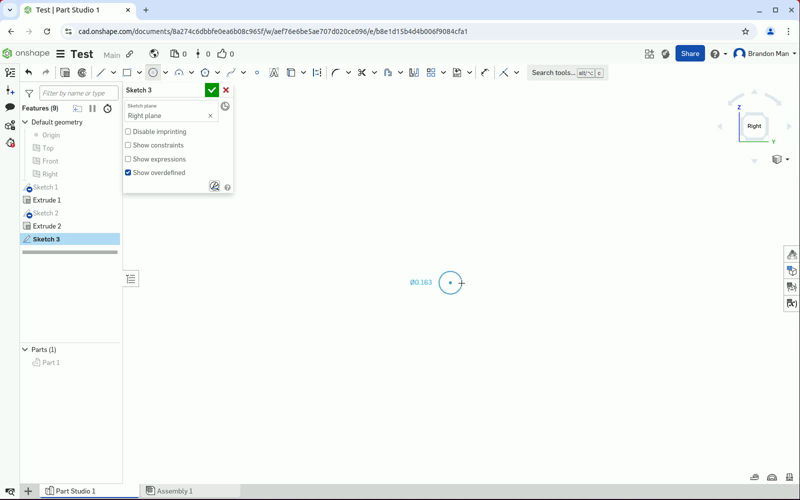
scroll(-6)
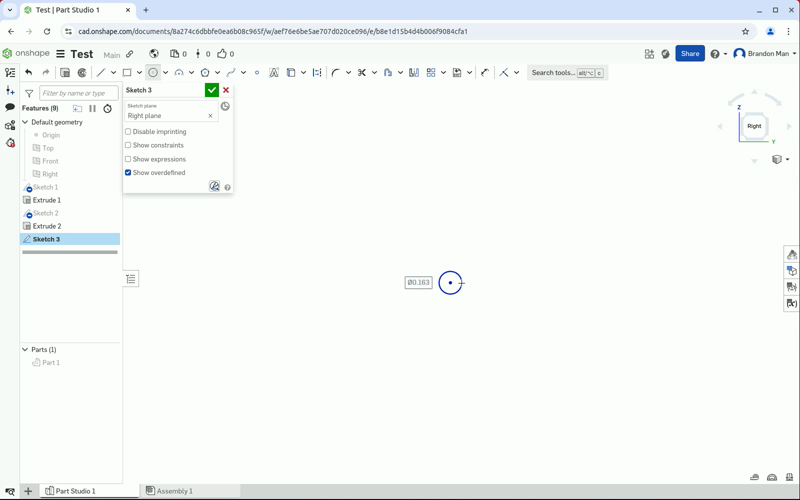
scroll(-6)
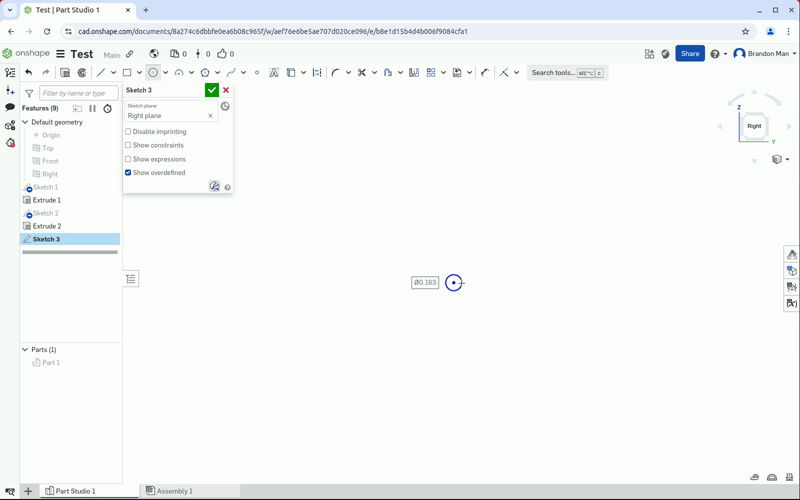
scroll(-6)
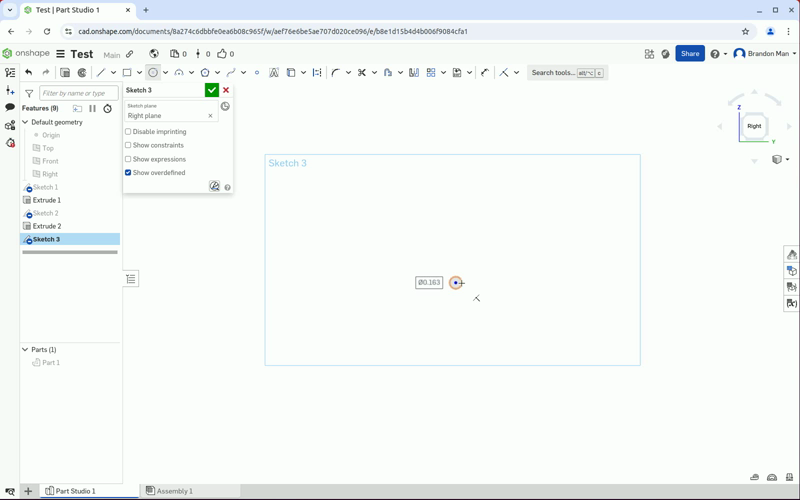
scroll(-6)
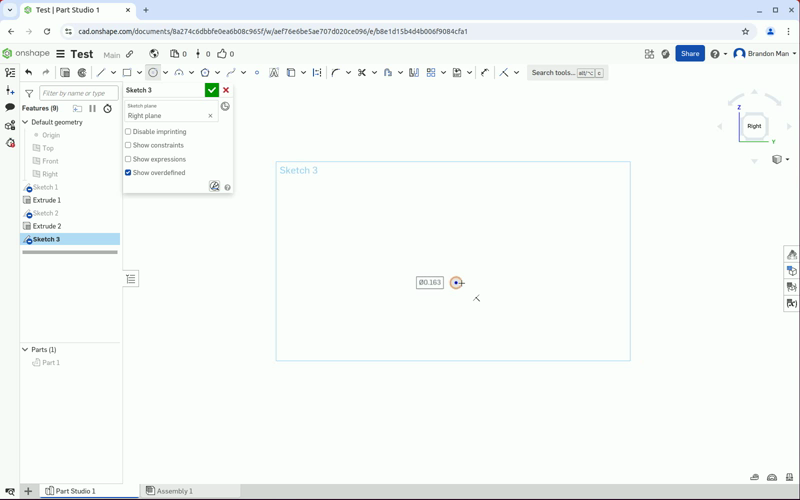
scroll(-6)
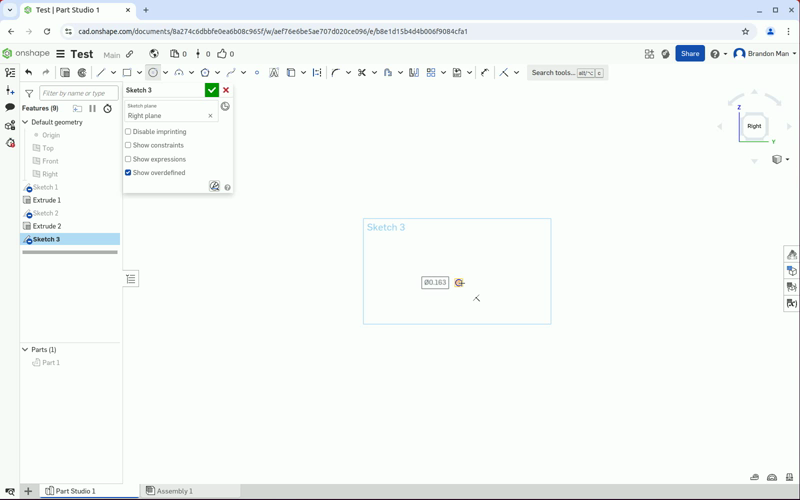
scroll(-6)
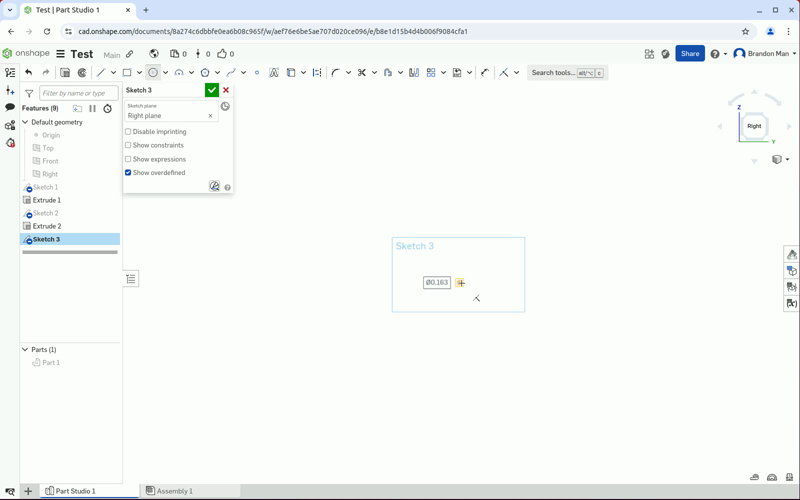
scroll(-6)
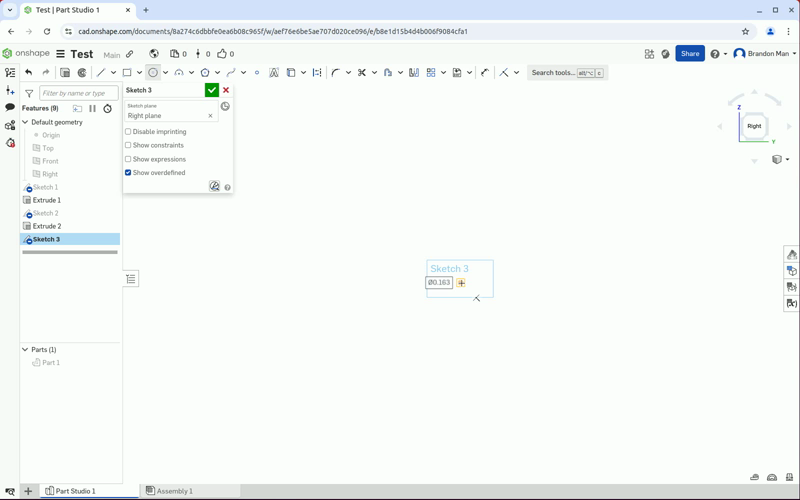
key(esc)
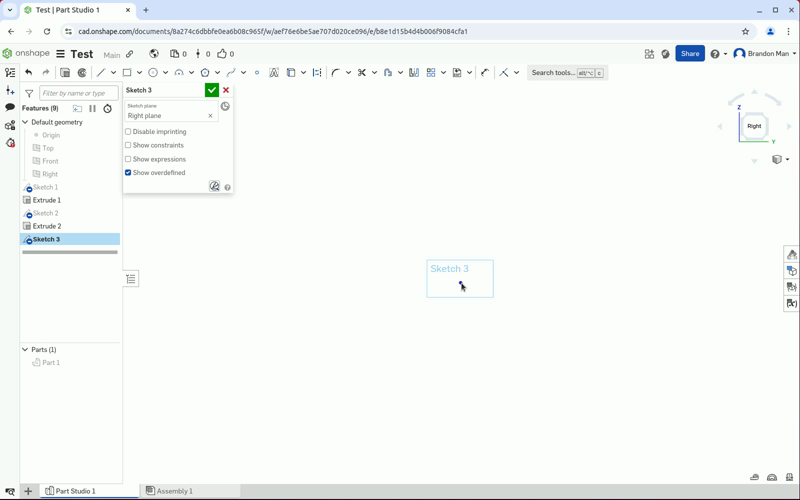
mouse_move(460, 282)
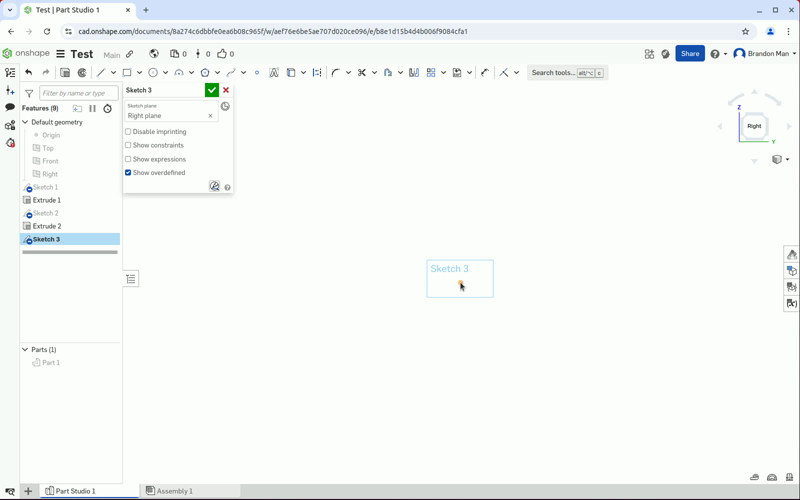
scroll(6)
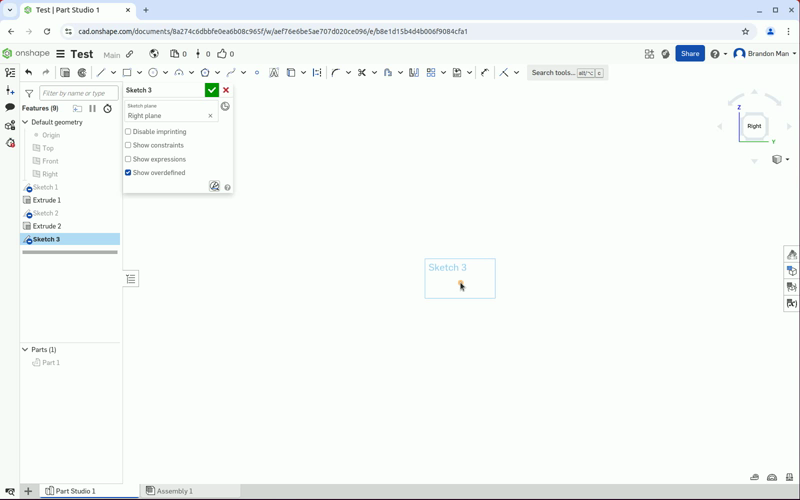
scroll(6)
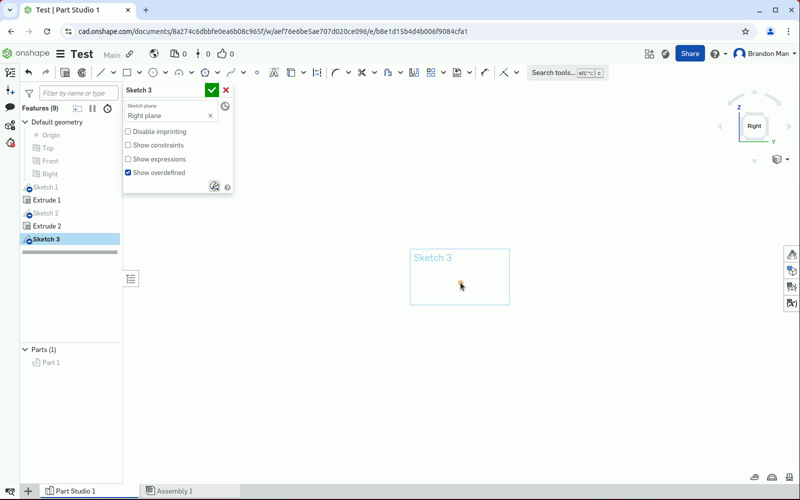
scroll(6)
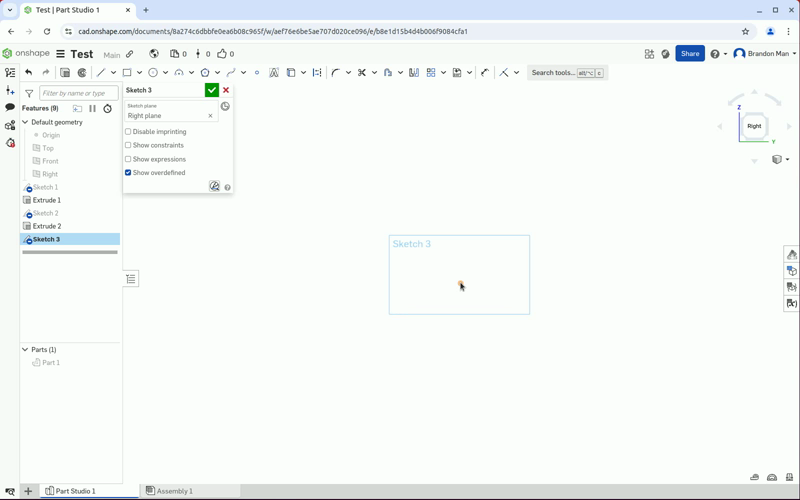
scroll(6)
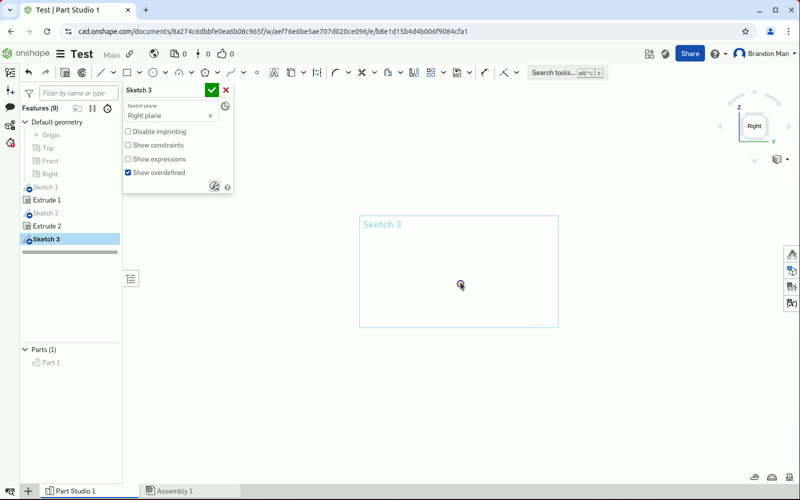
scroll(6)
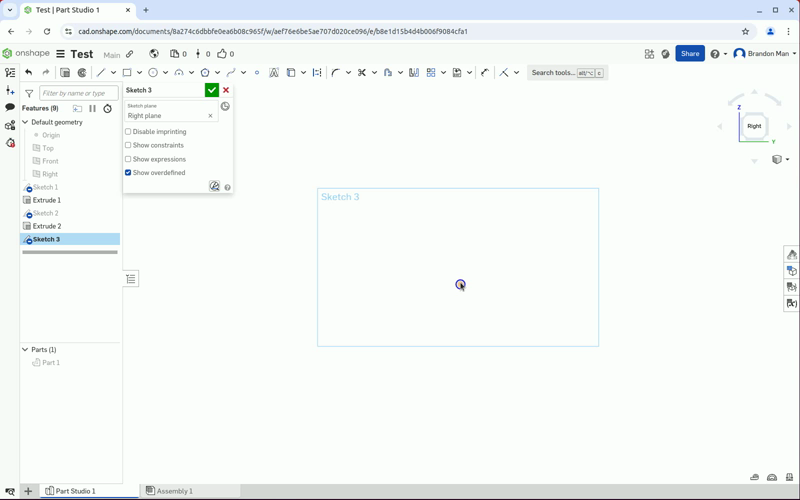
scroll(6)
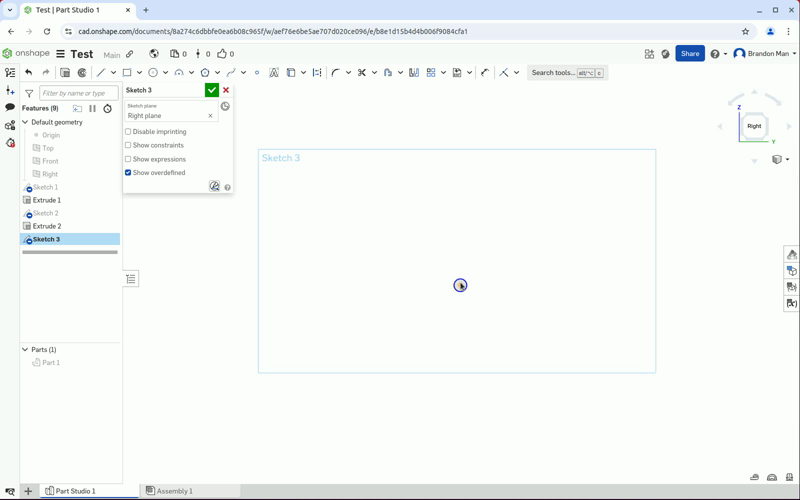
scroll(6)
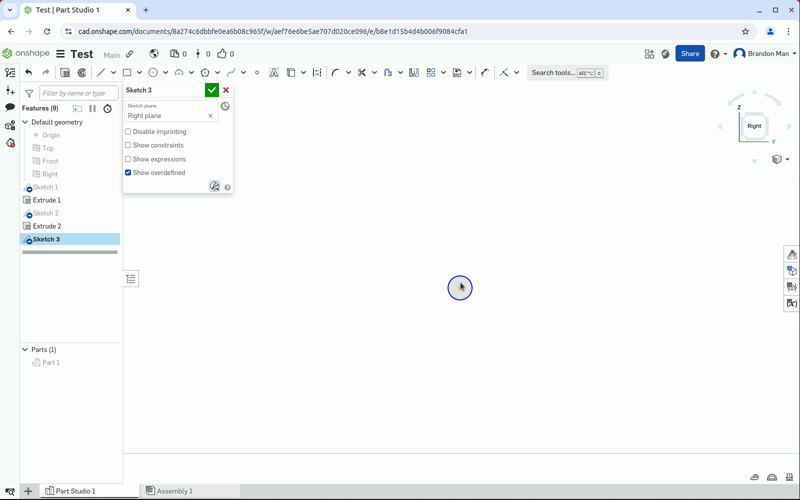
click(460, 282)
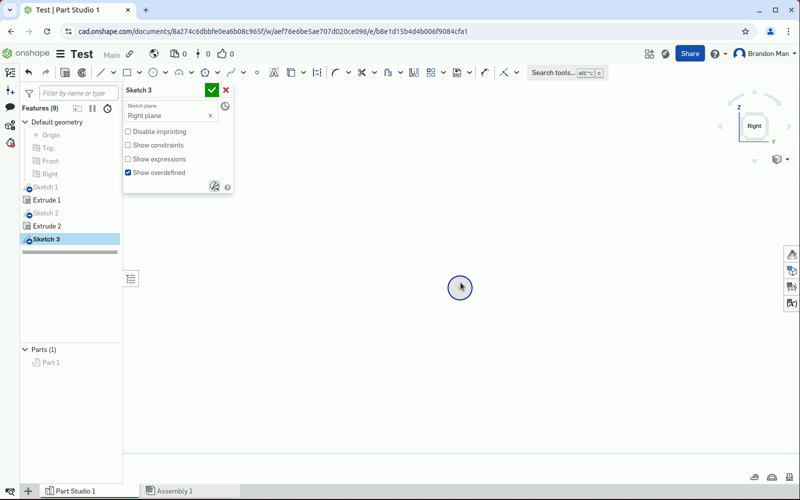
scroll(-6)
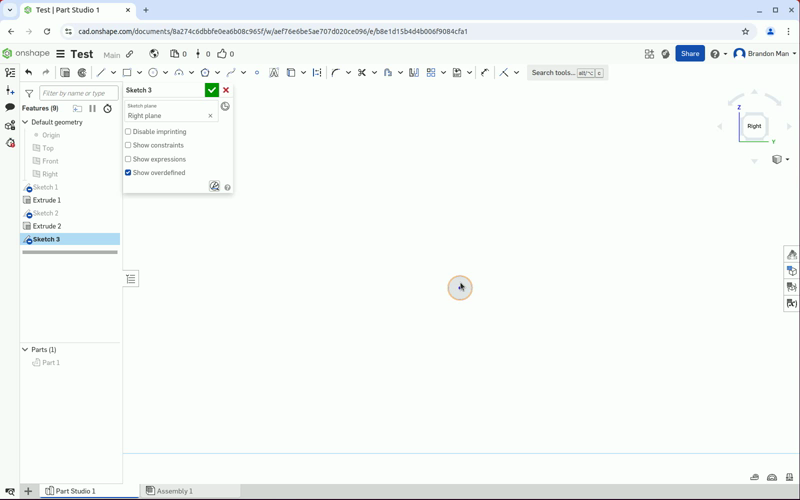
scroll(-6)
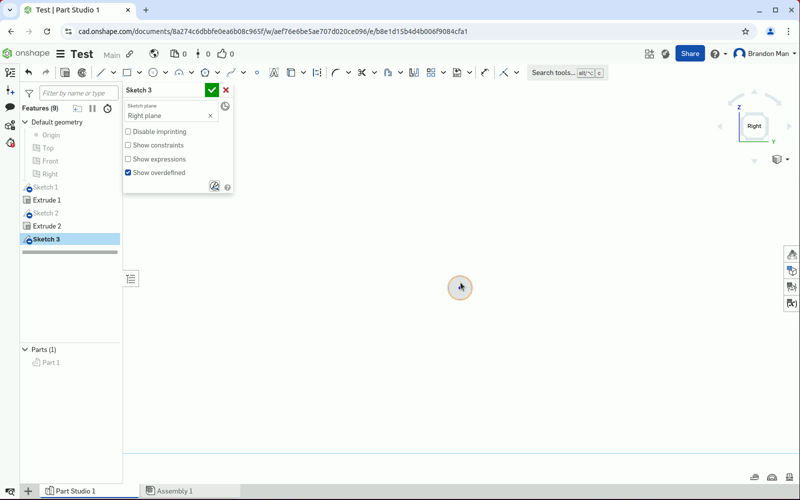
scroll(-6)
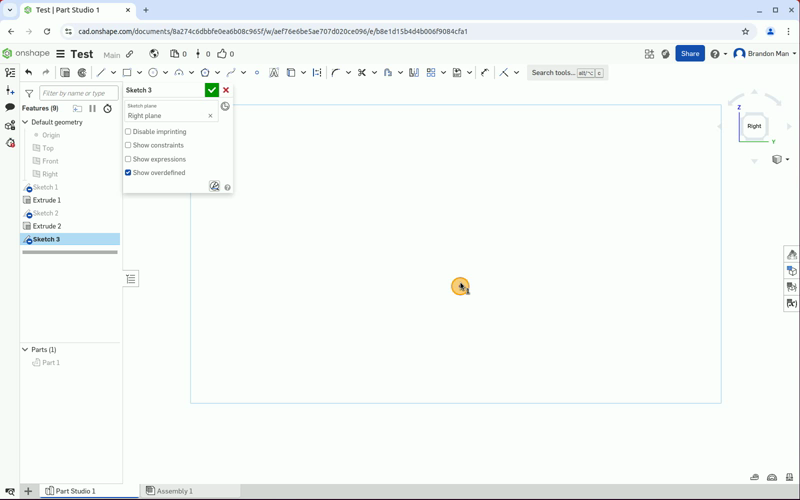
scroll(-6)
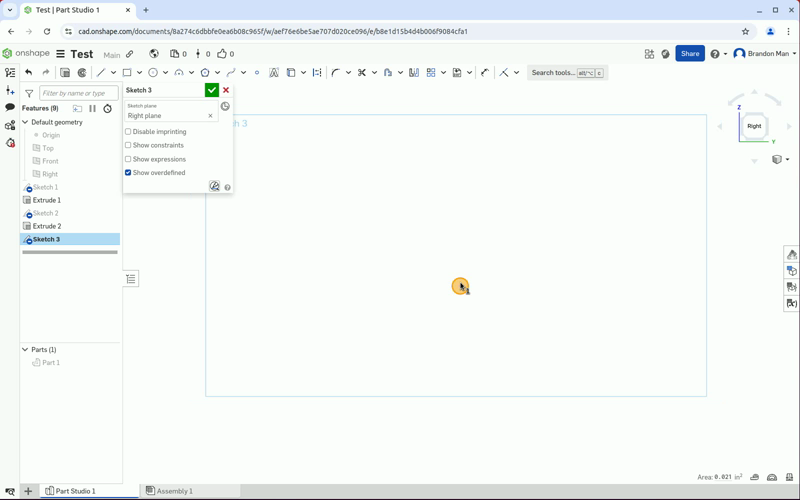
scroll(-6)
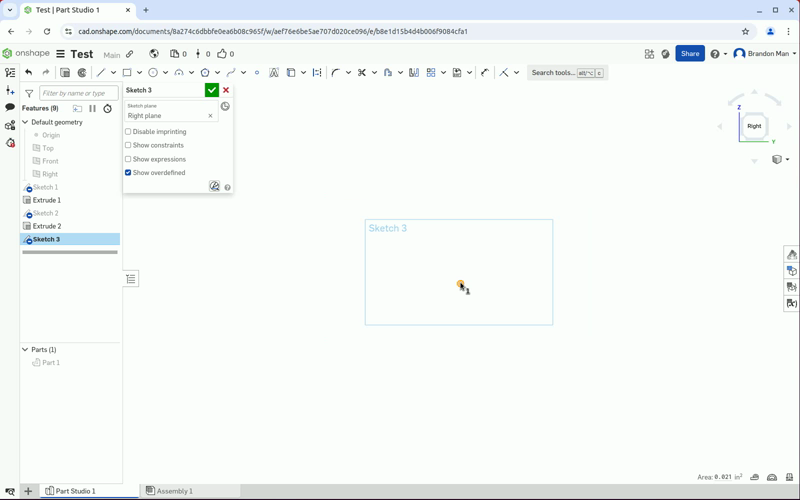
scroll(-6)
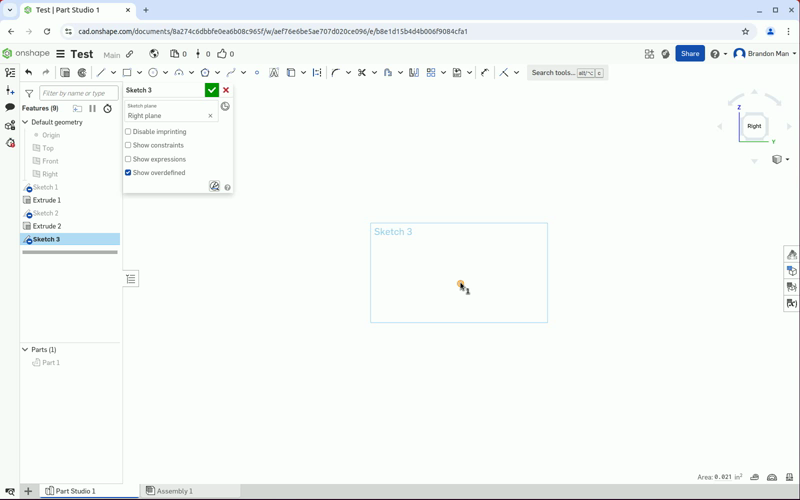
scroll(-6)
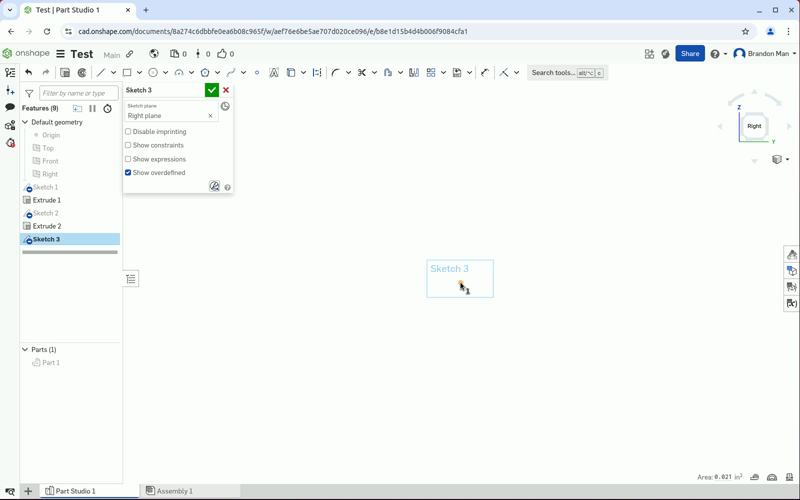
mouse_move(73, 352)
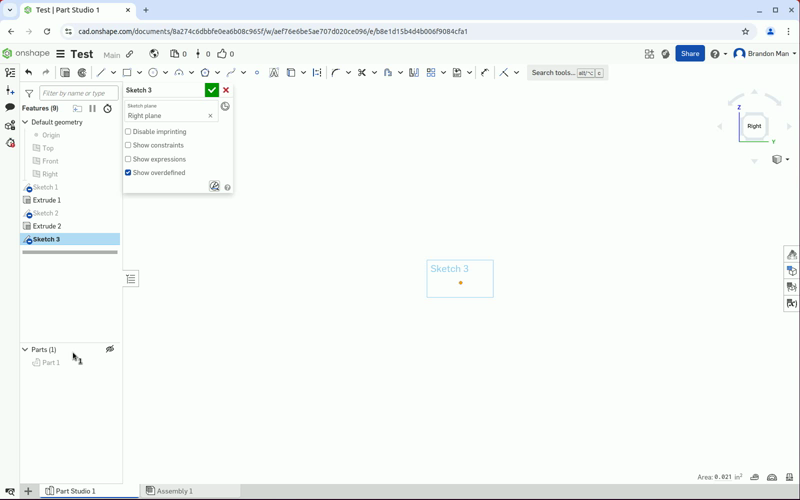
key(shift+y)
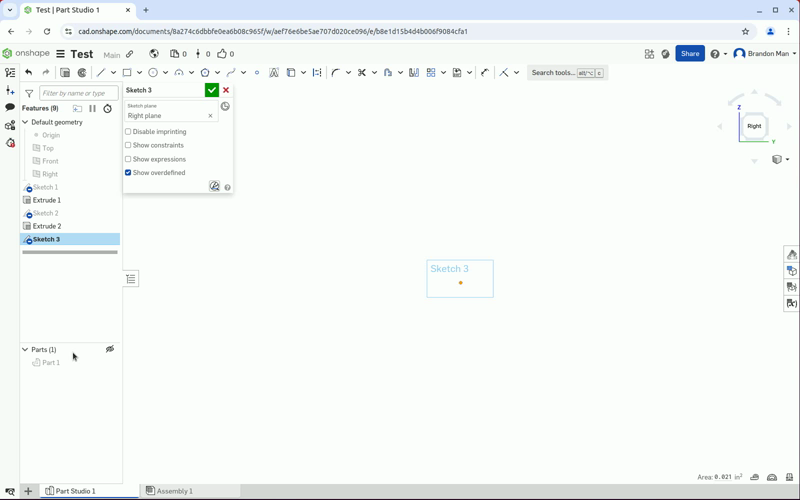
key(shift+e)
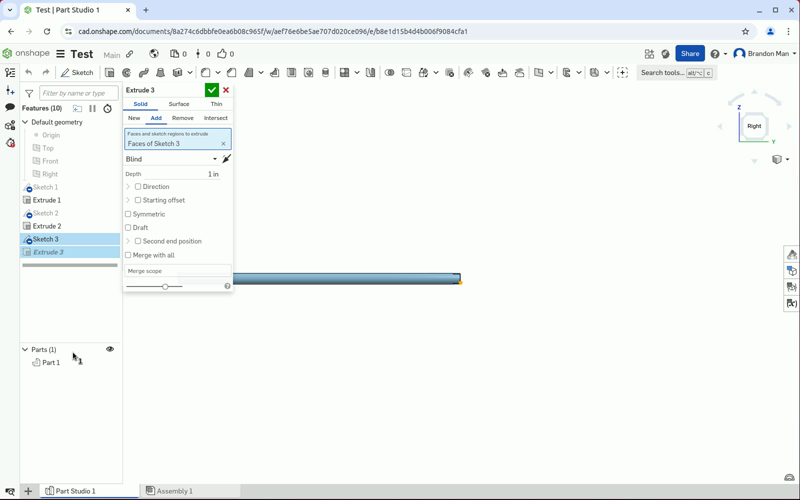
mouse_move(143, 106)
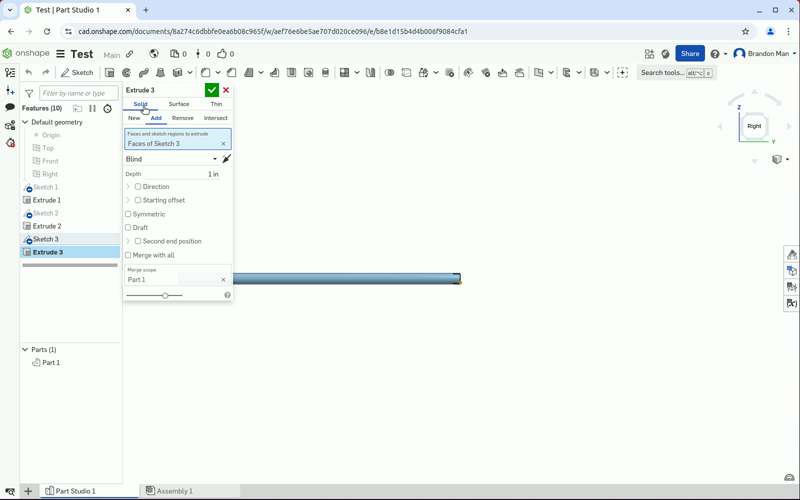
click(143, 106)
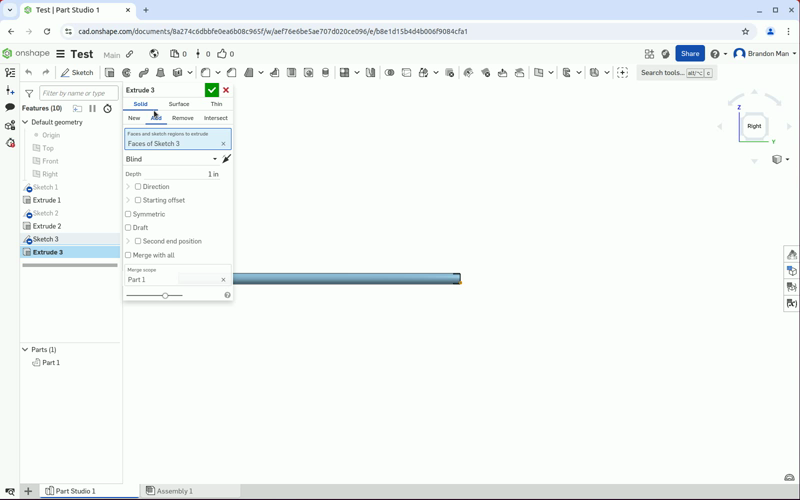
mouse_move(186, 120)
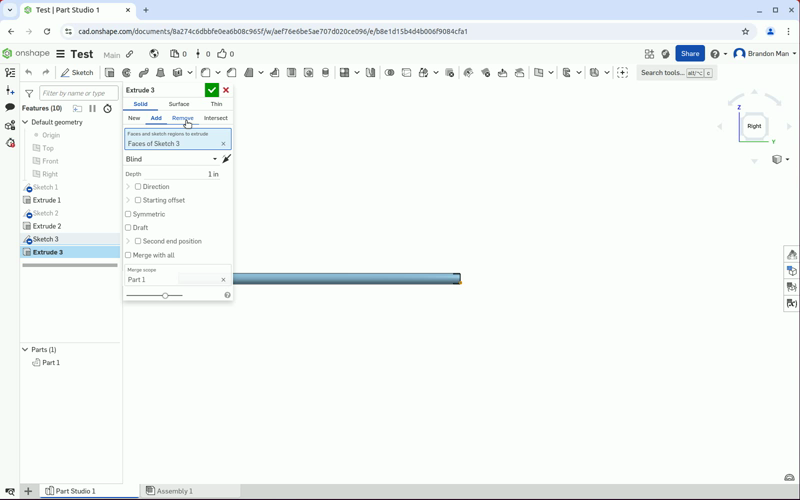
click(186, 120)
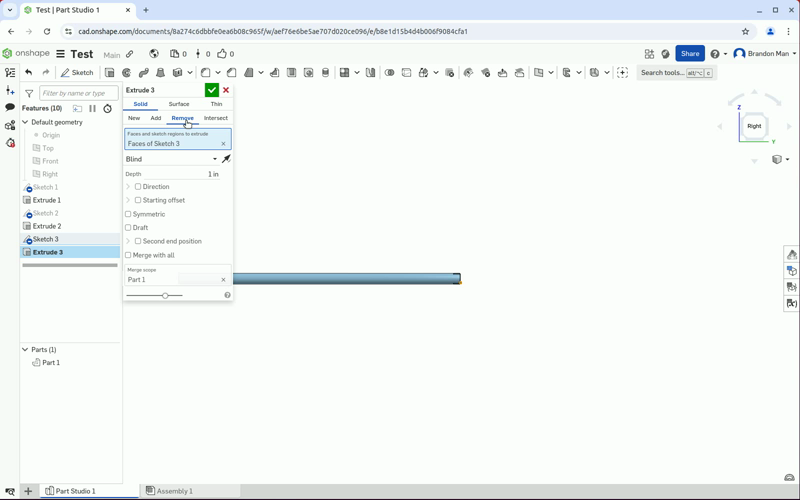
key(tab, 4)
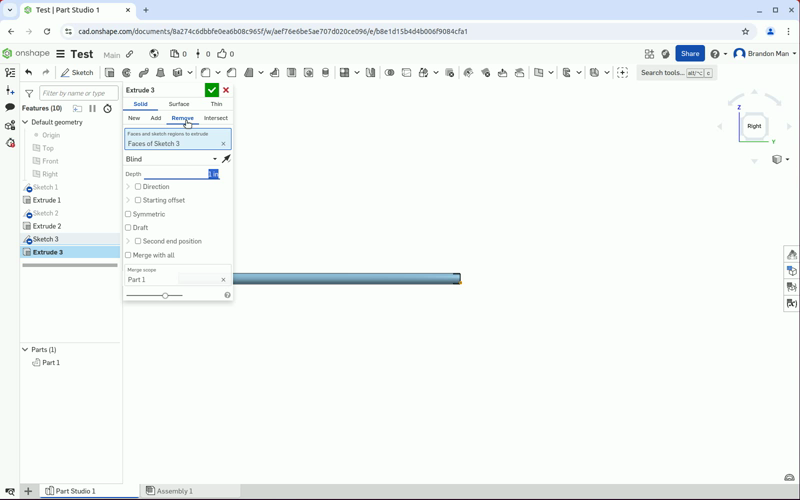
text(1.926)
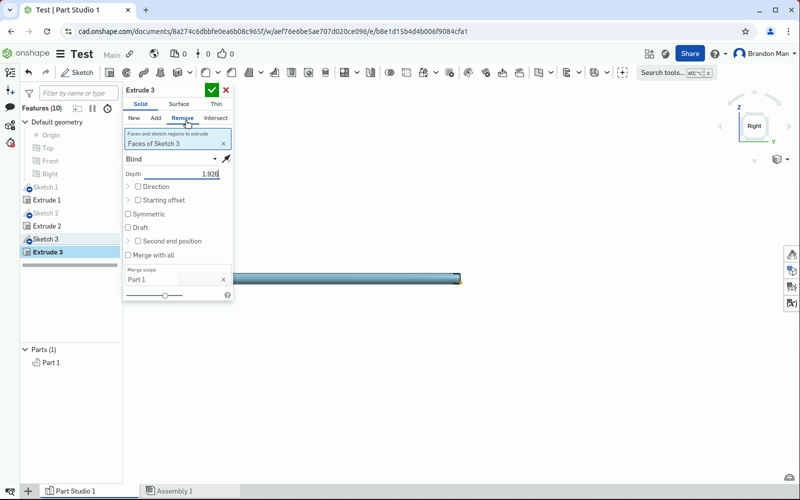
key(tab, 3)
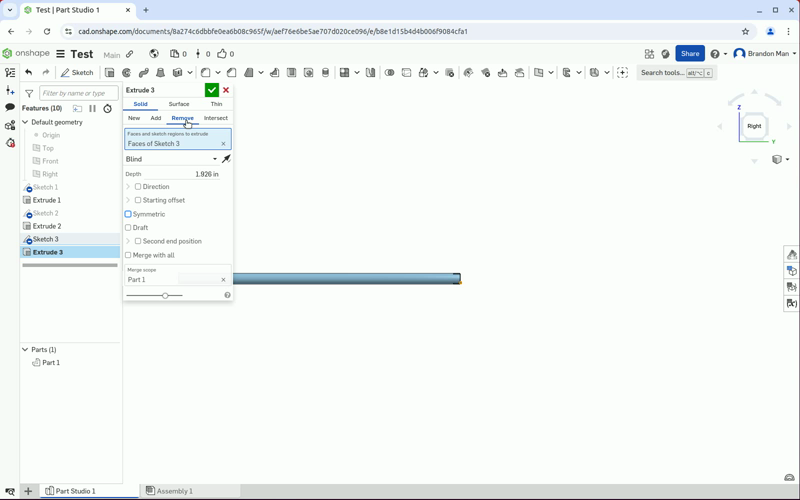
key(space)
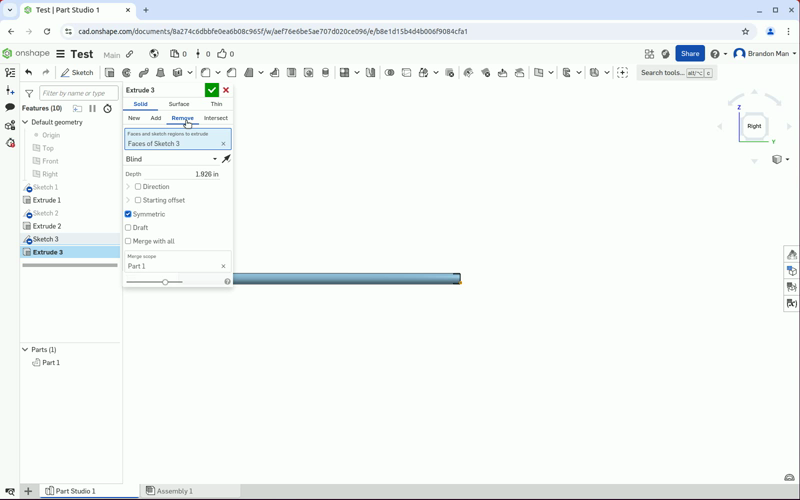
key(tab, 2)
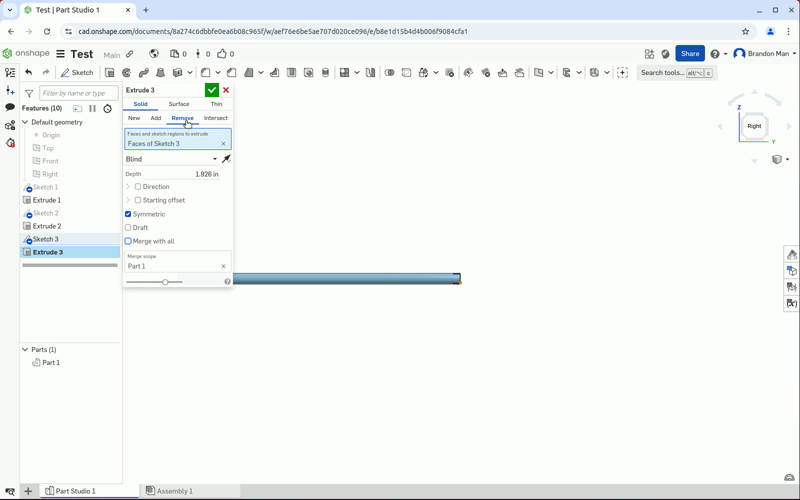
key(space)
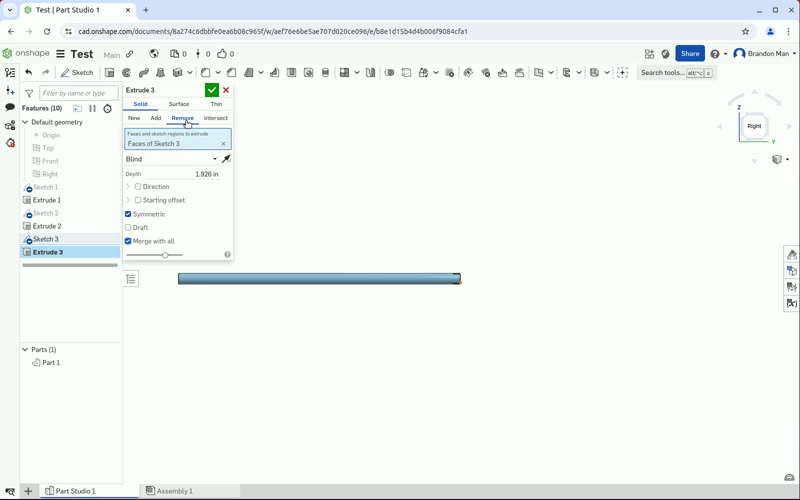
key(enter)
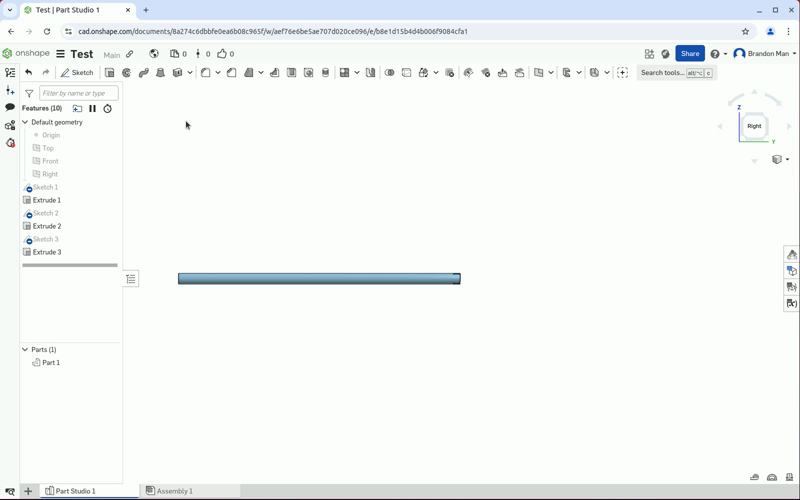
key(shift+h)
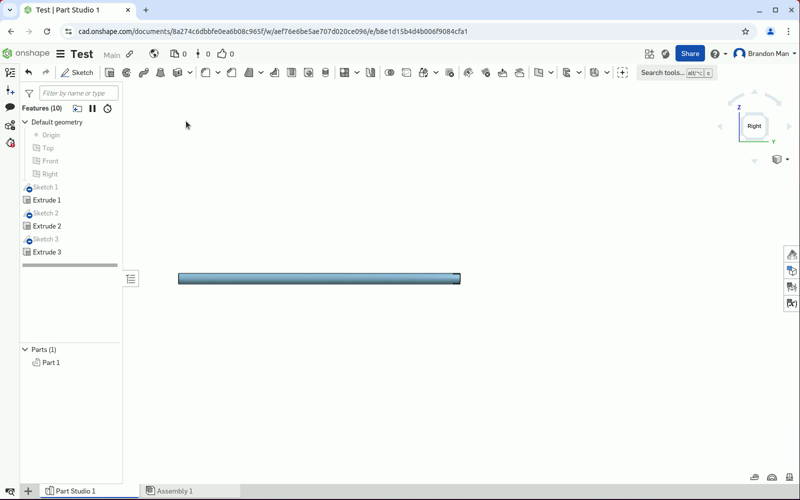
key(shift+h)
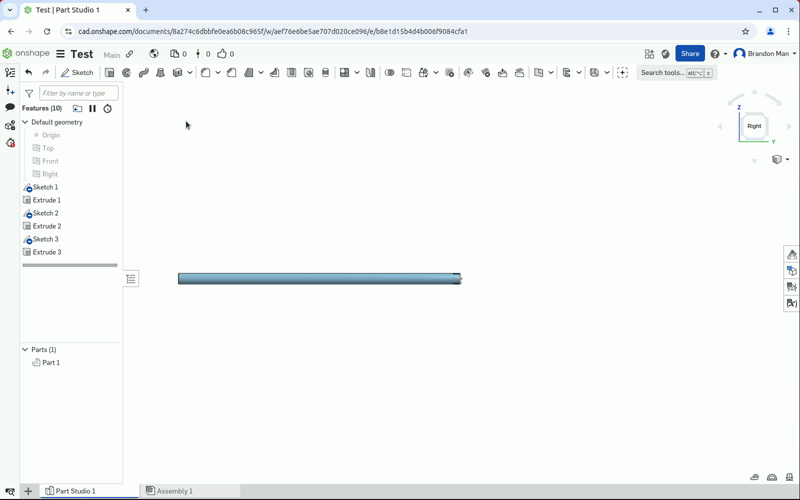
key(shift+7)
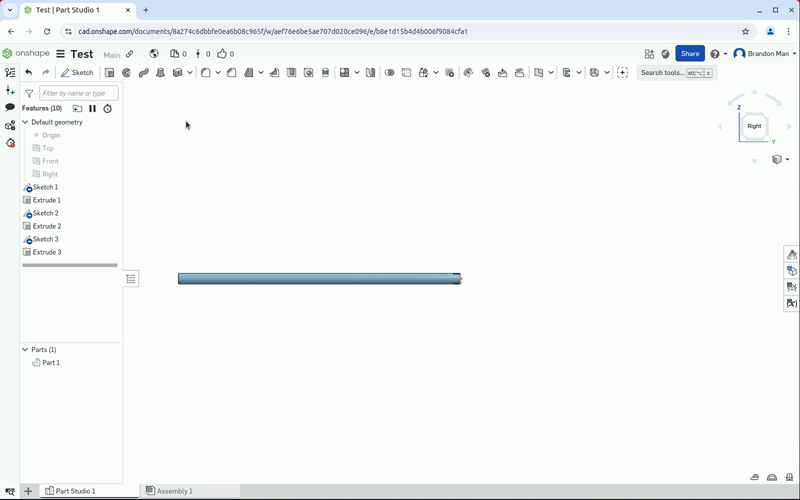
key(right, 2)
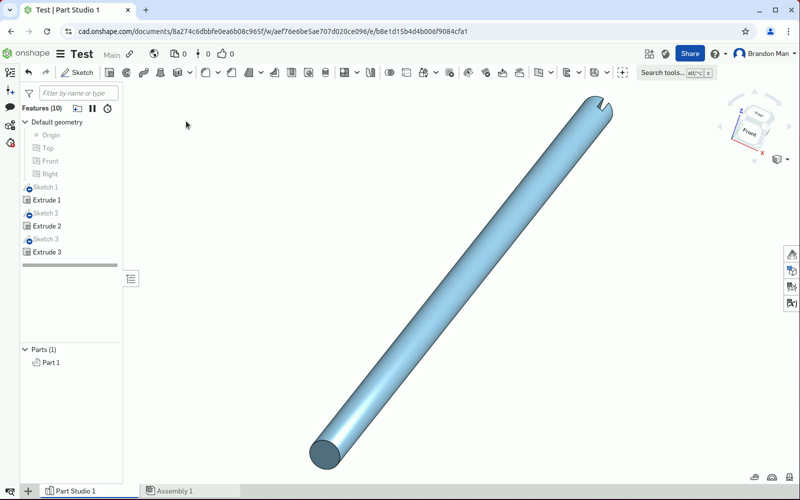
key(down, 2)
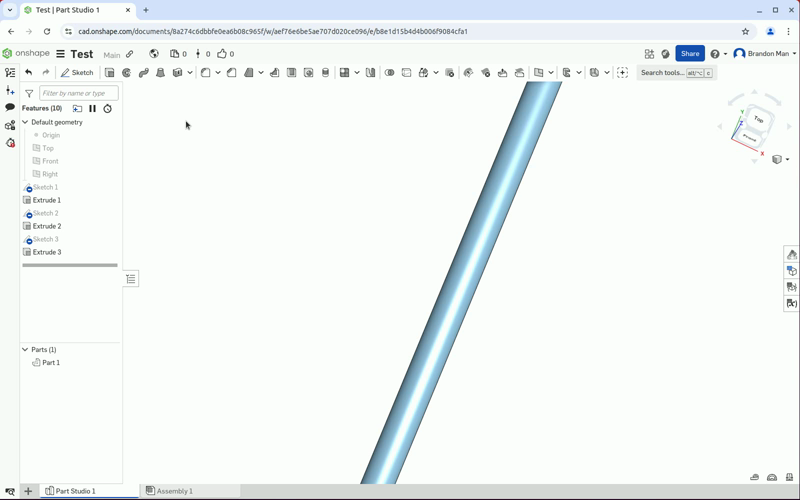
key(up, 2)
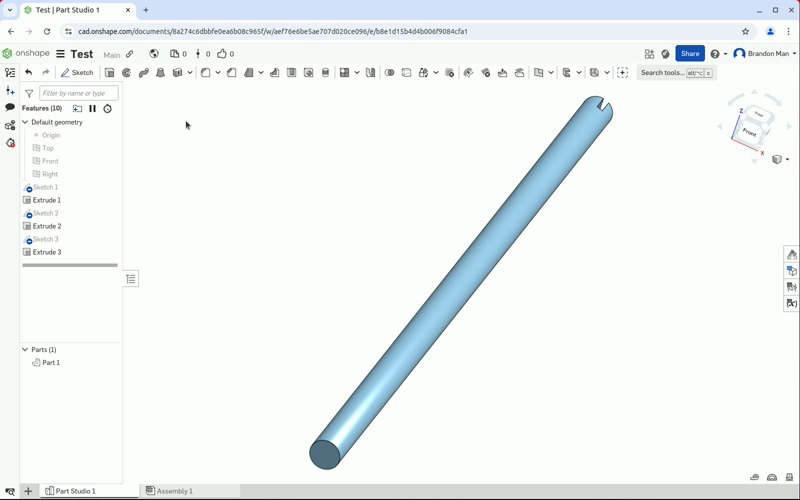
key(left, 2)
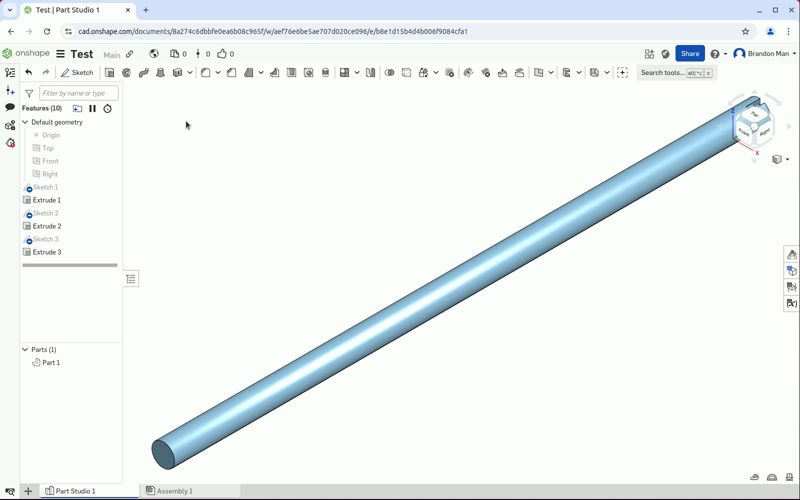
mouse_move(73, 189)
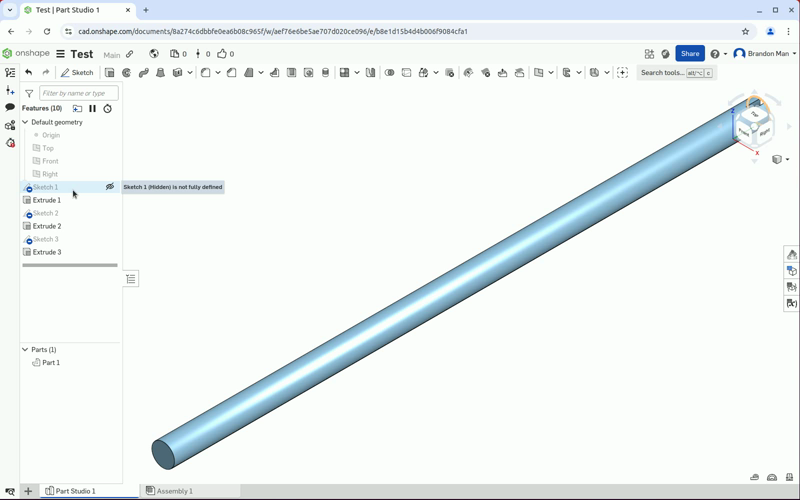
click(73, 189)